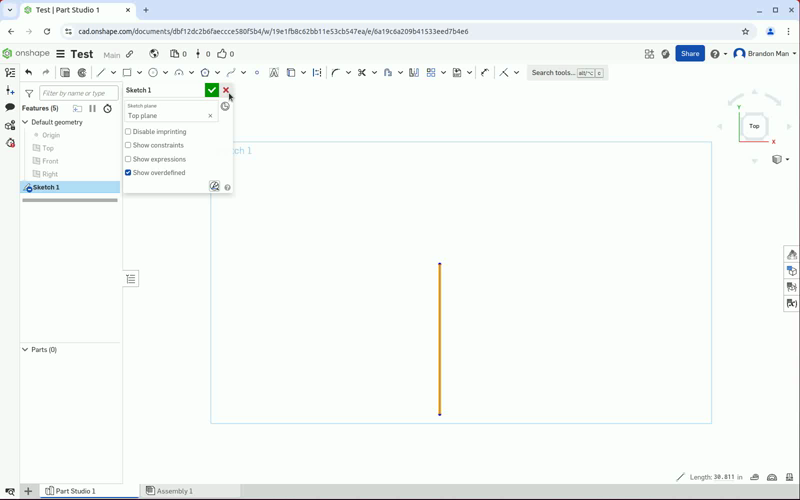
key(shift+h)
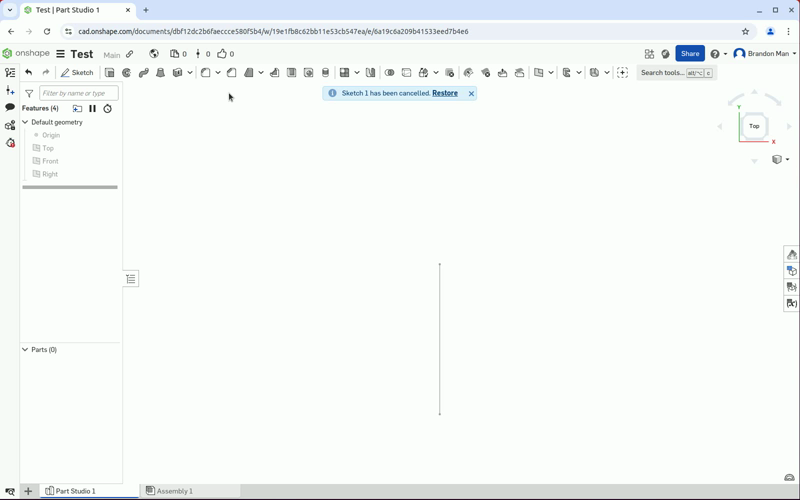
mouse_move(73, 352)
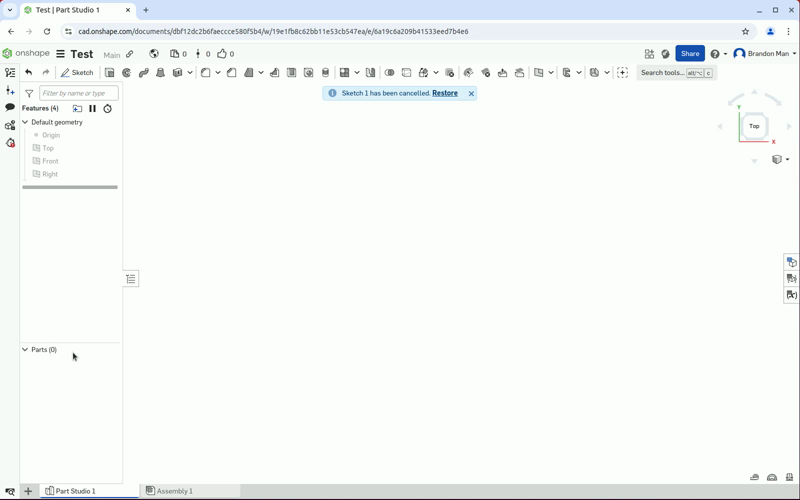
key(y)
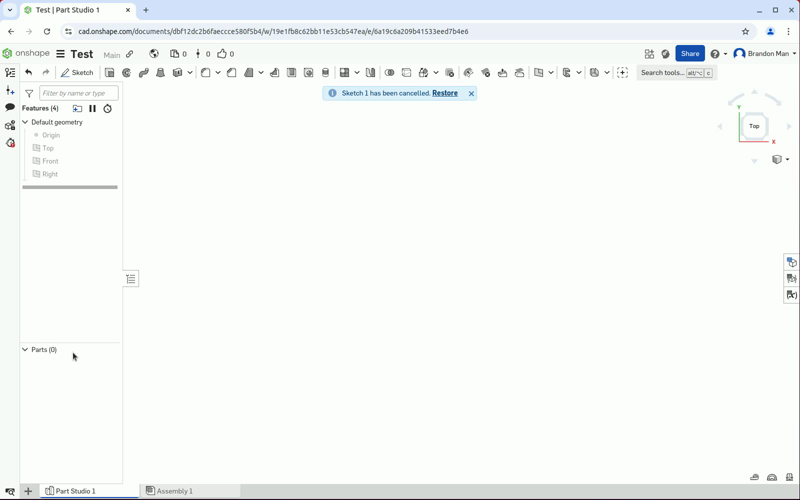
key(shift+p)
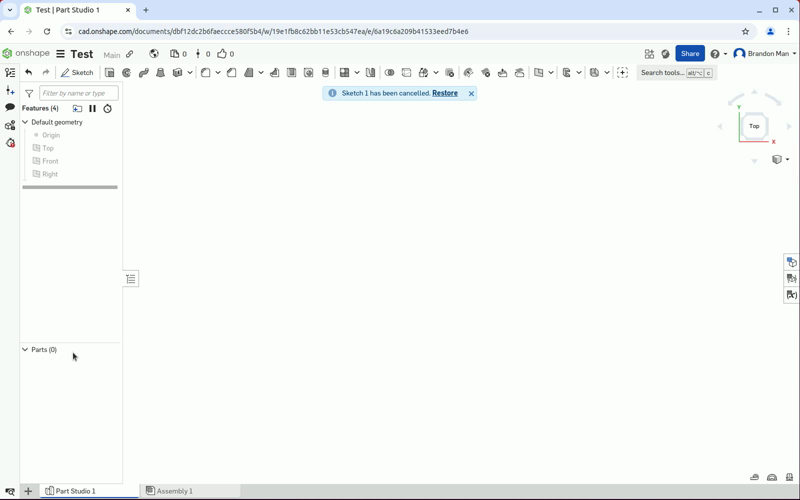
key(space)
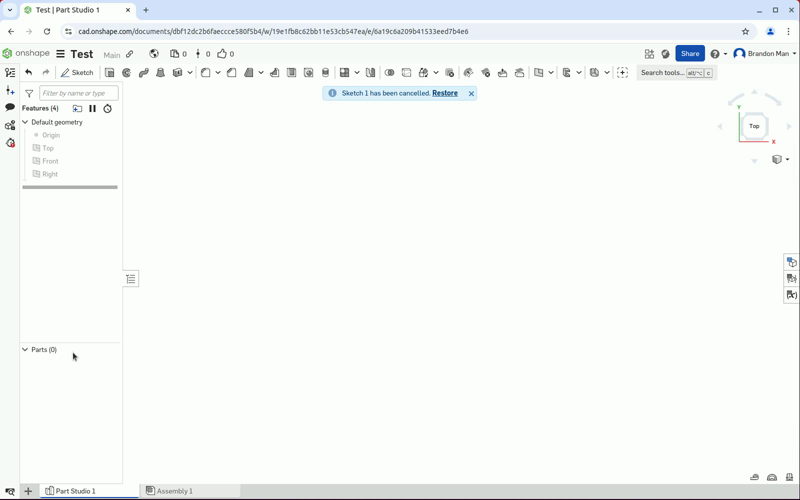
key_down(shift)
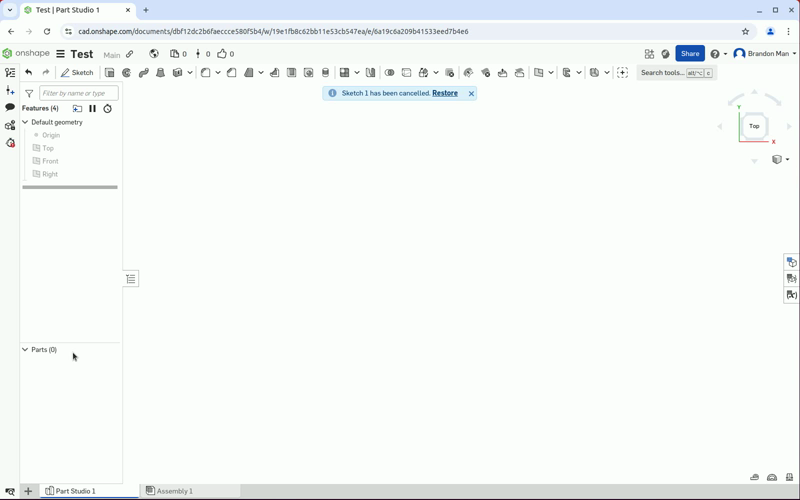
key(up)
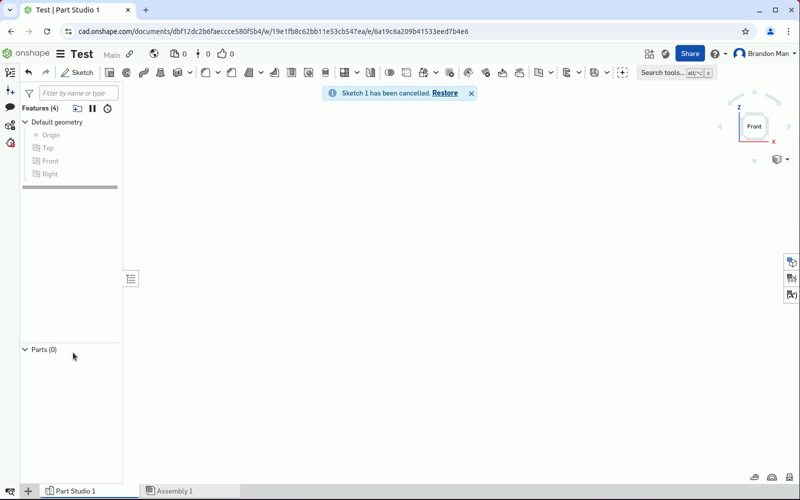
key_up(shift)
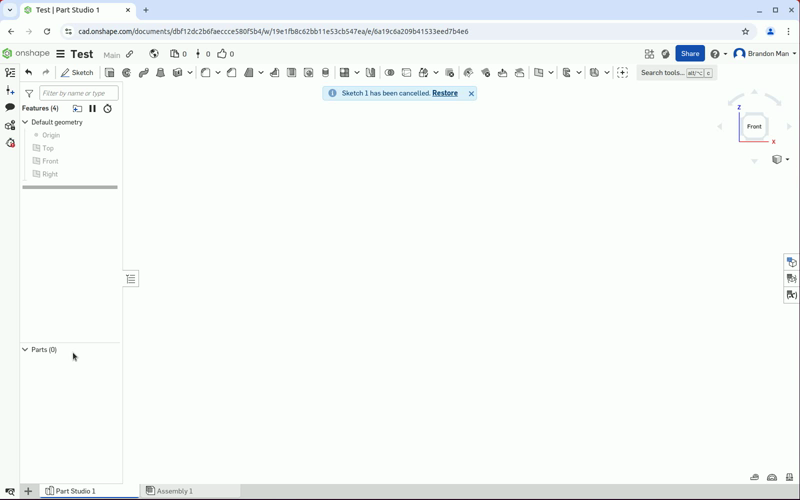
mouse_move(73, 352)
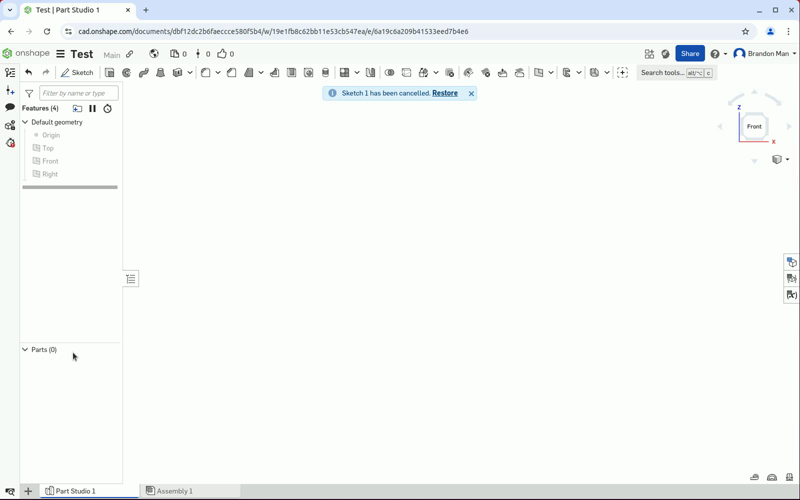
key(shift+y)
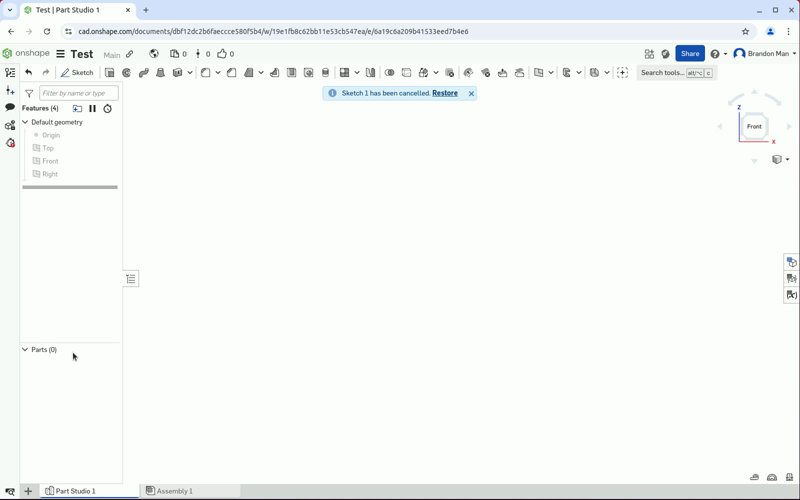
key(shift+s)
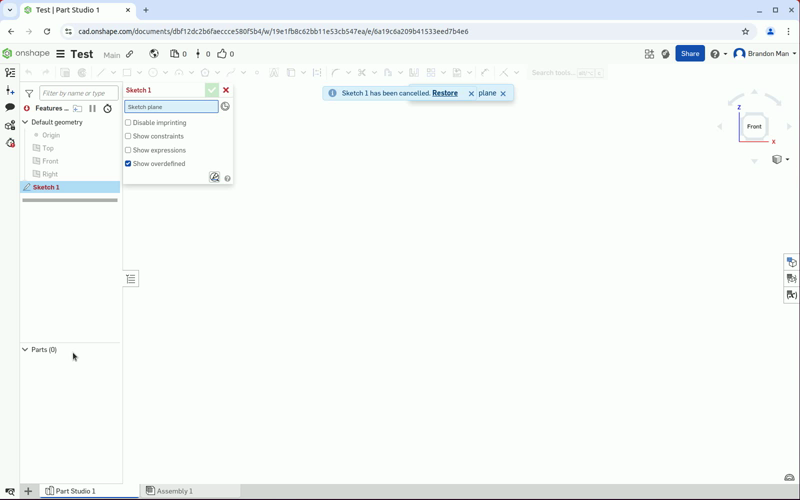
mouse_move(73, 163)
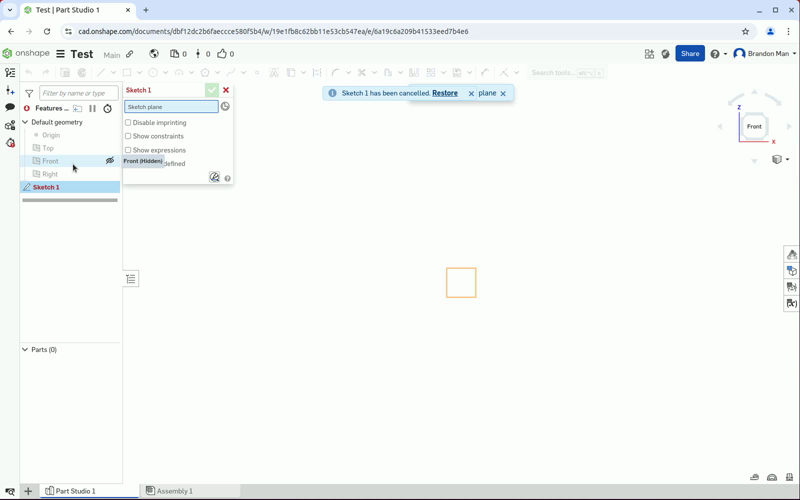
click(73, 163)
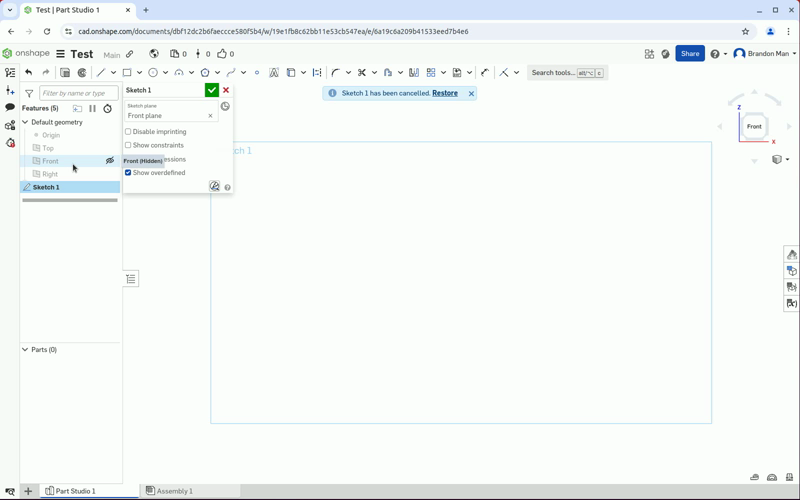
mouse_move(73, 352)
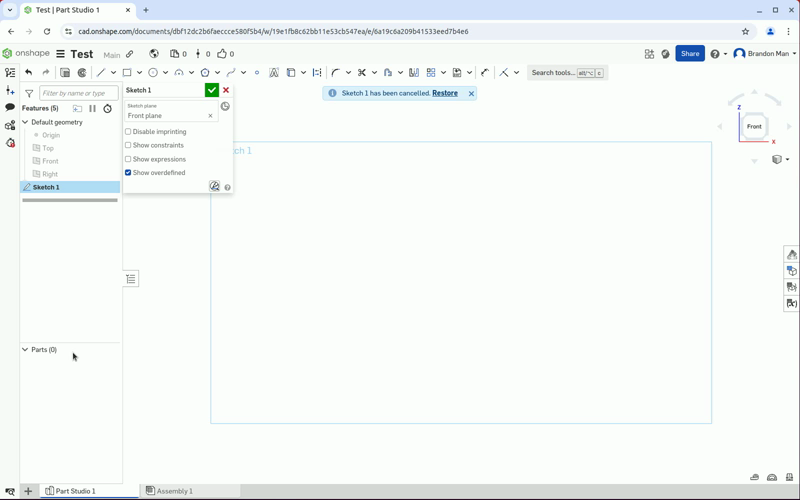
key(y)
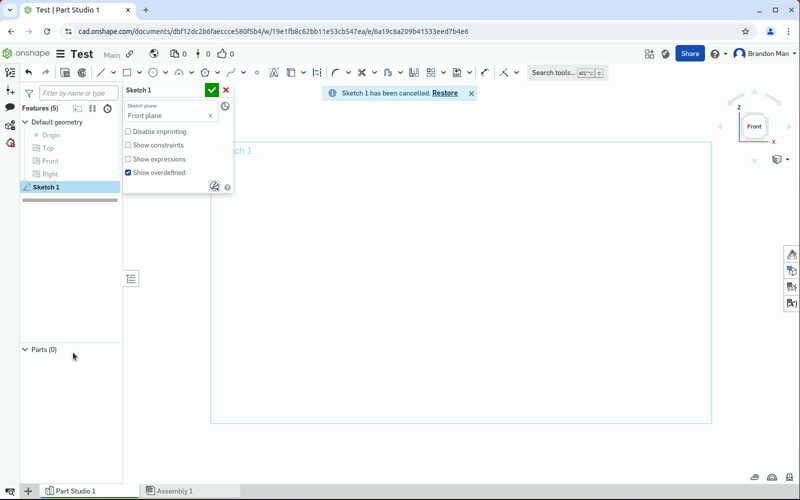
key(l)
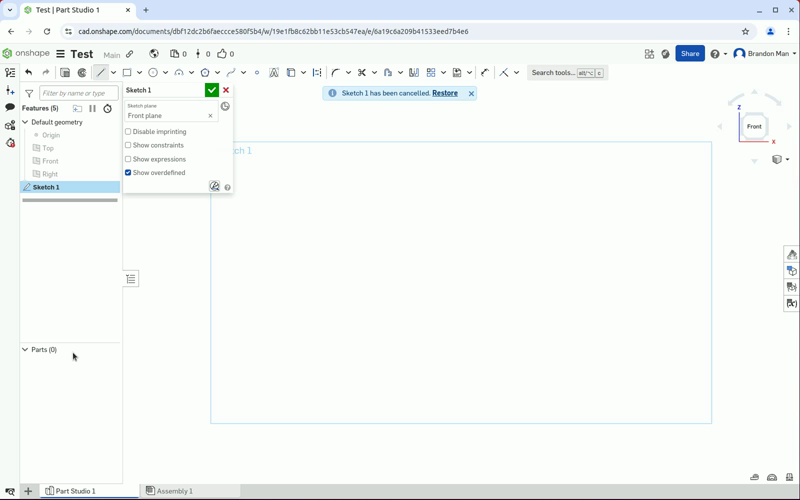
key_down(shift)
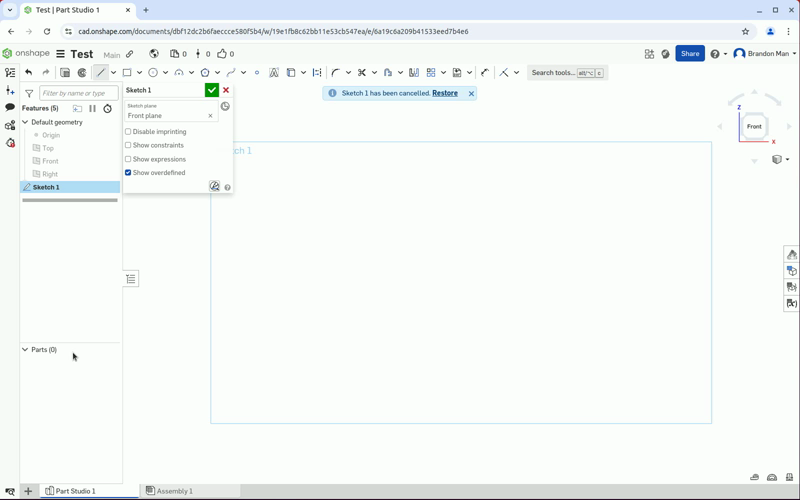
mouse_move(450, 290)
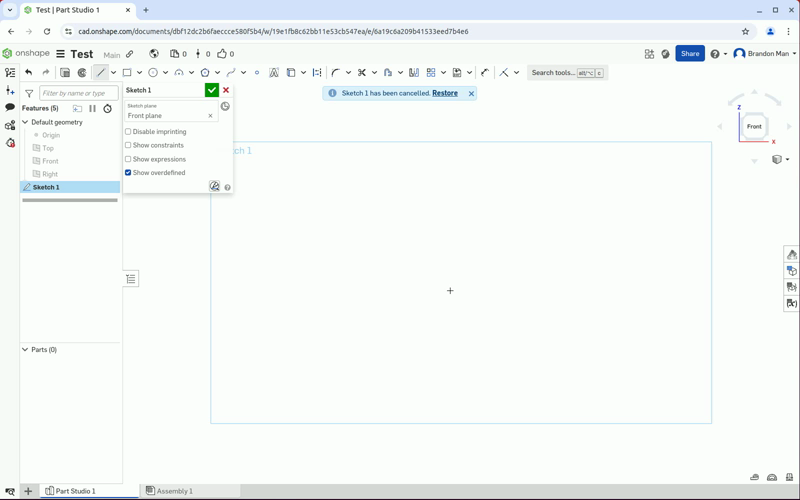
click(450, 290)
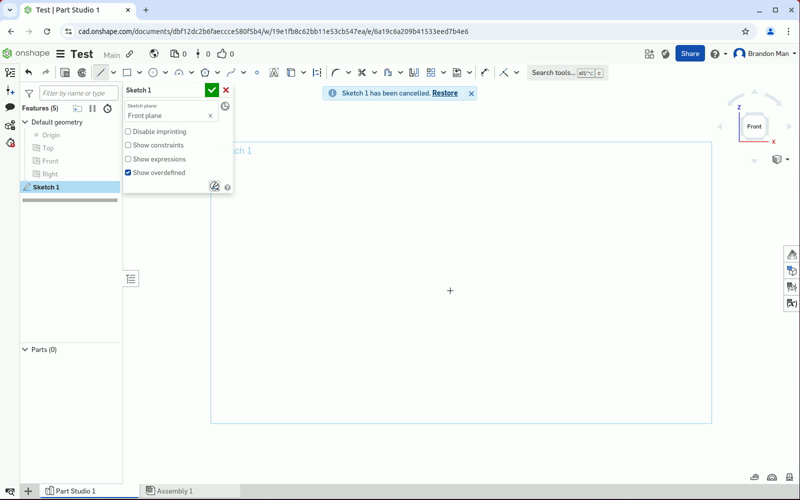
key_up(shift)
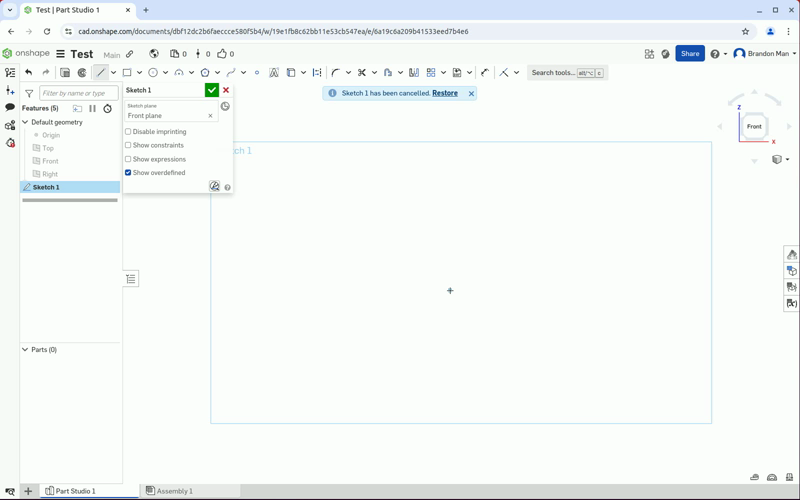
key_down(shift)
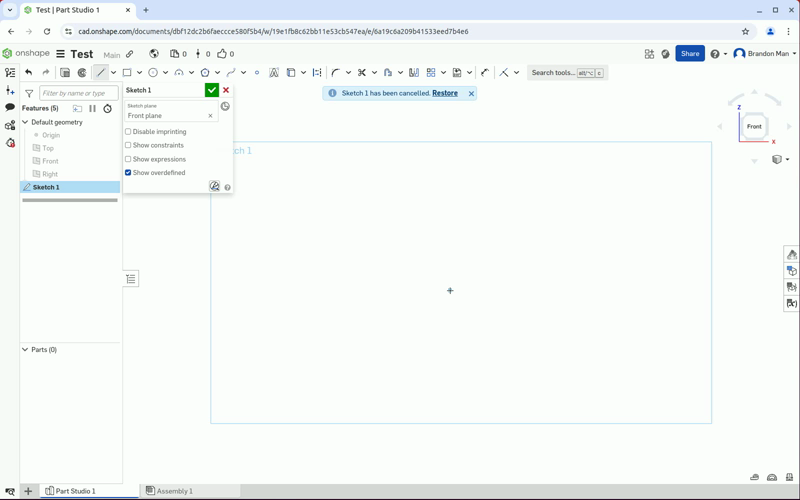
mouse_move(480, 290)
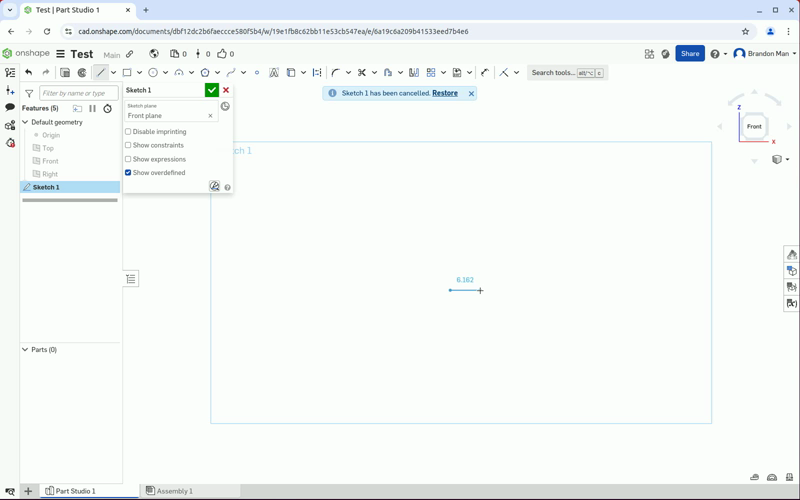
mouse_move(473, 290)
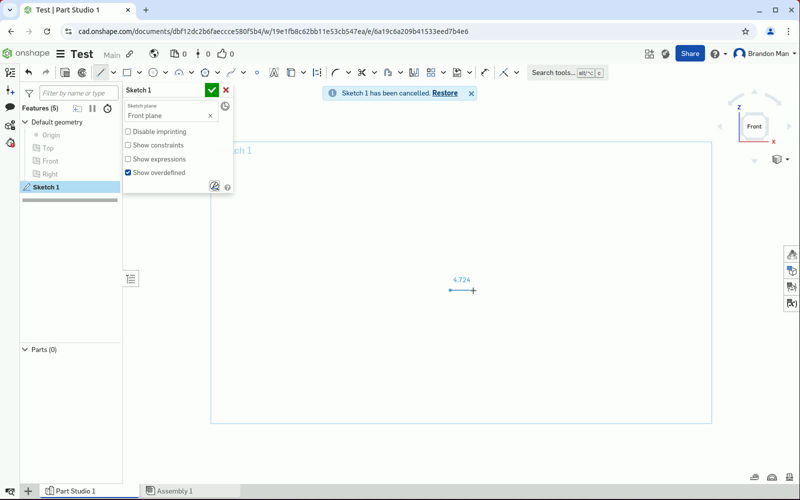
click(473, 290)
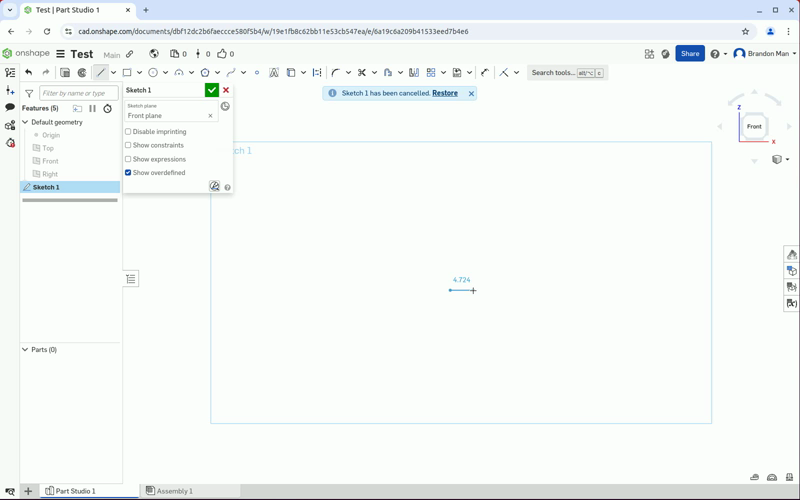
key_up(shift)
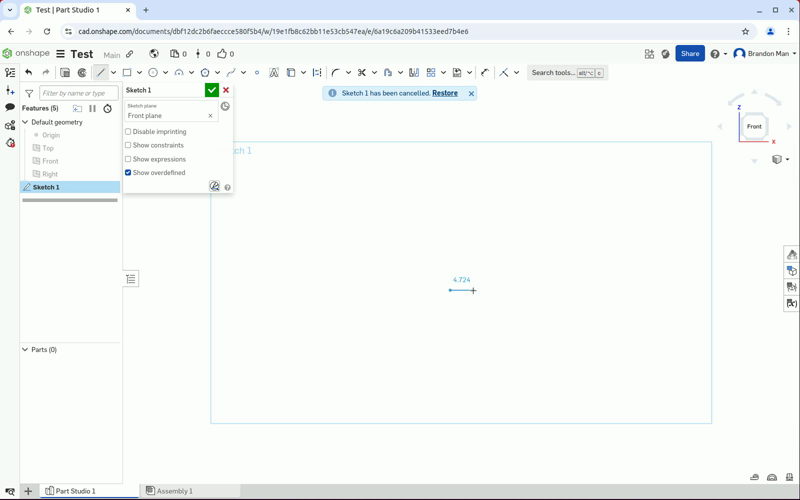
key_down(shift)
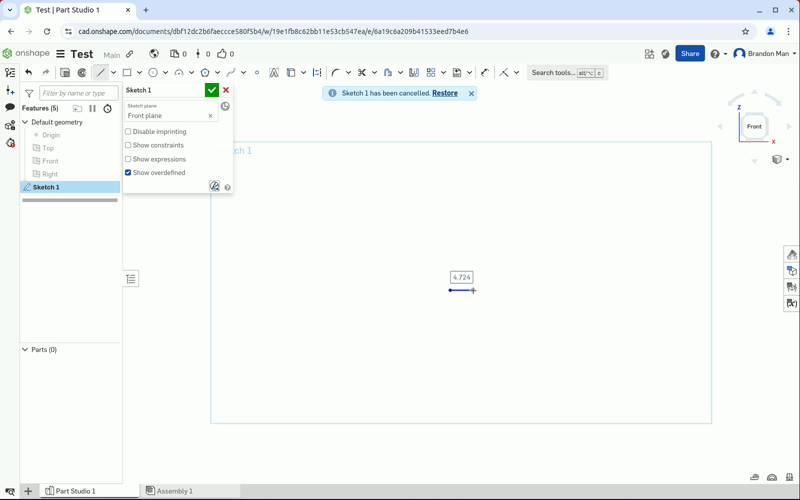
mouse_move(503, 290)
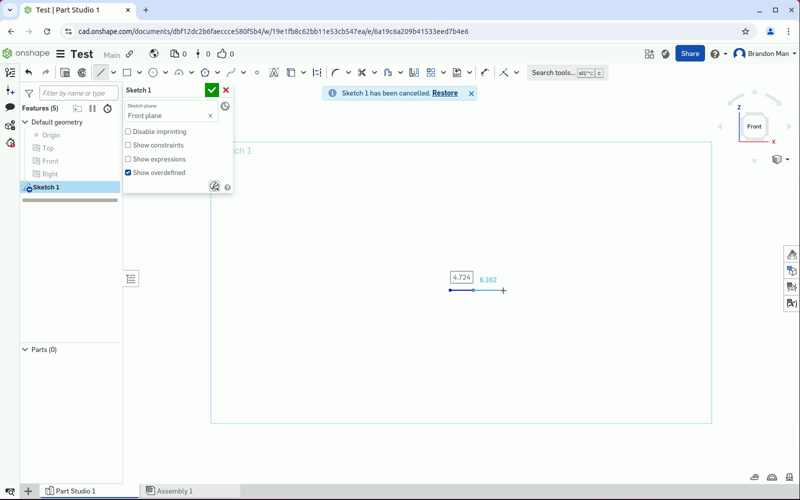
mouse_move(473, 274)
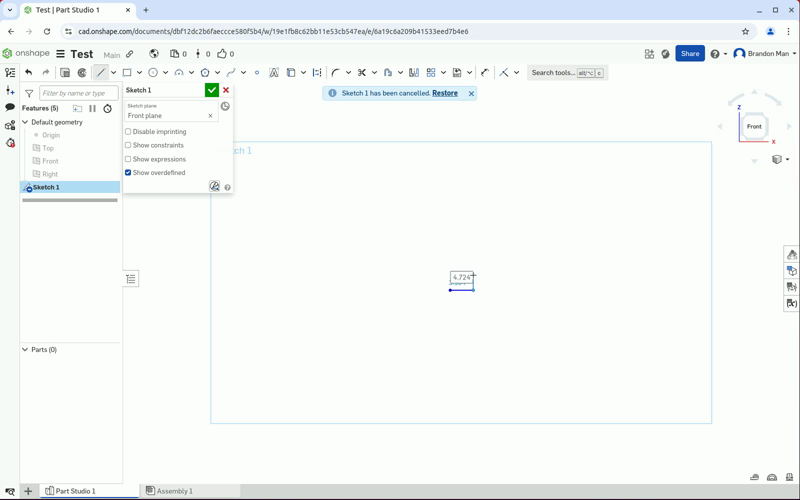
click(473, 274)
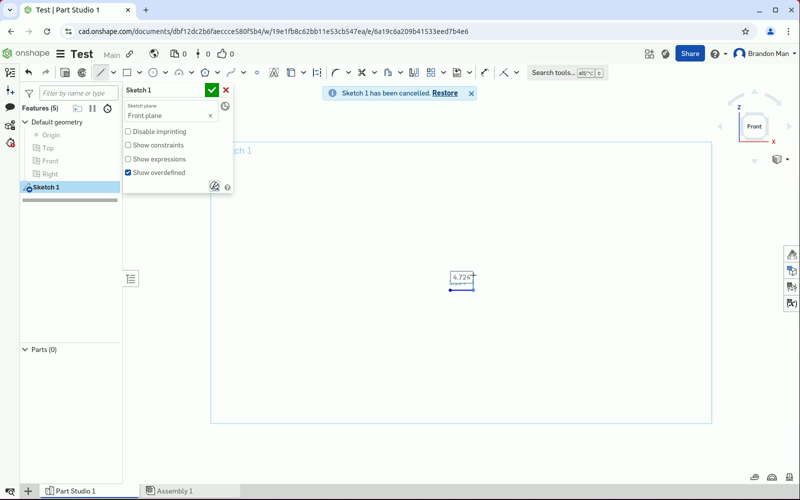
key_up(shift)
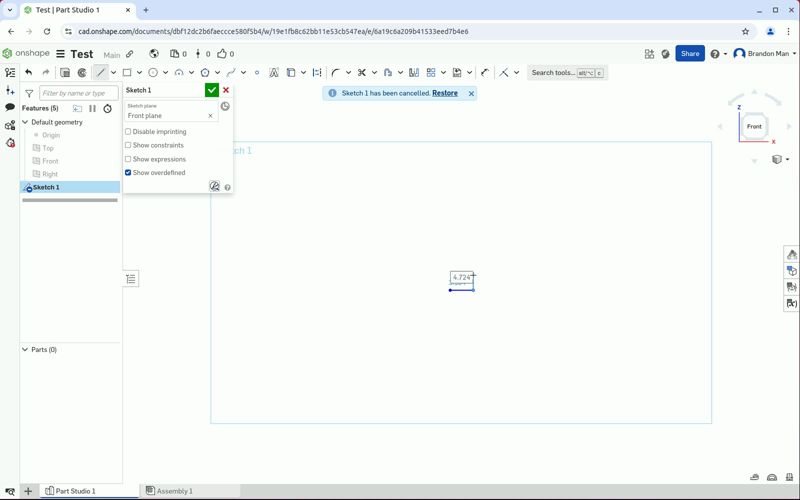
key_down(shift)
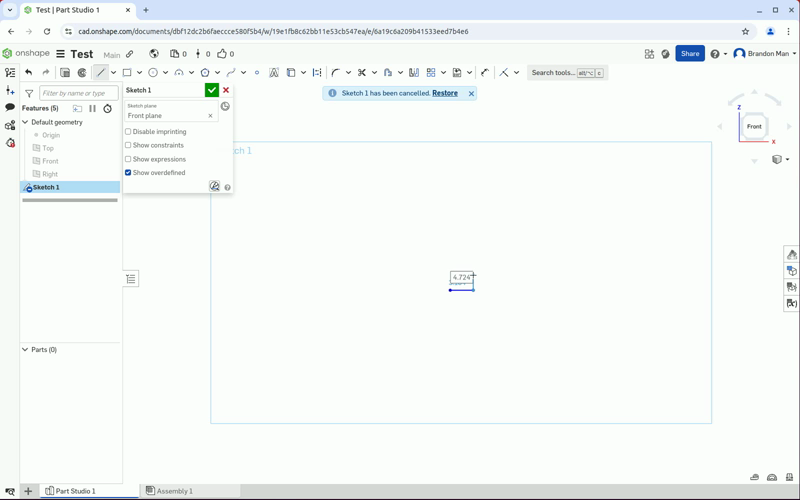
mouse_move(503, 274)
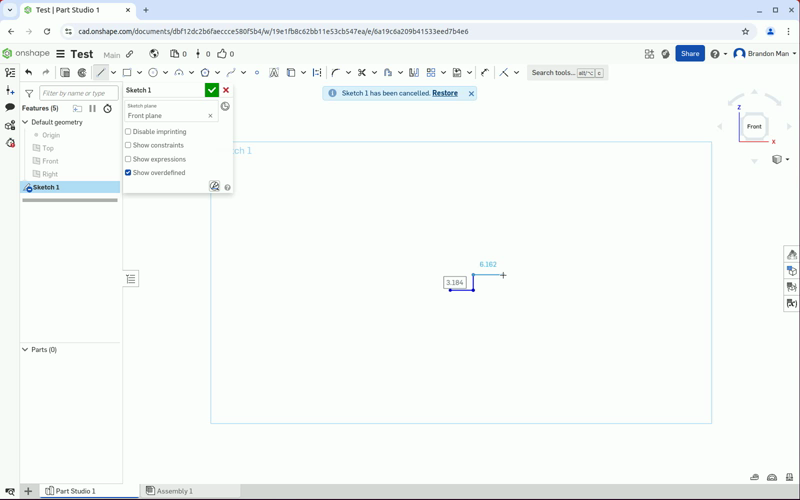
mouse_move(450, 274)
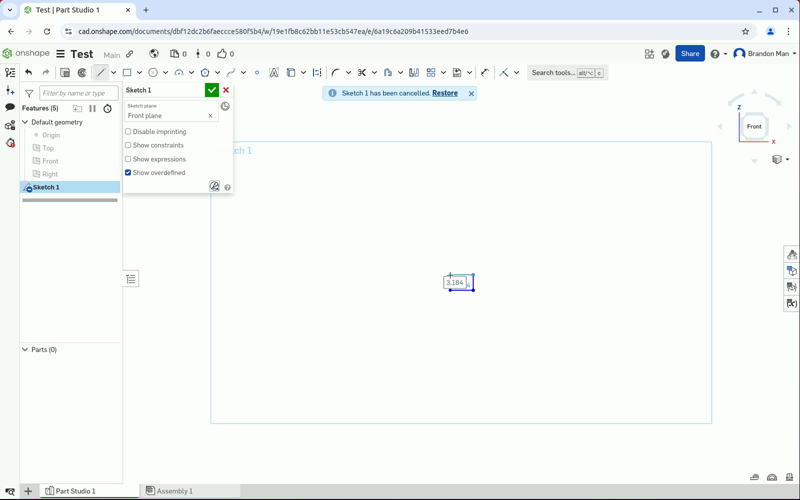
click(450, 274)
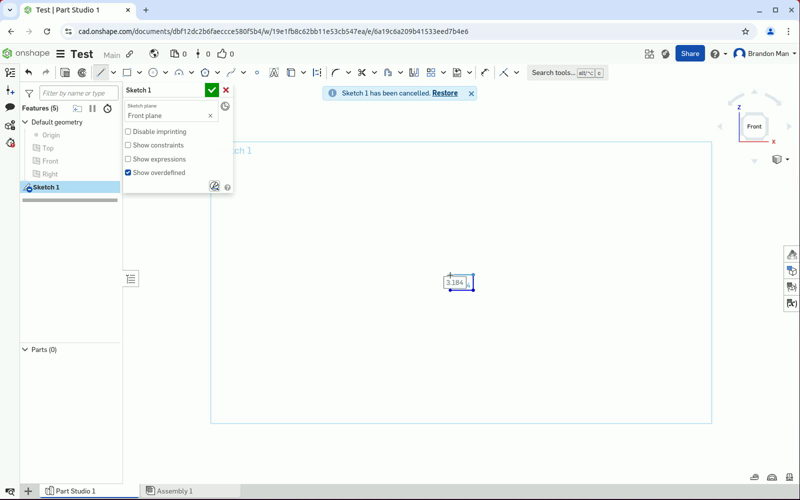
key_up(shift)
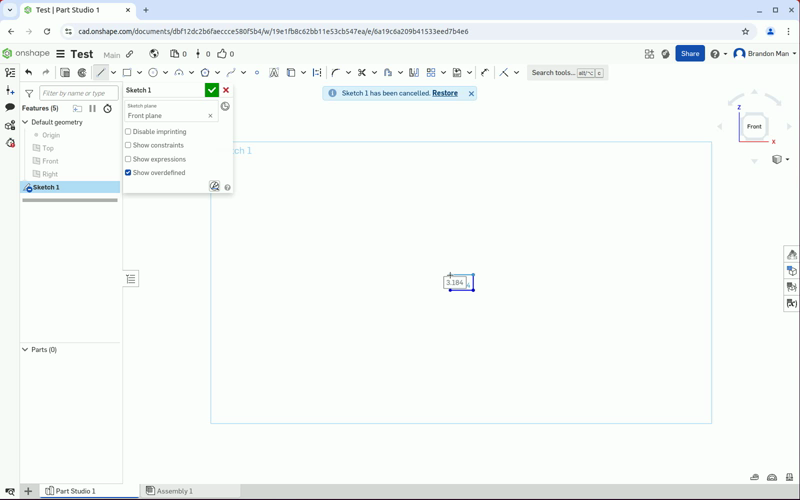
mouse_move(480, 274)
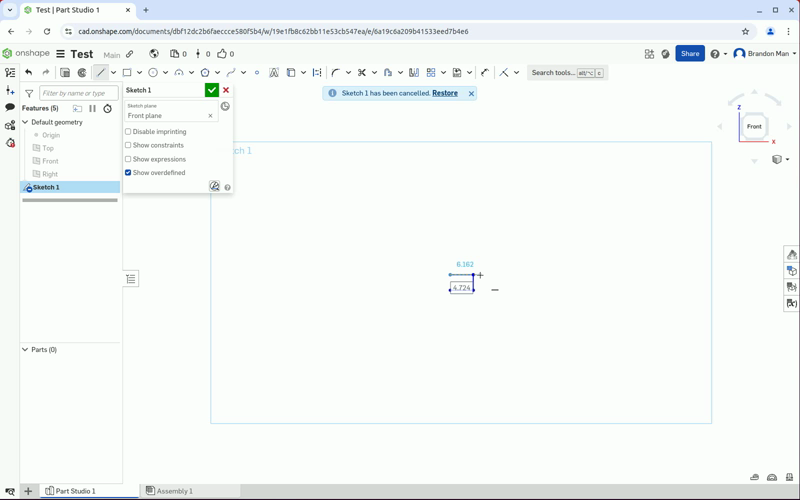
key_down(shift)
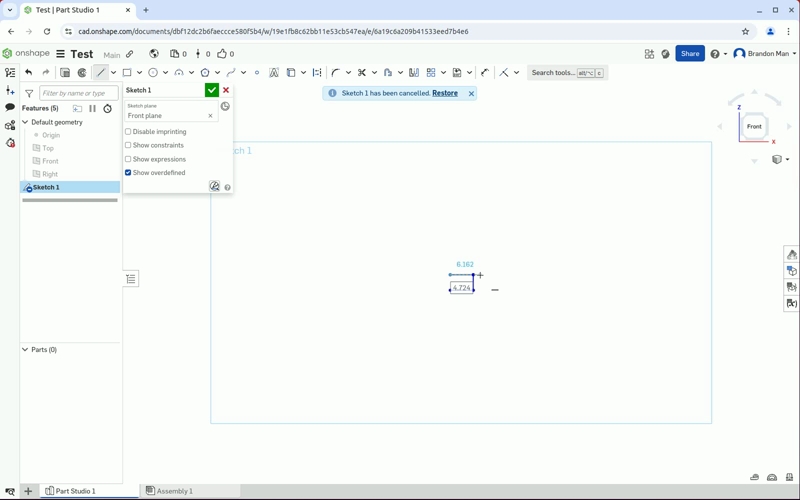
mouse_move(450, 290)
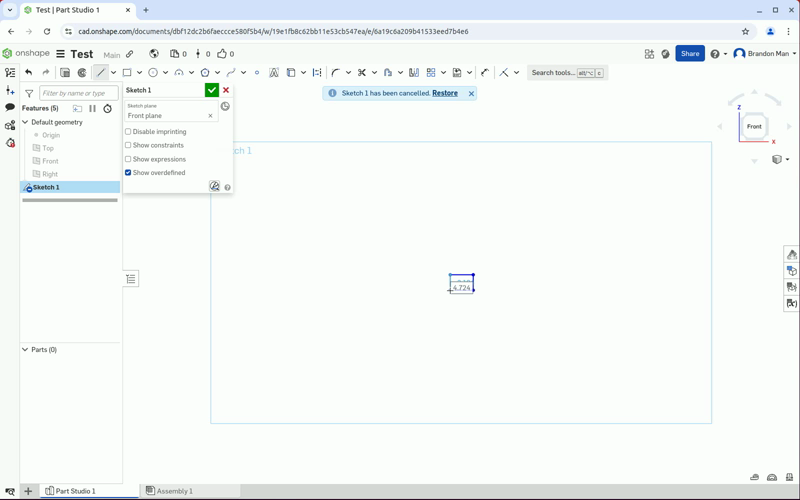
key_up(shift)
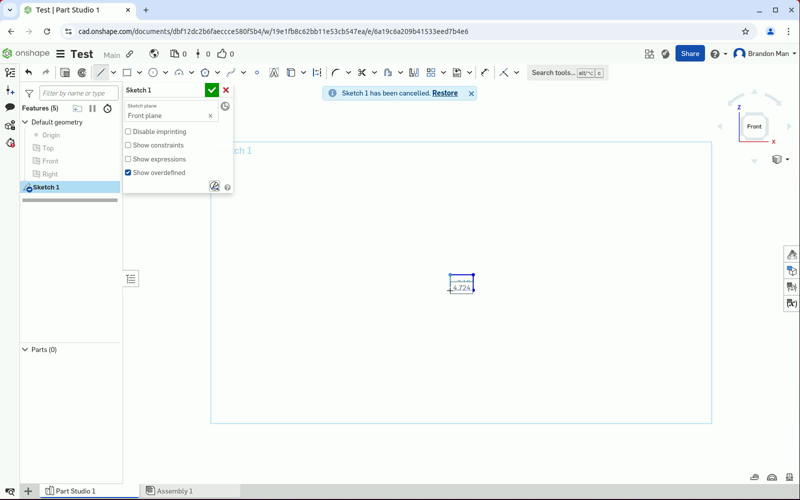
click(450, 290)
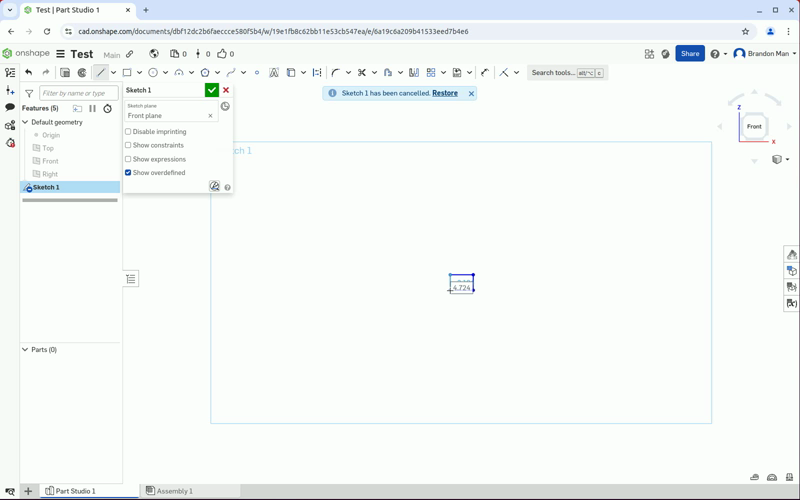
key(esc)
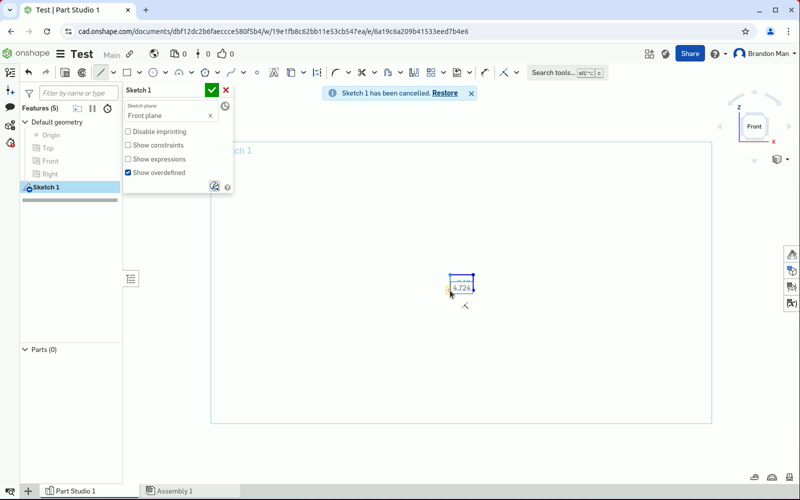
mouse_move(468, 274)
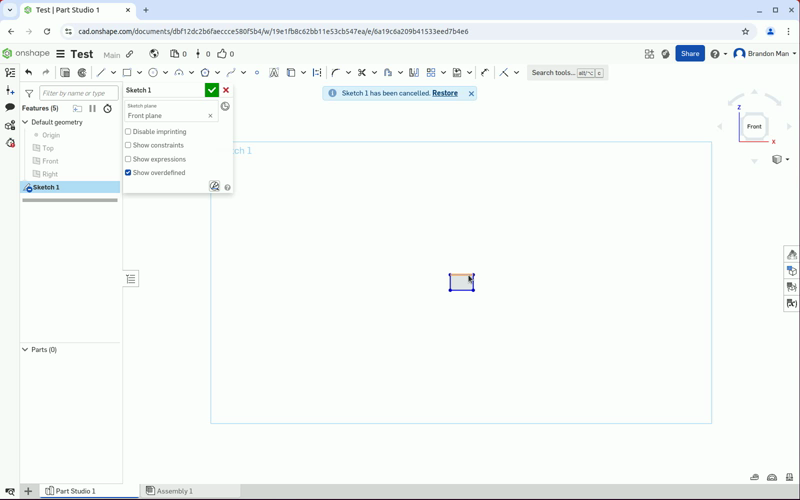
scroll(6)
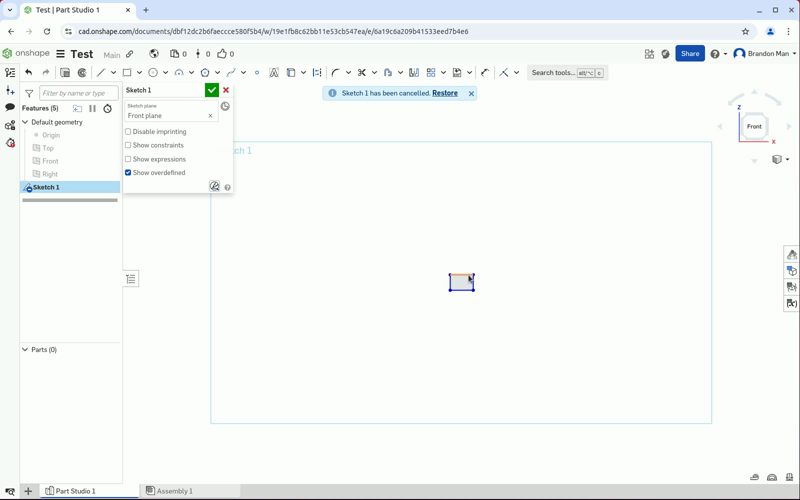
scroll(6)
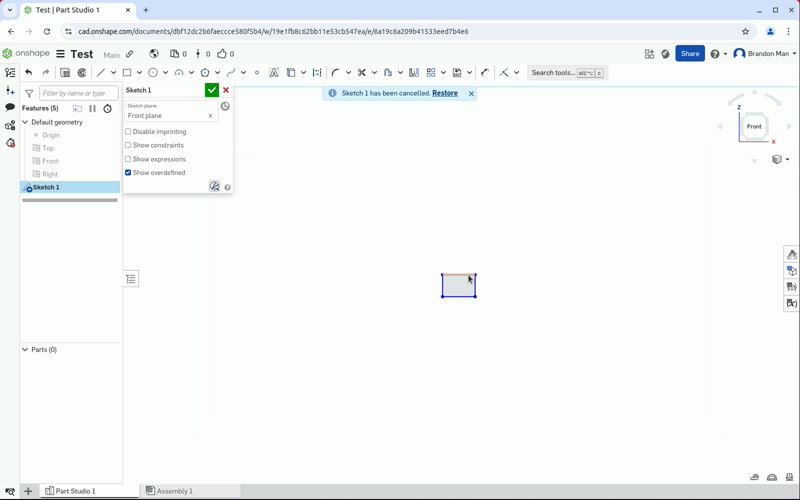
scroll(6)
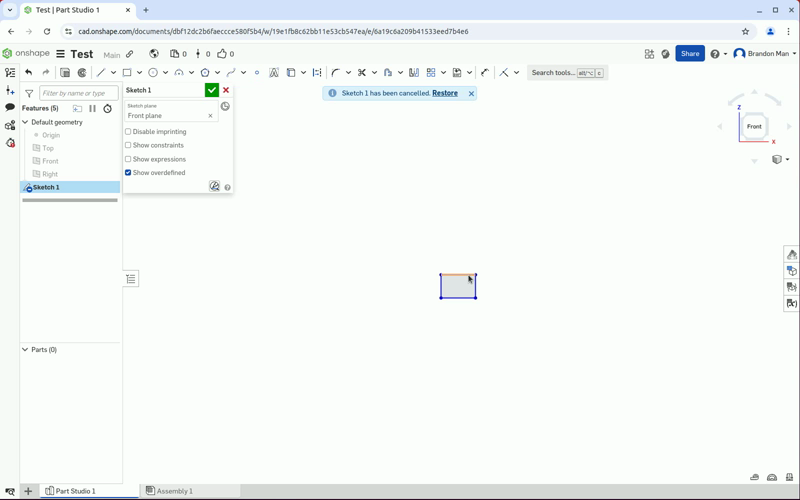
scroll(6)
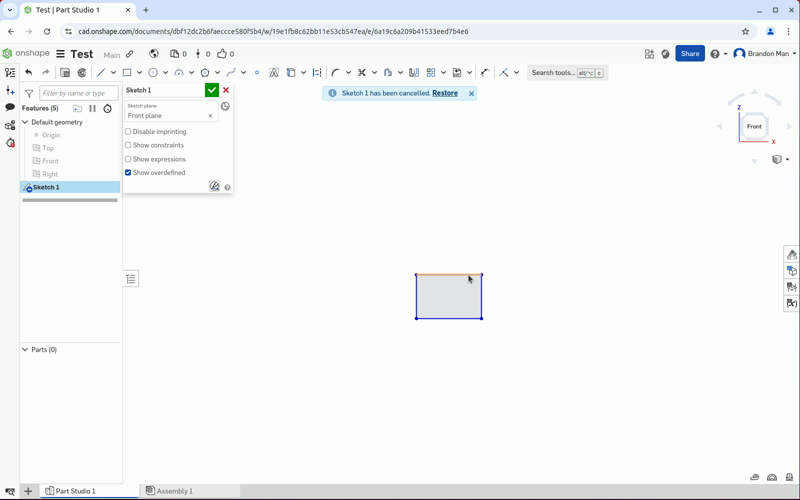
scroll(6)
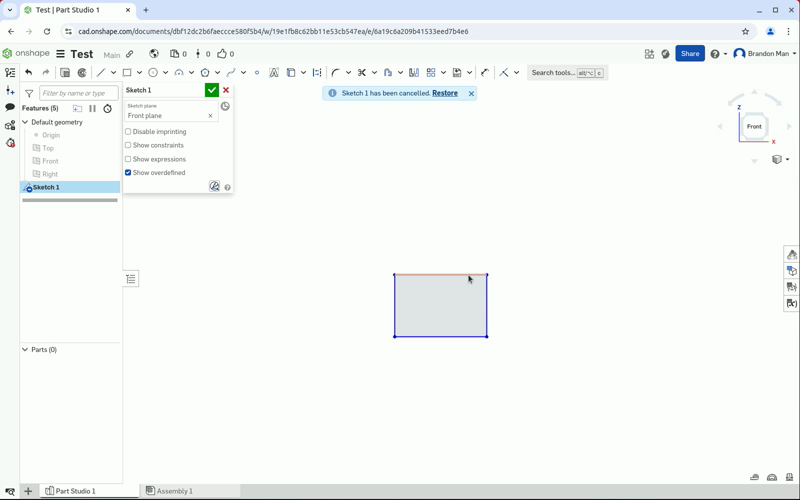
scroll(6)
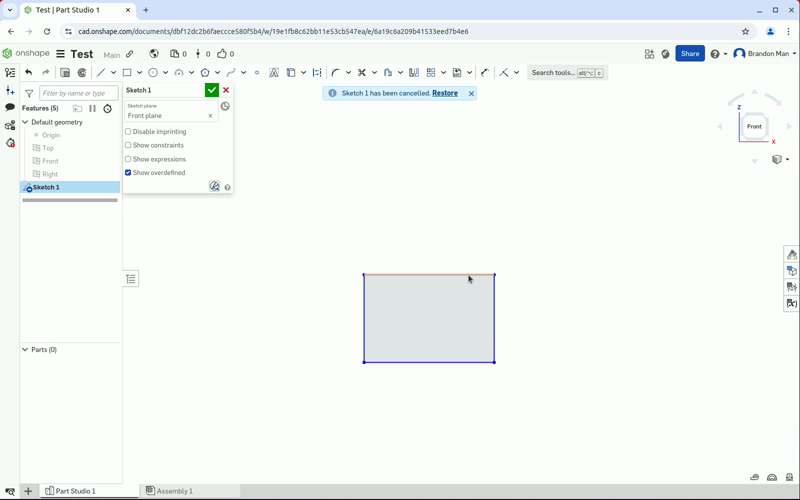
scroll(6)
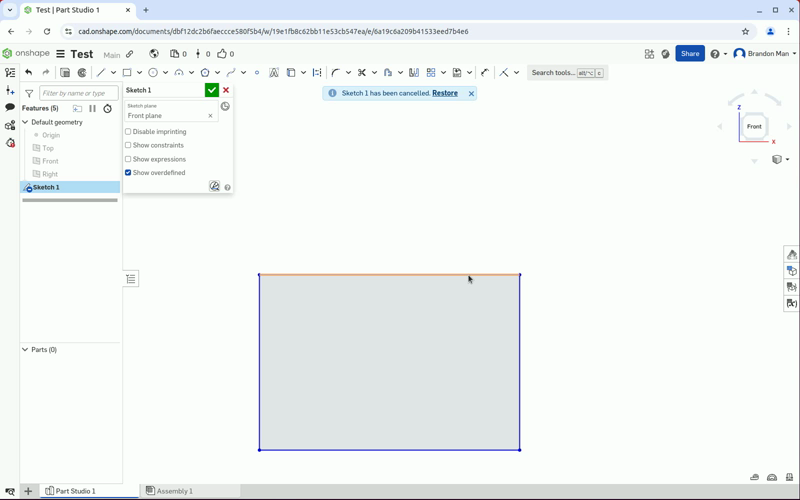
click(468, 274)
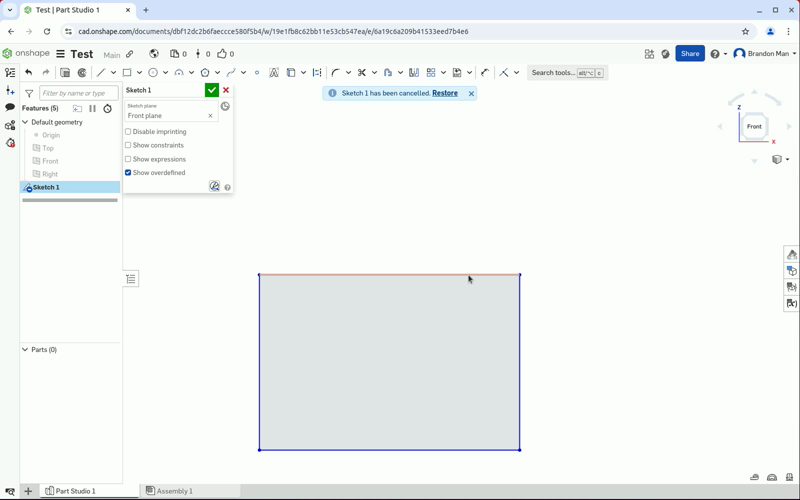
scroll(-6)
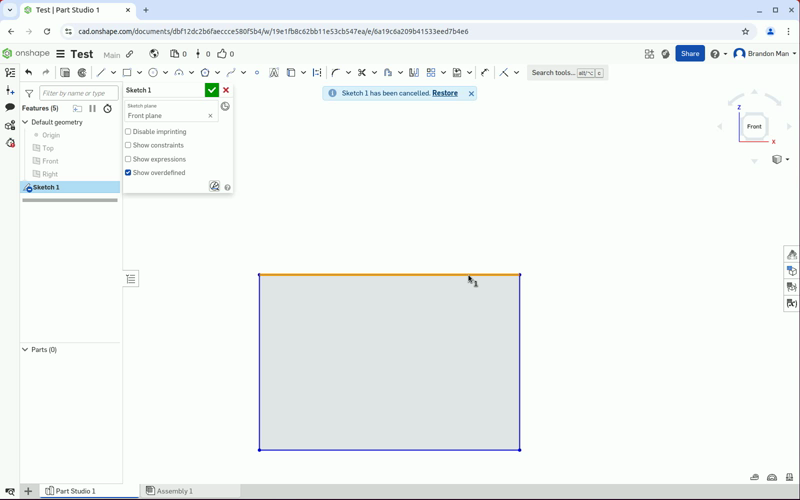
scroll(-6)
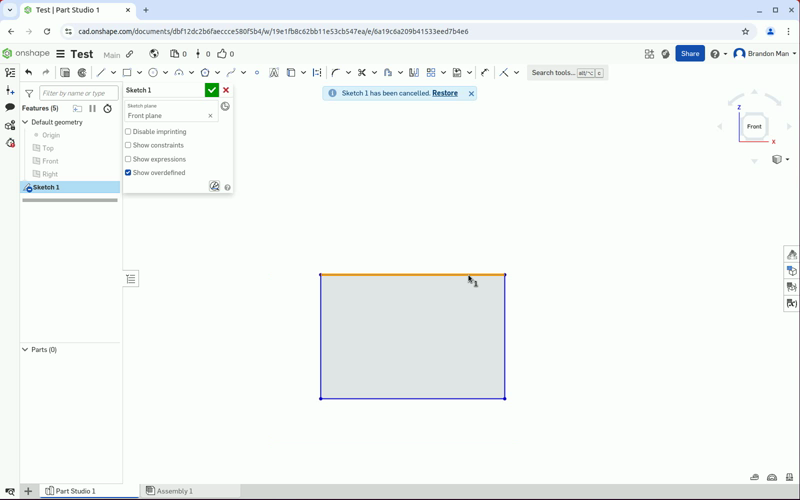
scroll(-6)
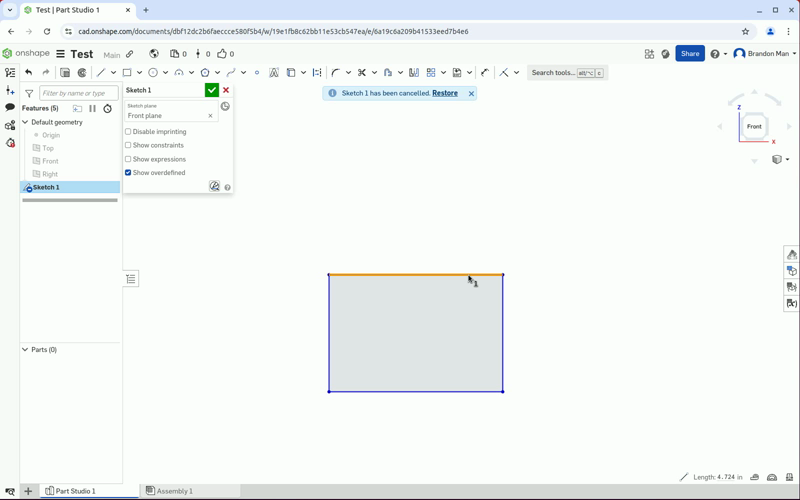
scroll(-6)
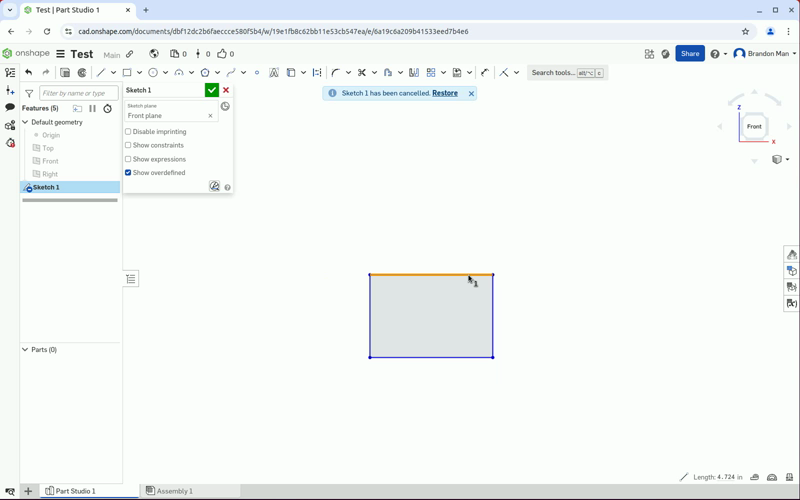
scroll(-6)
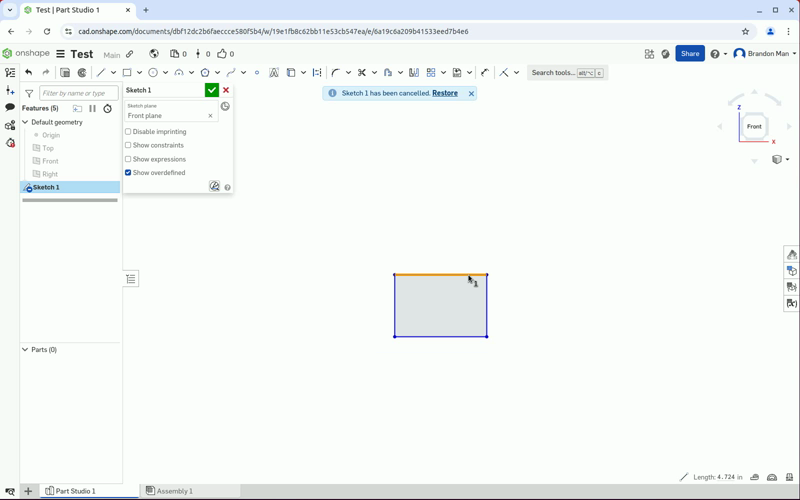
scroll(-6)
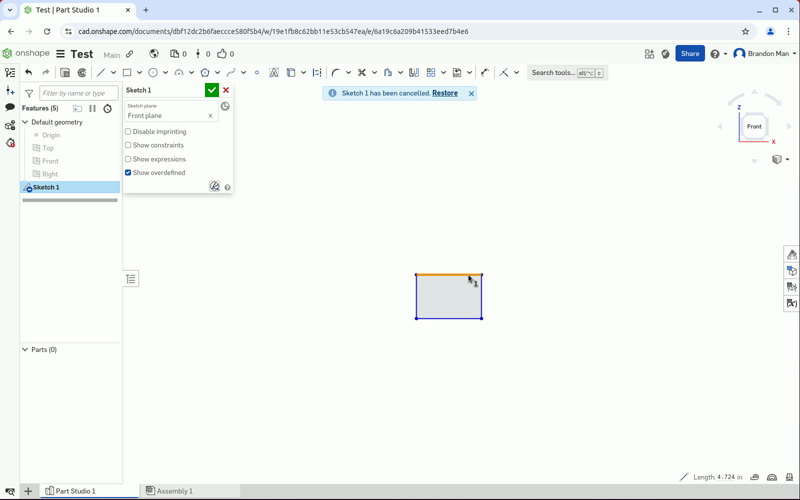
scroll(-6)
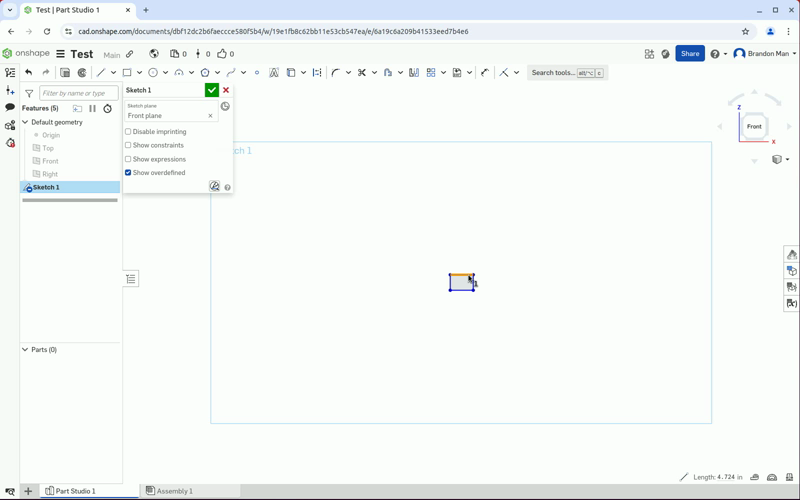
mouse_move(73, 352)
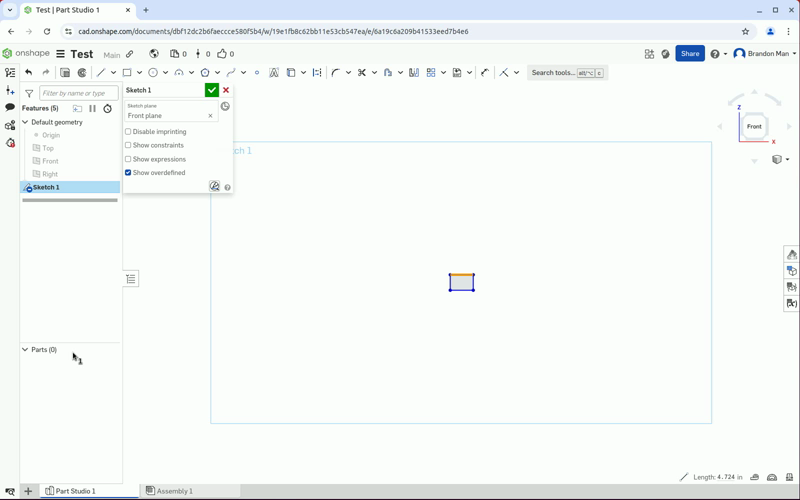
key(shift+y)
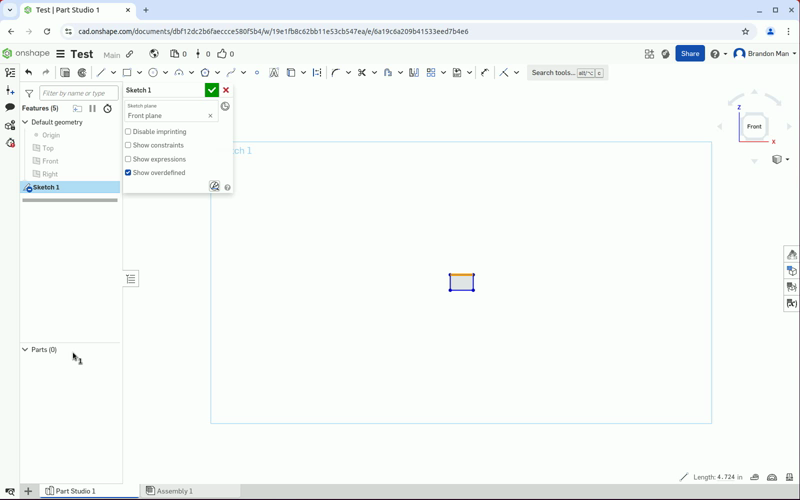
key(shift+e)
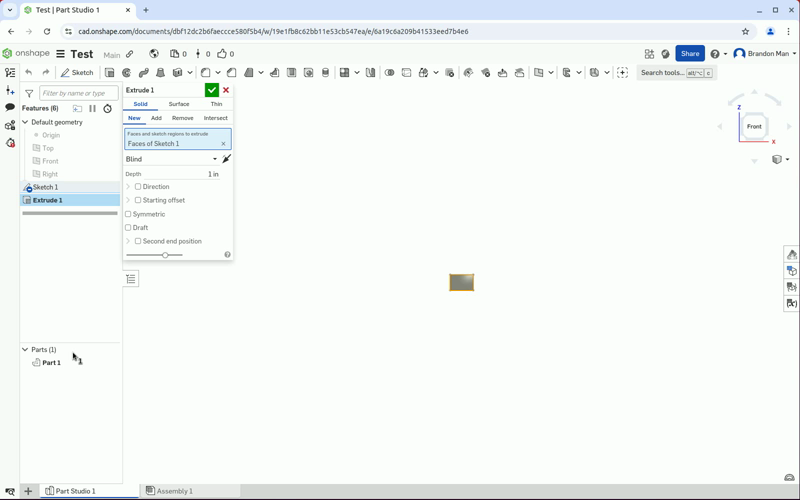
mouse_move(143, 106)
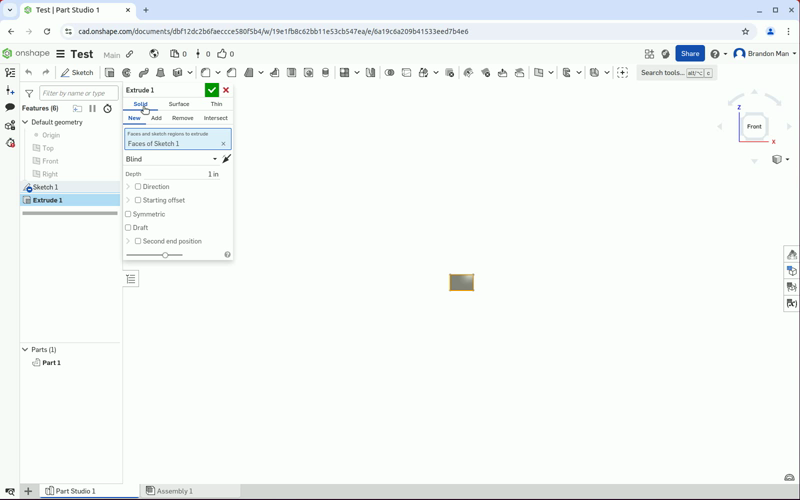
click(143, 106)
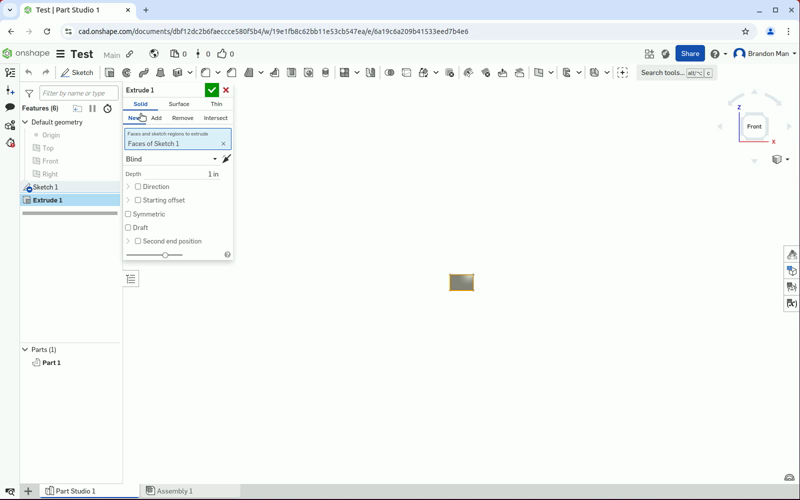
mouse_move(137, 120)
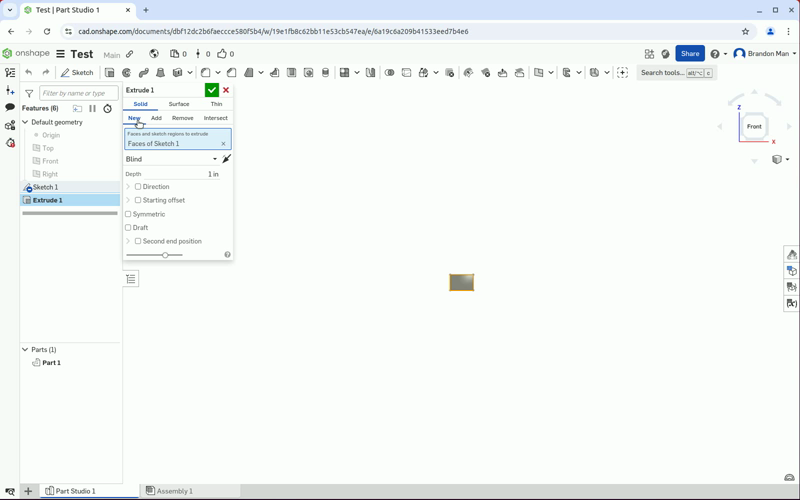
click(137, 120)
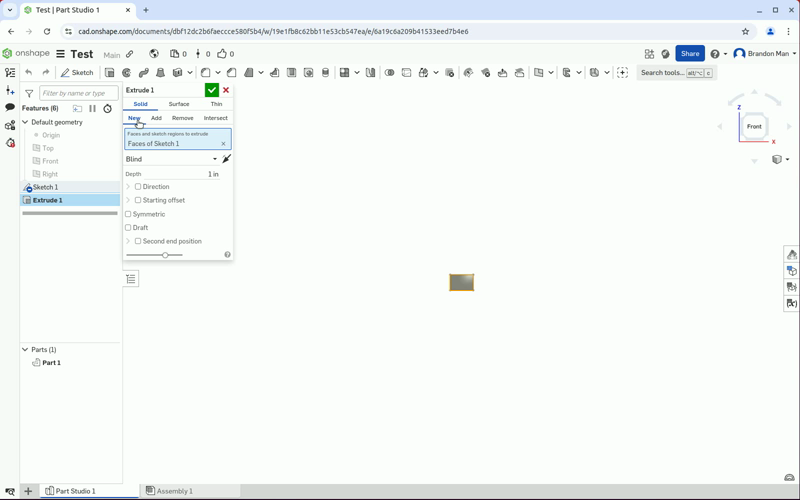
key(tab, 4)
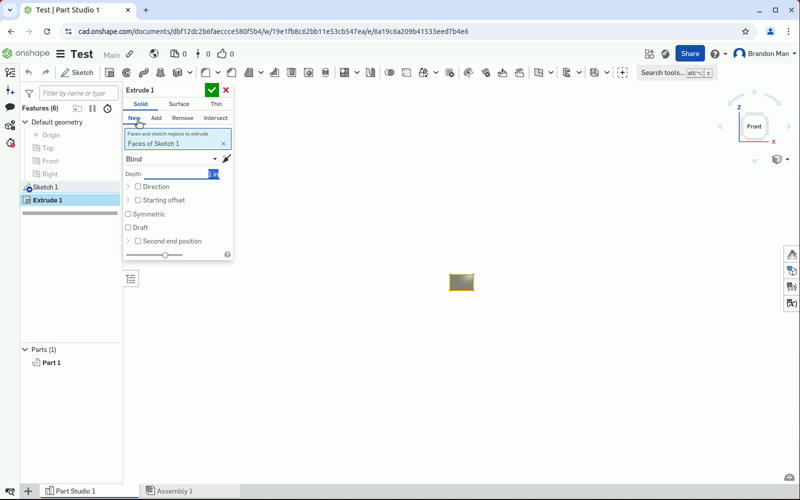
text(0.722)
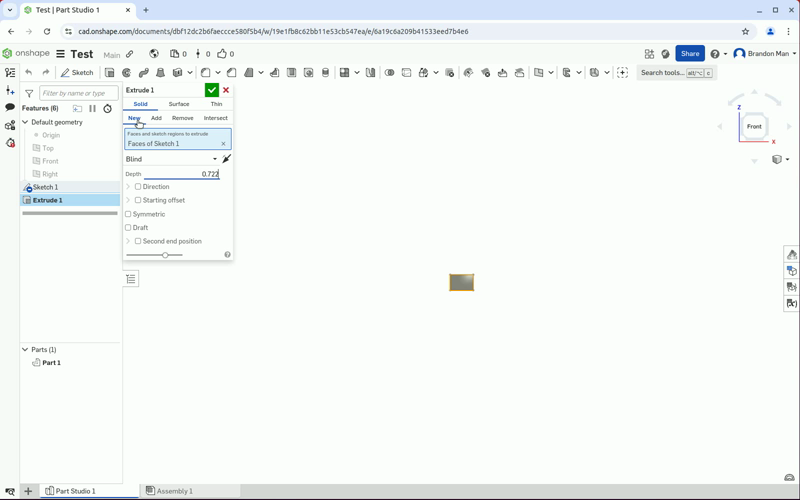
key(enter)
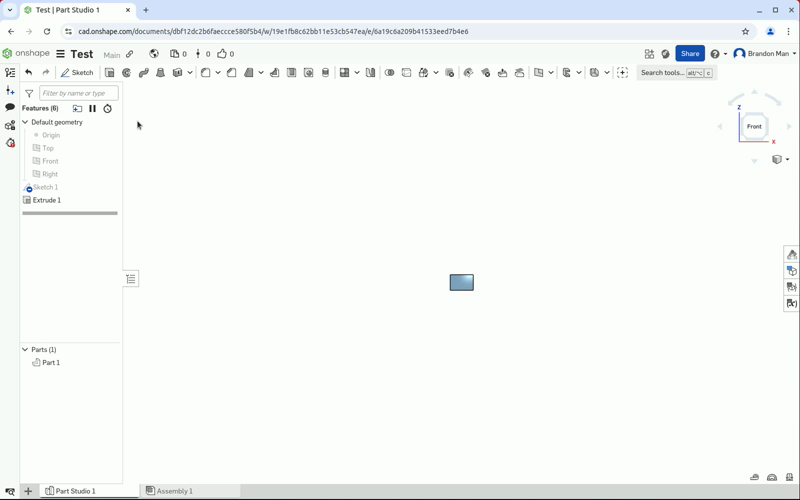
key(shift+h)
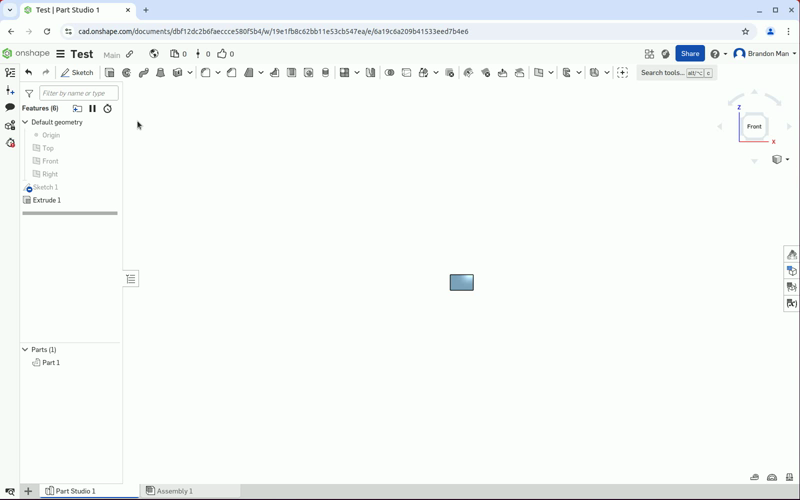
key(shift+h)
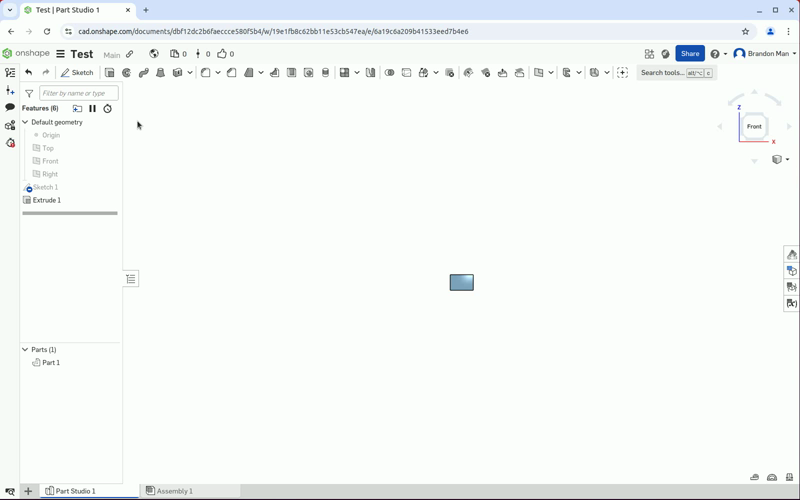
mouse_move(73, 189)
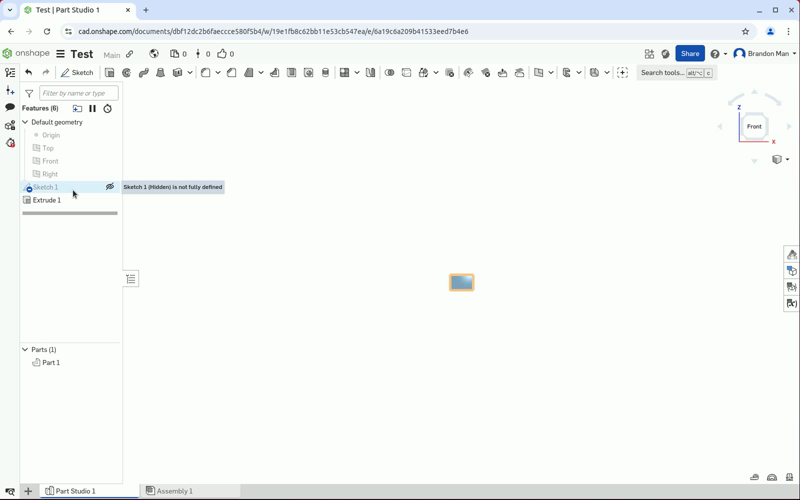
click(73, 189)
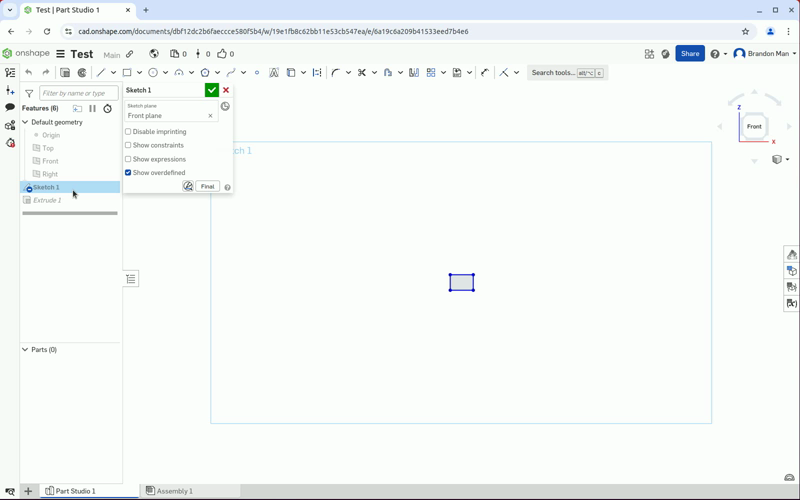
mouse_move(229, 92)
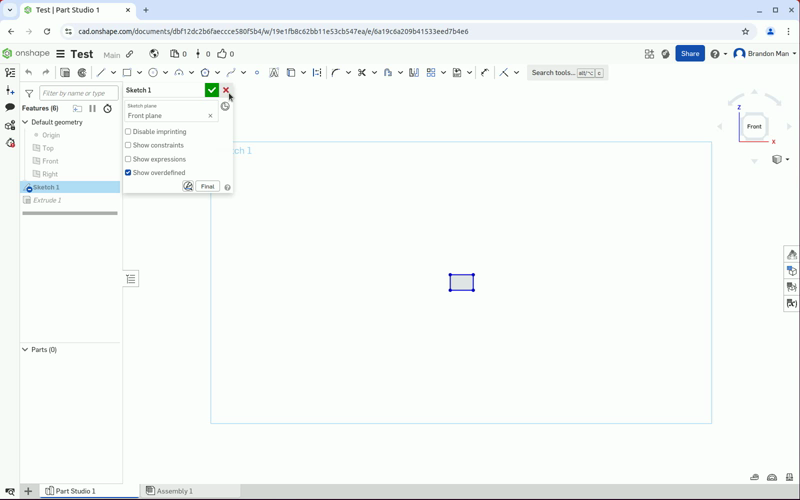
click(229, 92)
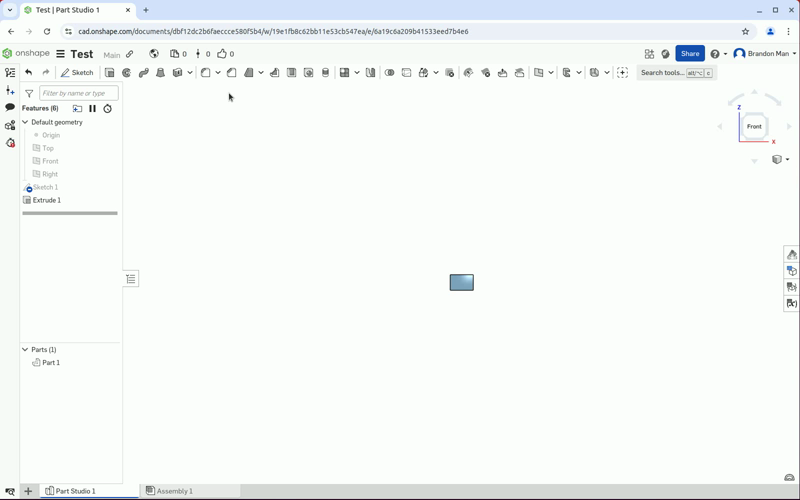
mouse_move(541, 75)
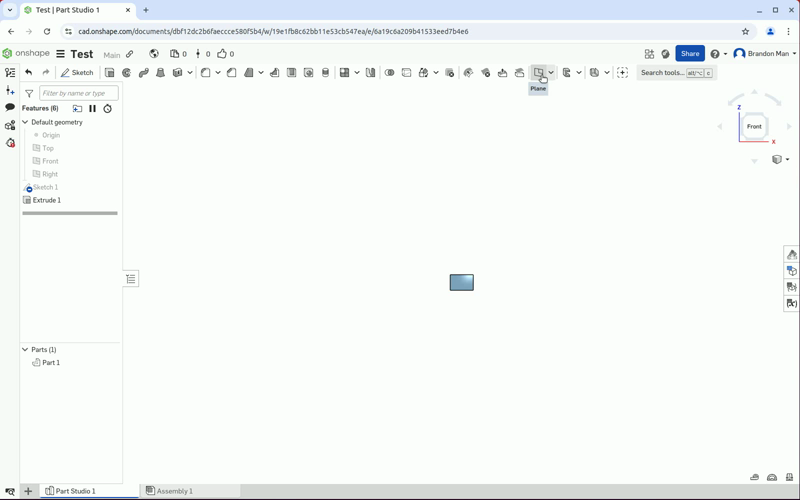
click(541, 75)
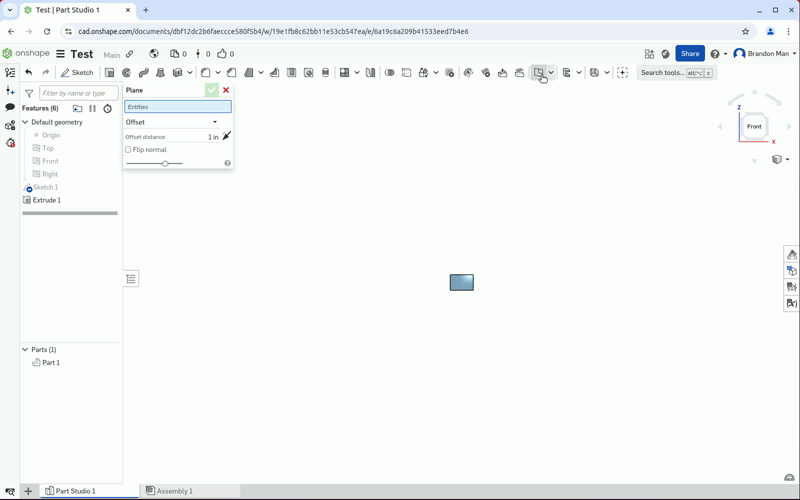
mouse_move(73, 163)
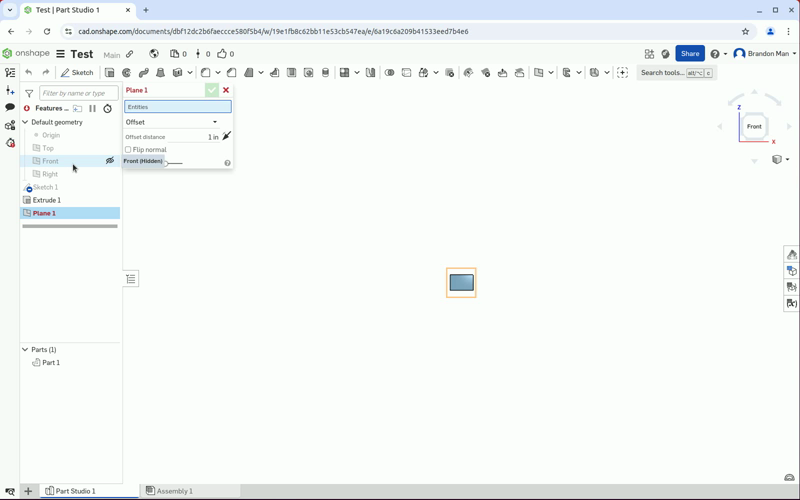
click(73, 163)
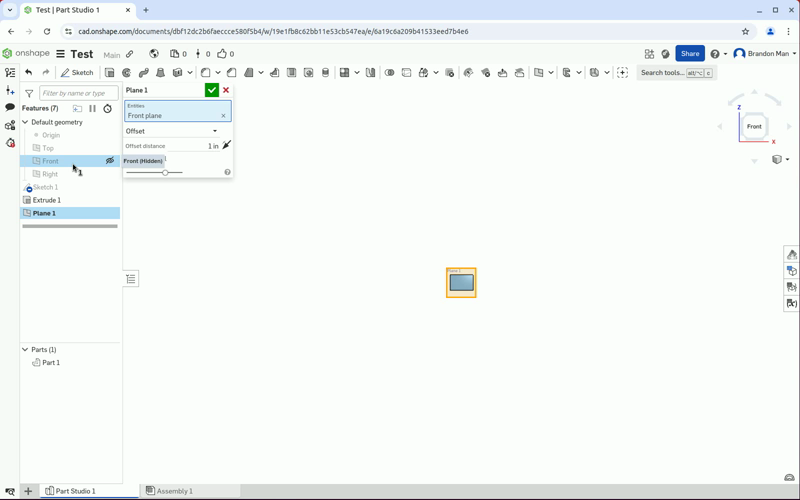
key(tab, 2)
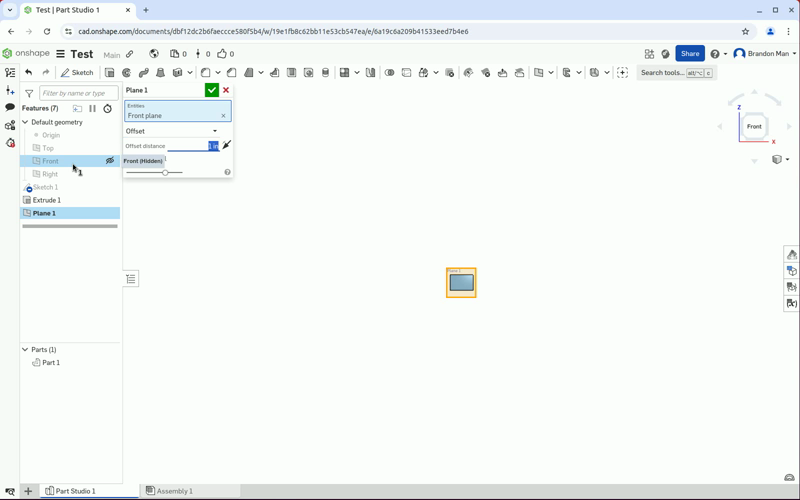
text(0.709)
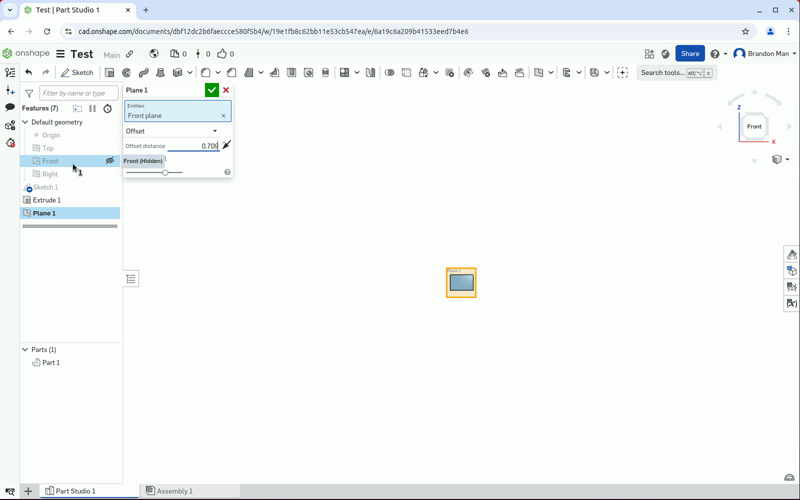
key(enter, 2)
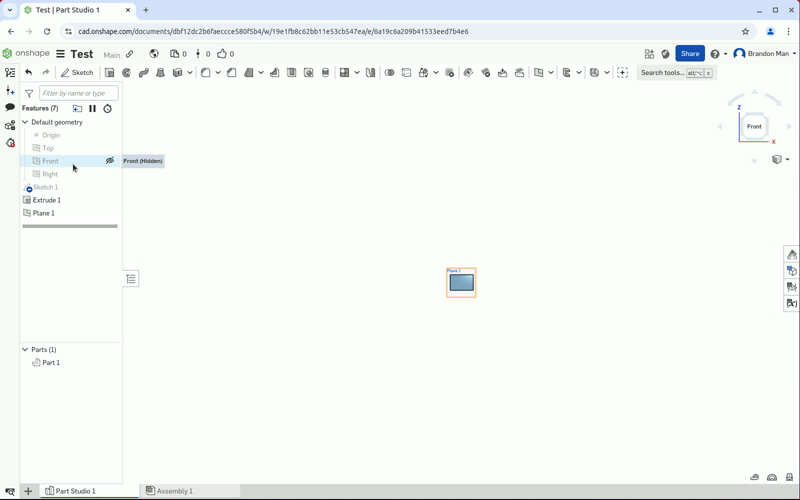
key(shift+s)
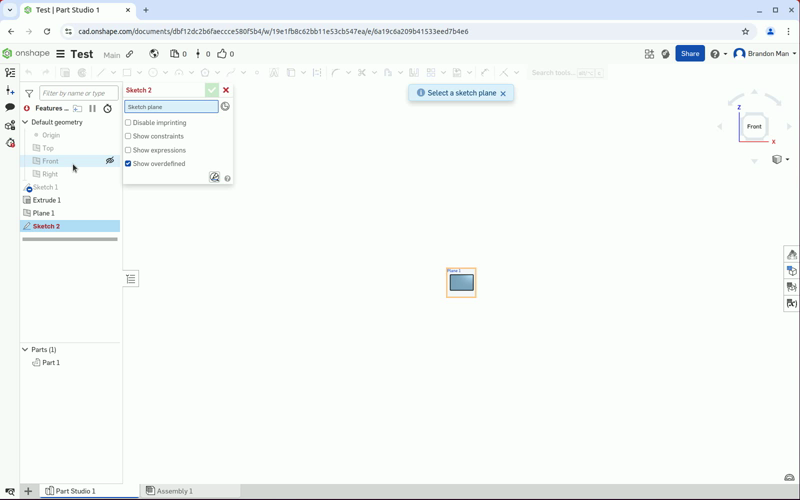
mouse_move(73, 215)
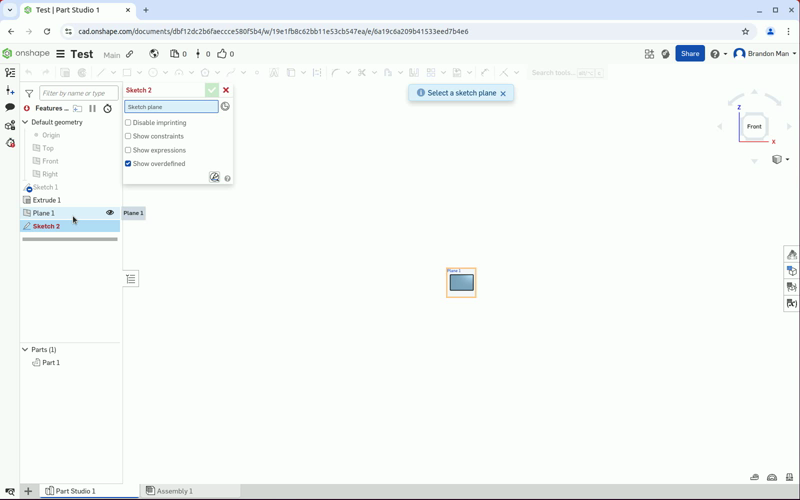
click(73, 215)
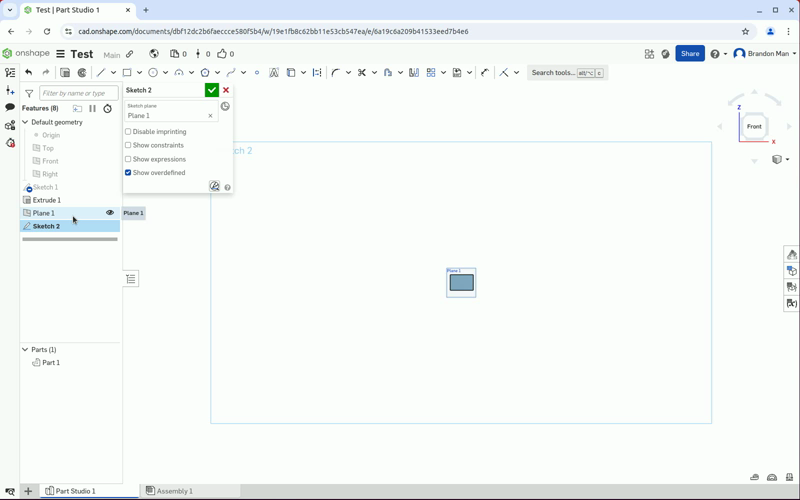
mouse_move(73, 352)
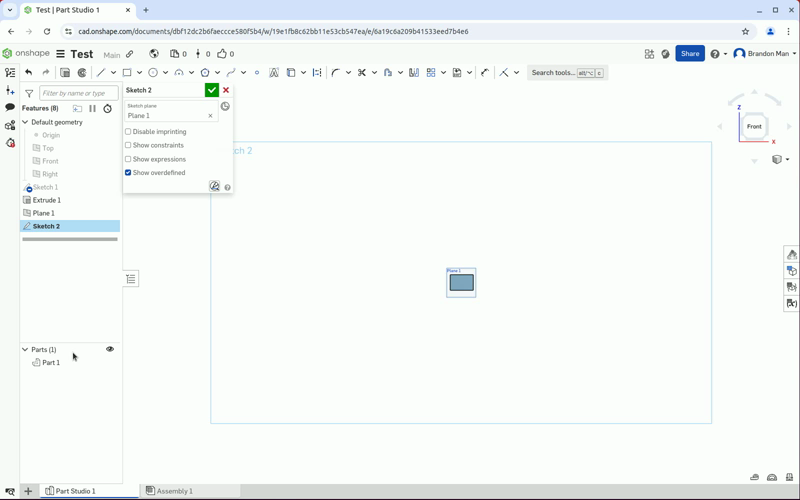
key(y)
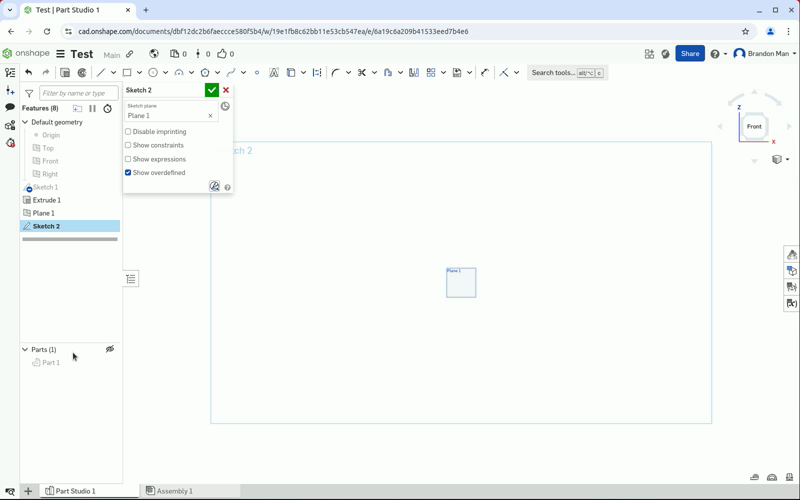
key(l)
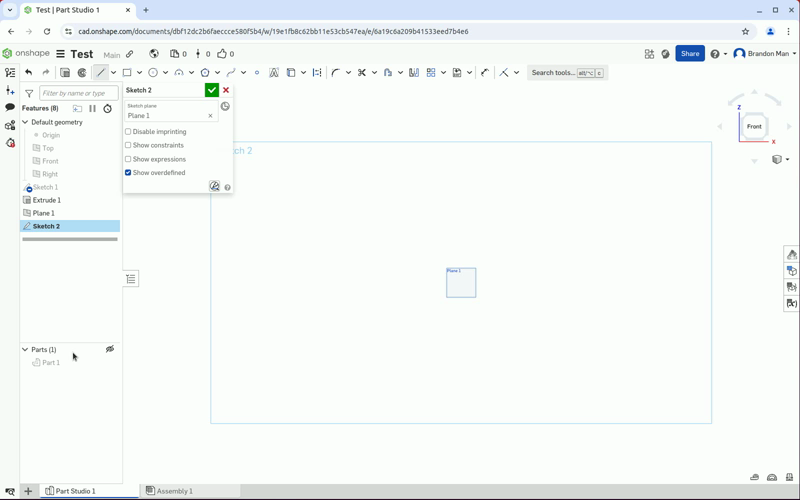
key_down(shift)
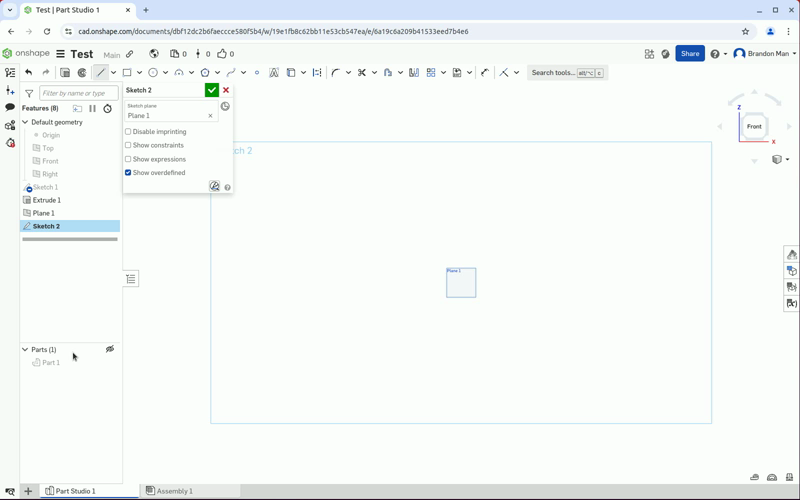
mouse_move(466, 290)
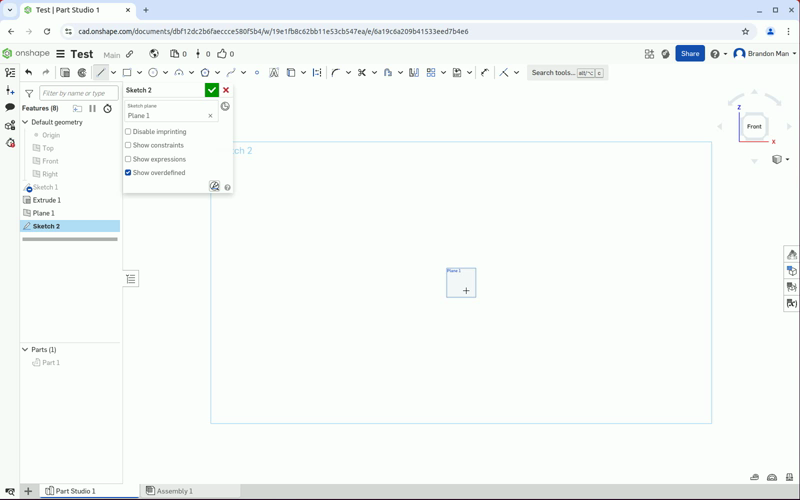
click(466, 290)
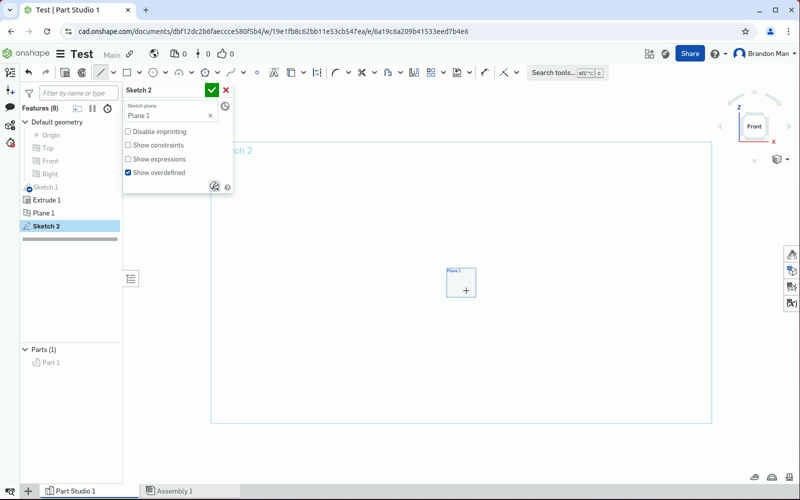
key_up(shift)
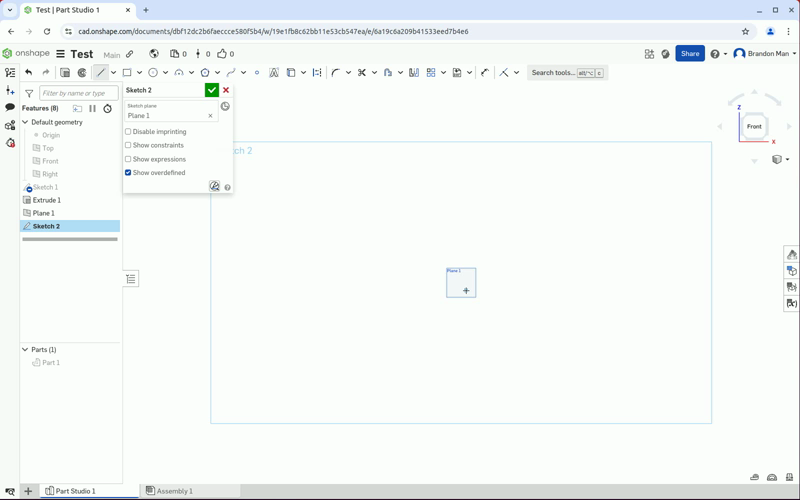
key_down(shift)
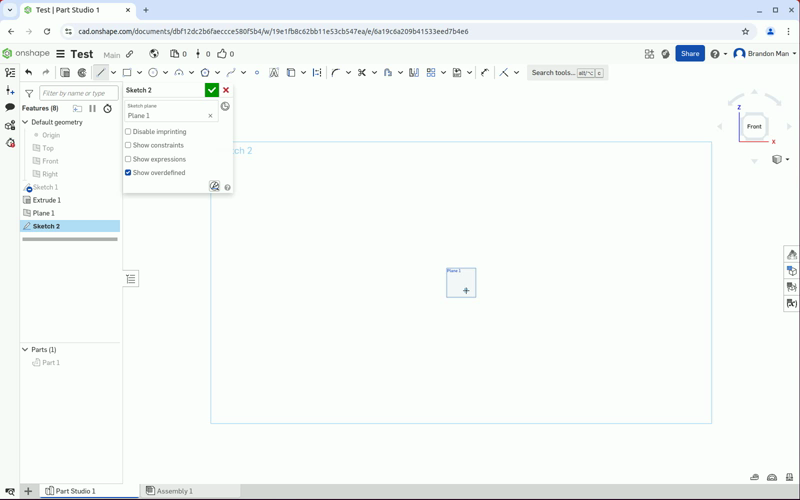
mouse_move(496, 290)
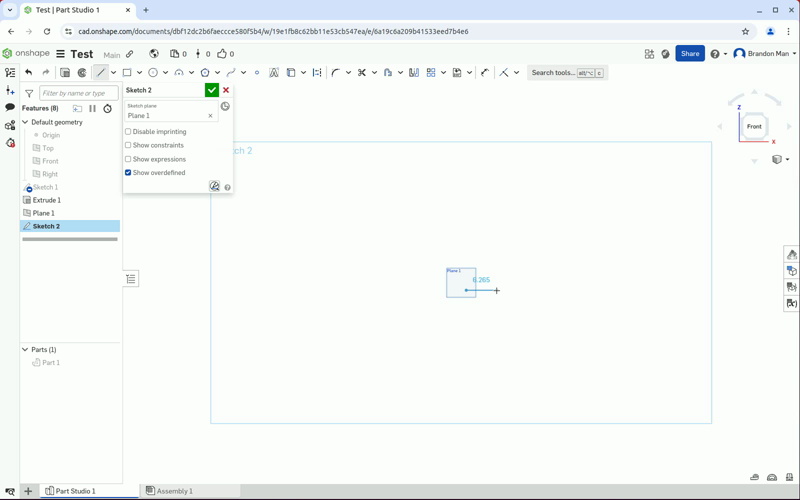
mouse_move(471, 290)
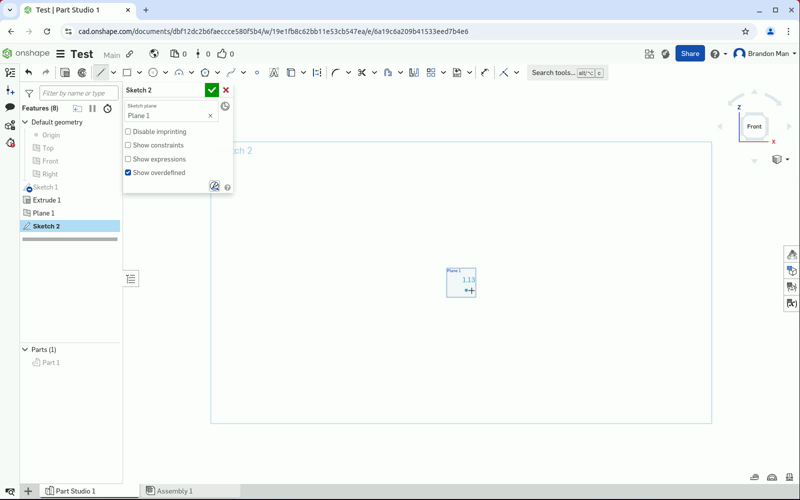
scroll(6)
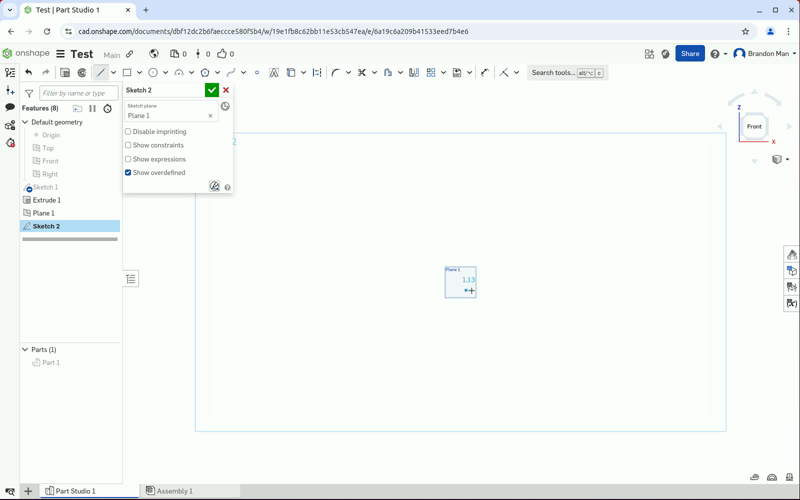
scroll(6)
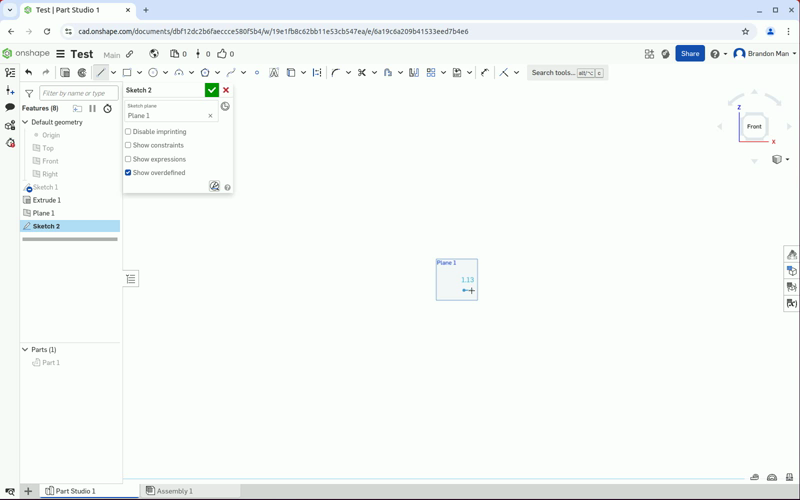
scroll(6)
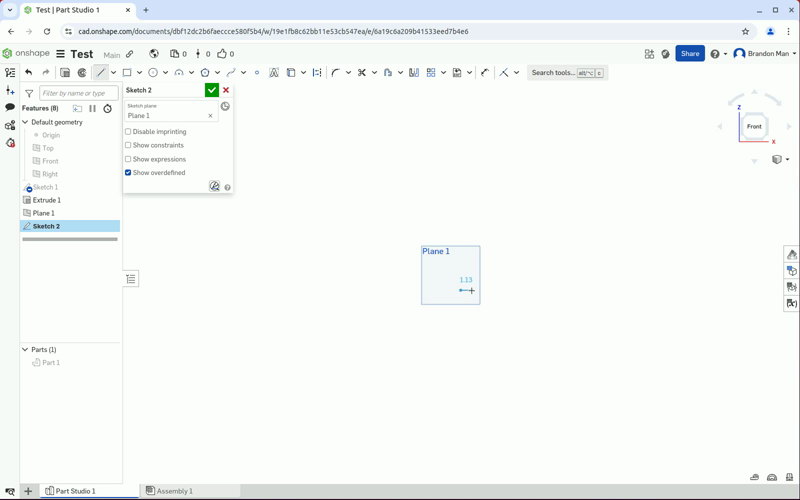
scroll(6)
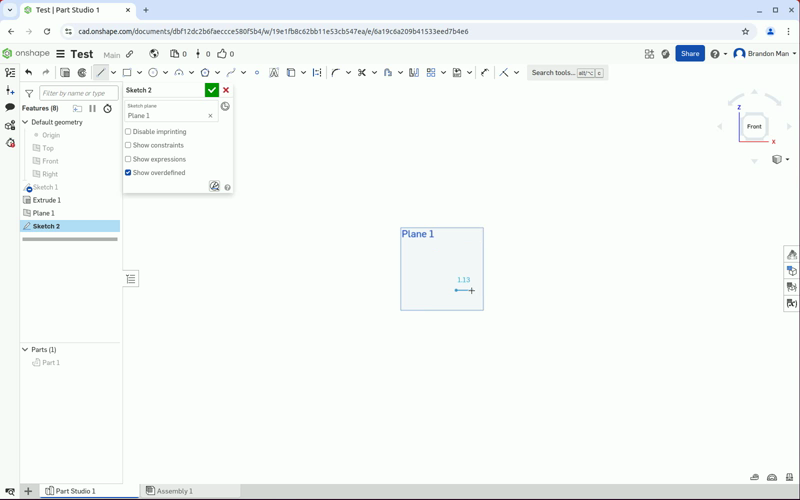
scroll(6)
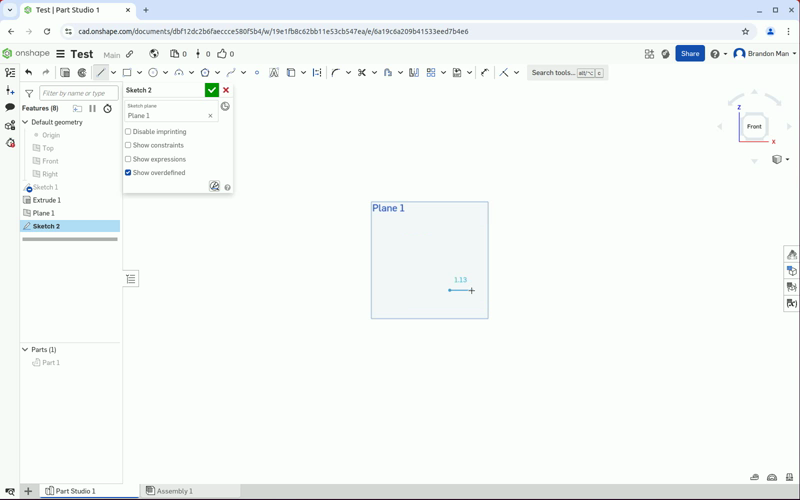
scroll(6)
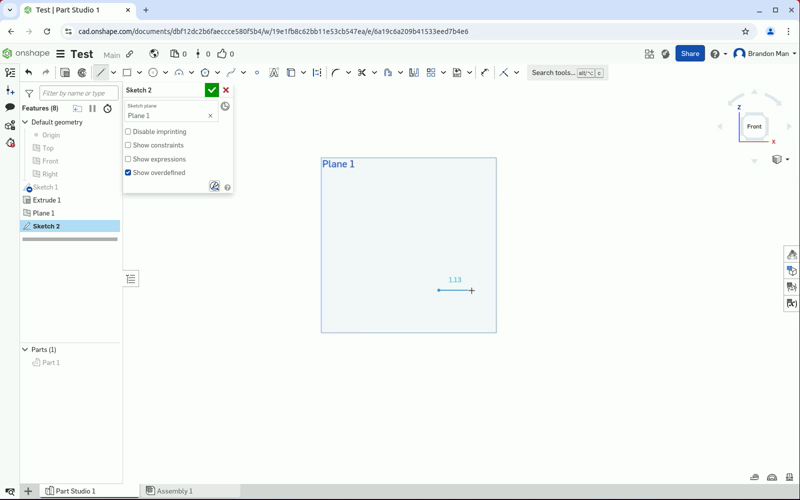
scroll(6)
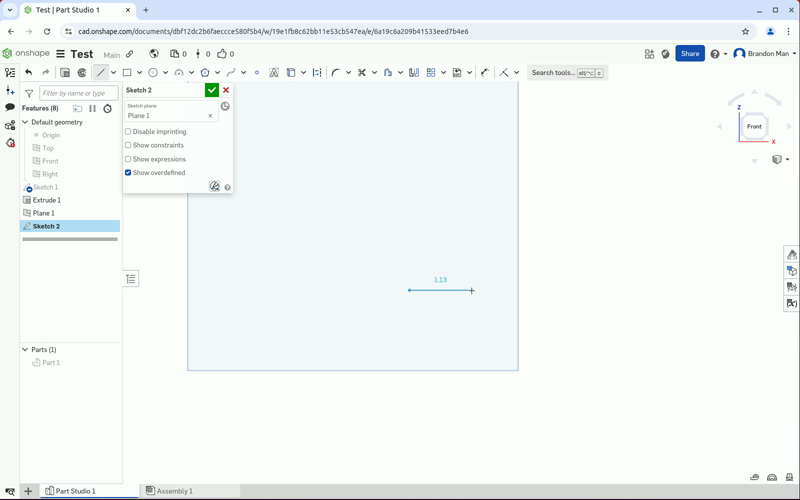
click(471, 290)
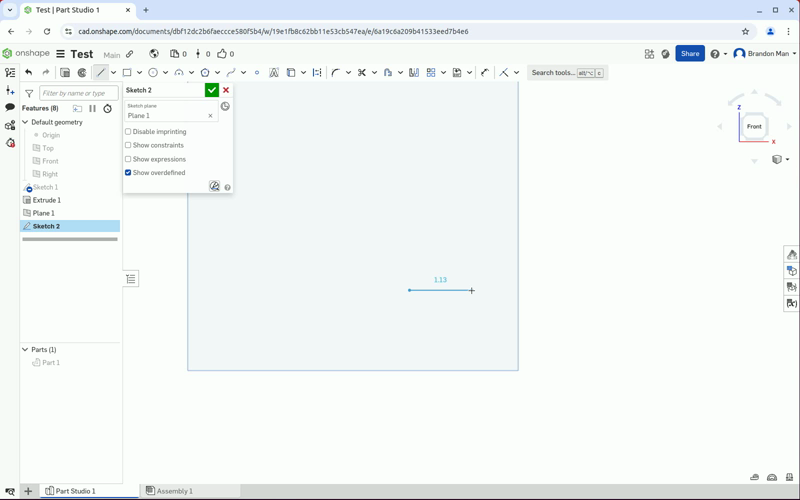
scroll(-6)
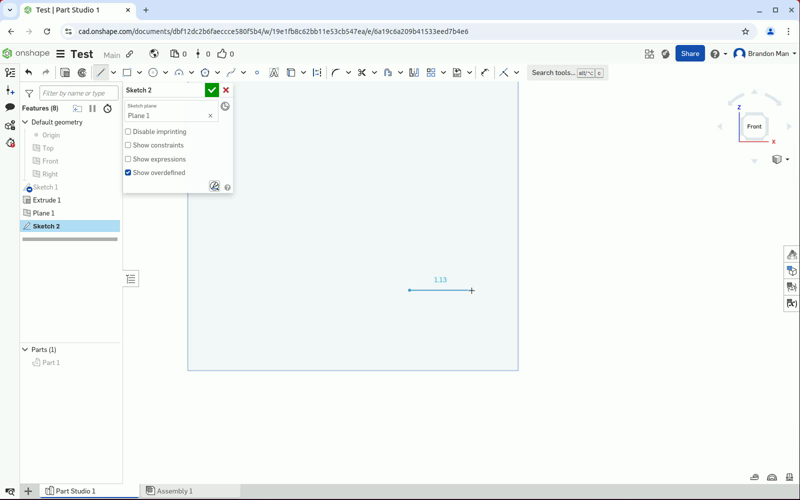
scroll(-6)
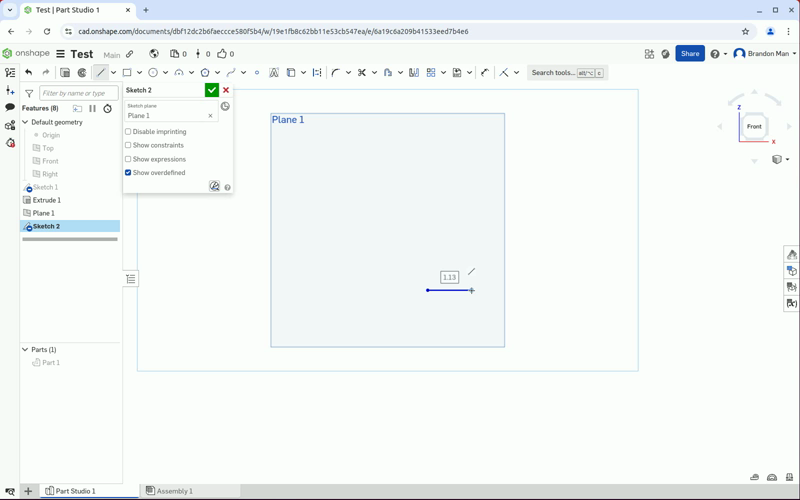
scroll(-6)
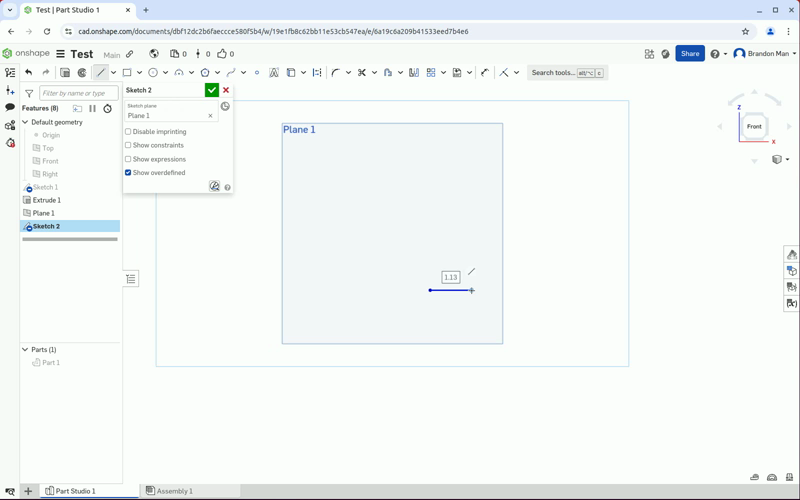
scroll(-6)
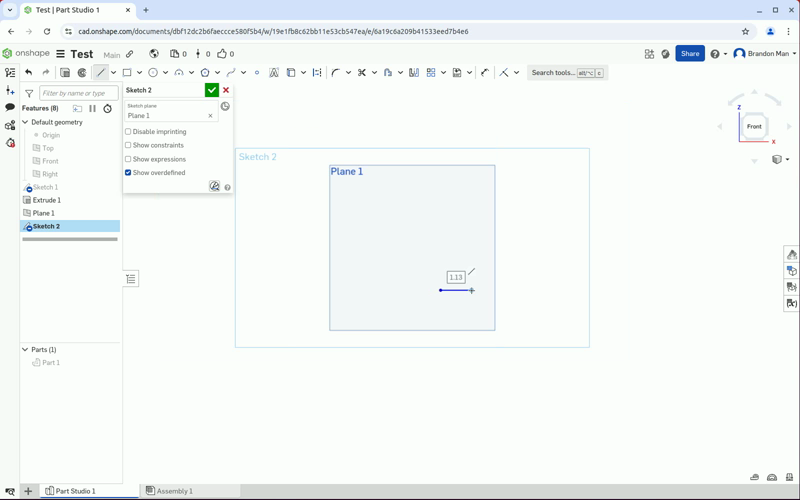
scroll(-6)
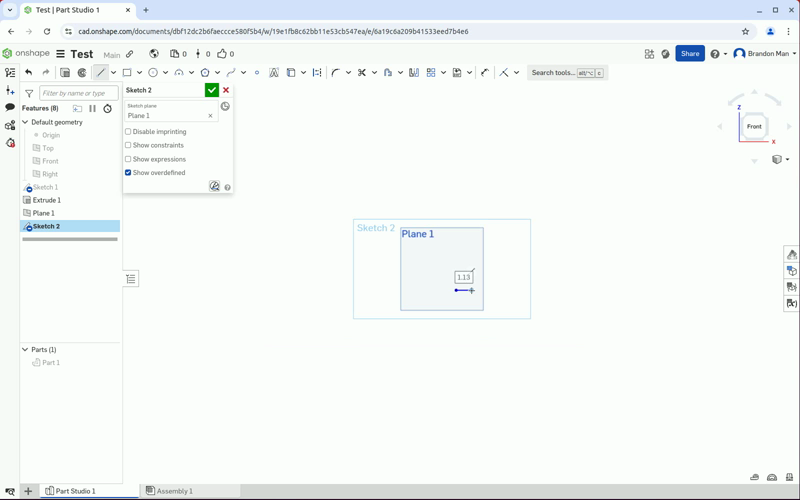
scroll(-6)
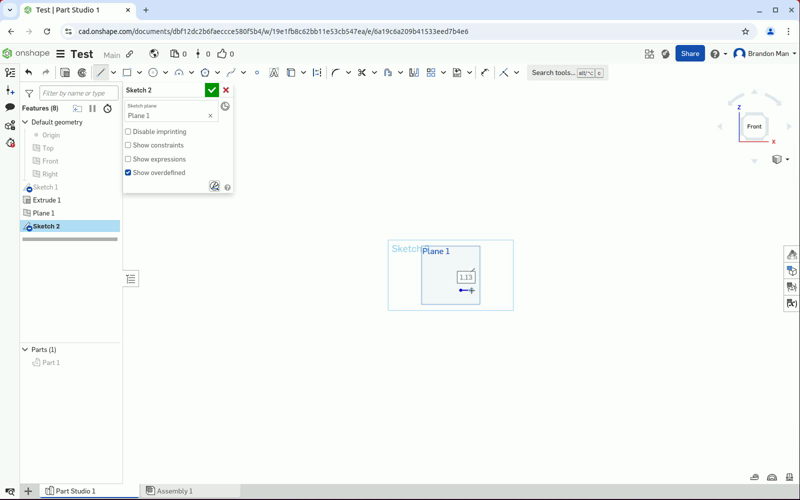
scroll(-6)
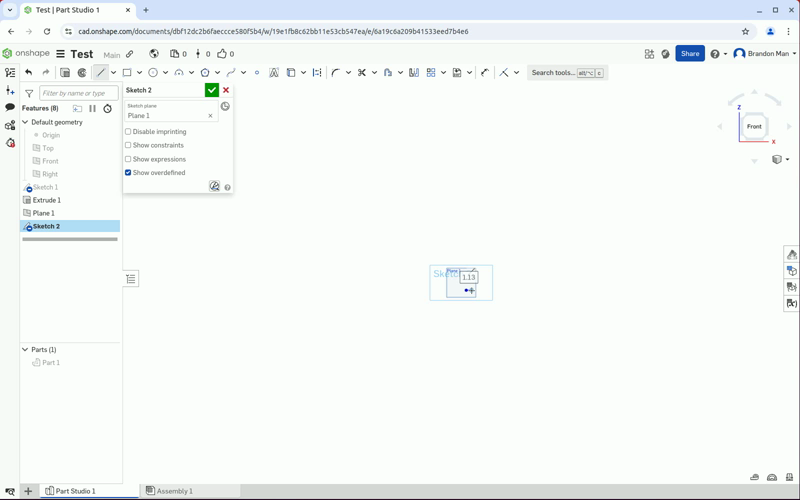
key_up(shift)
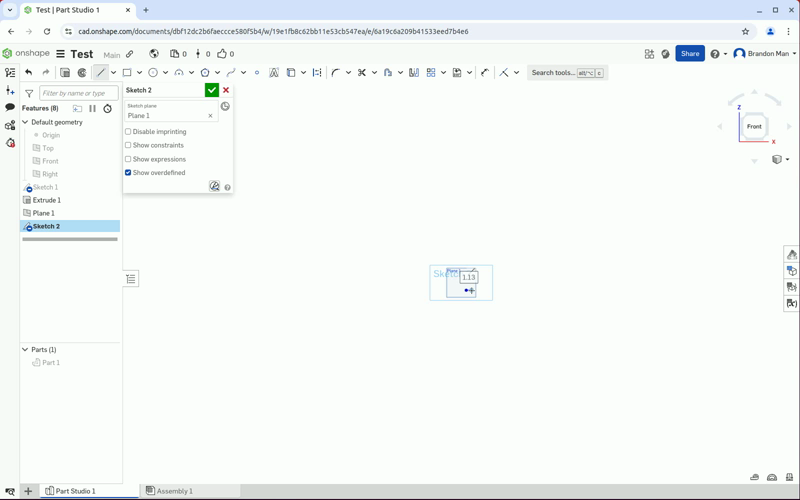
key_down(shift)
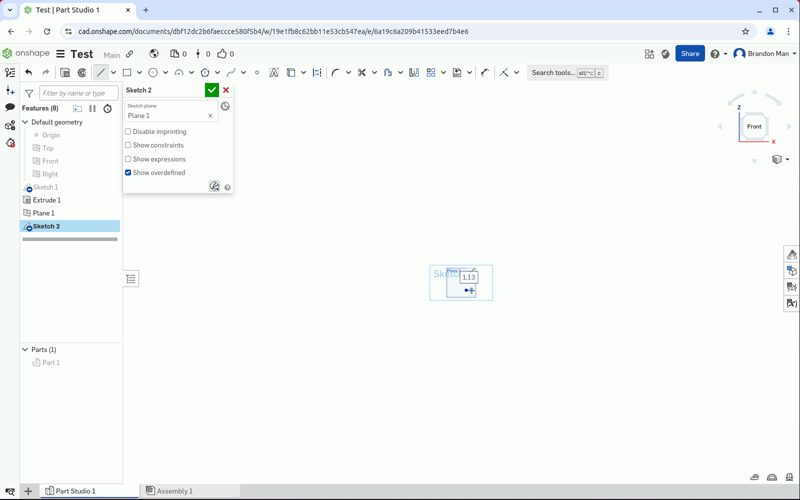
mouse_move(501, 290)
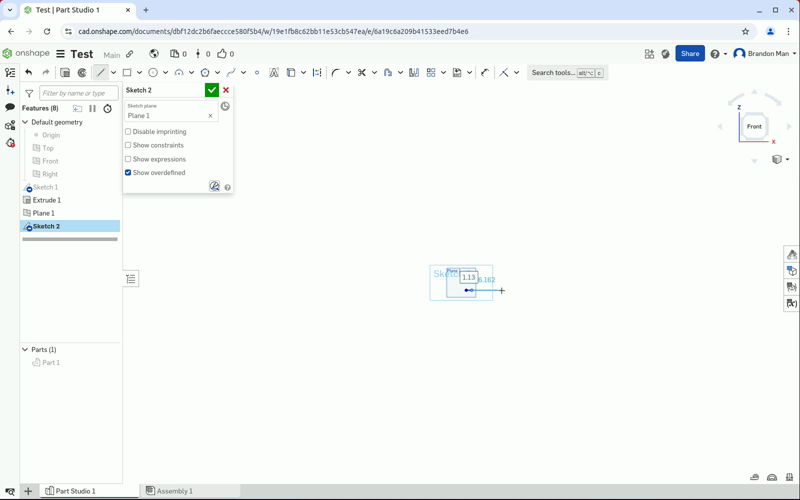
mouse_move(471, 274)
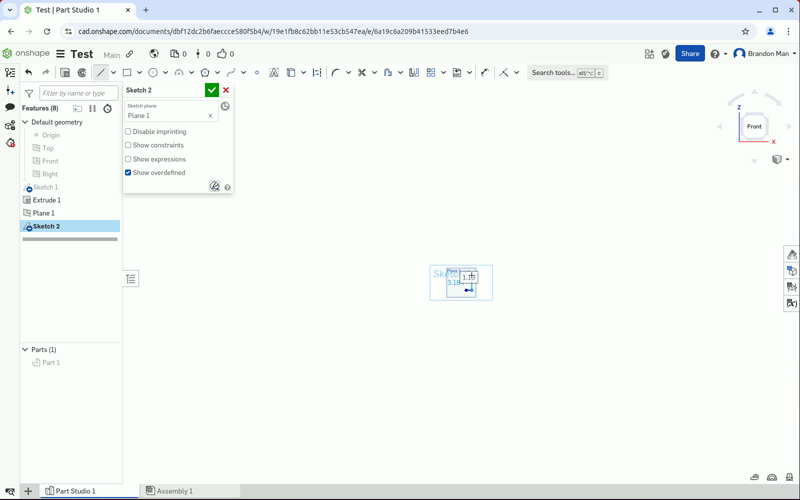
click(471, 274)
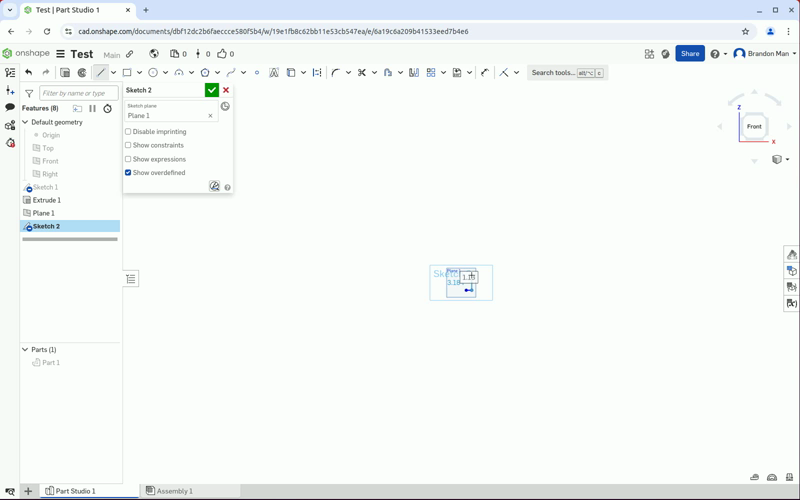
key_up(shift)
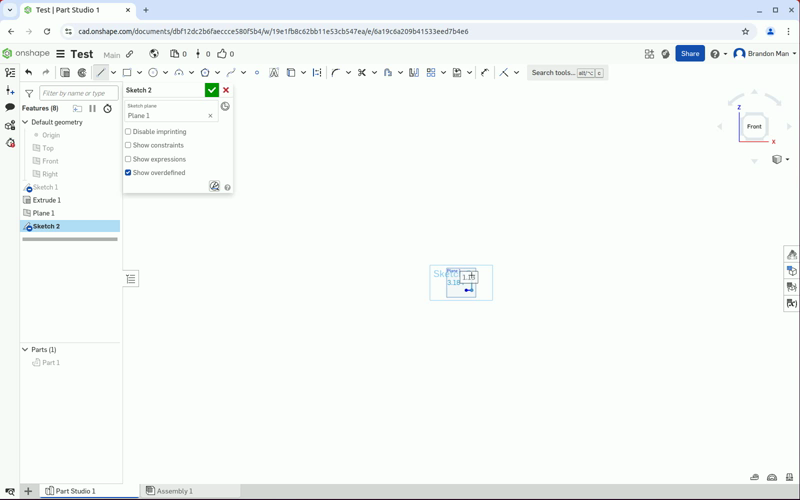
key_down(shift)
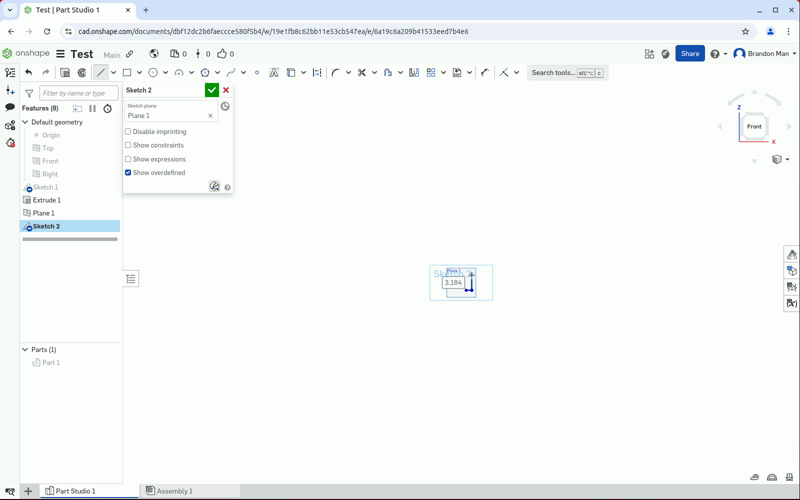
mouse_move(501, 274)
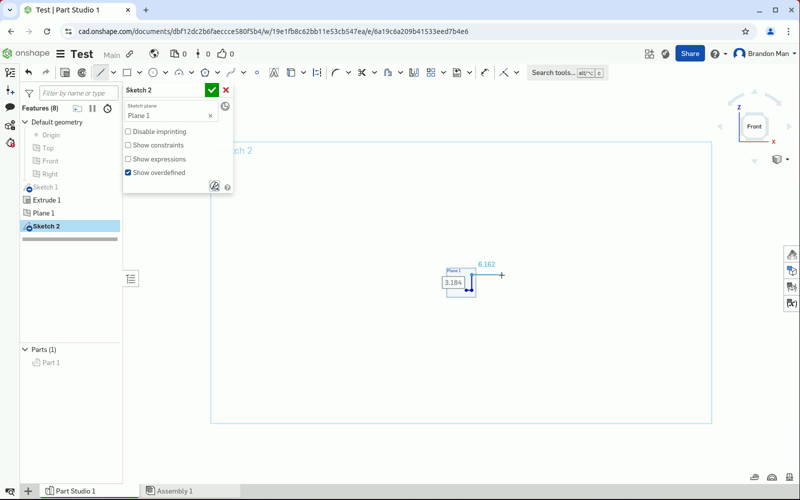
mouse_move(466, 274)
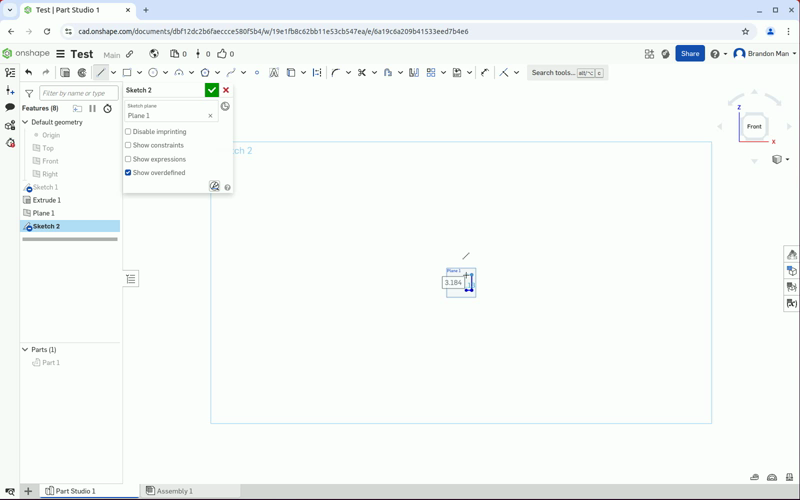
scroll(6)
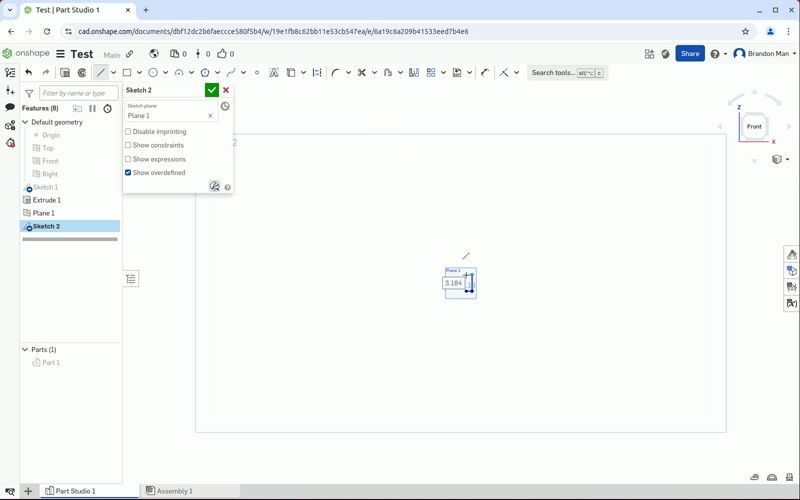
scroll(6)
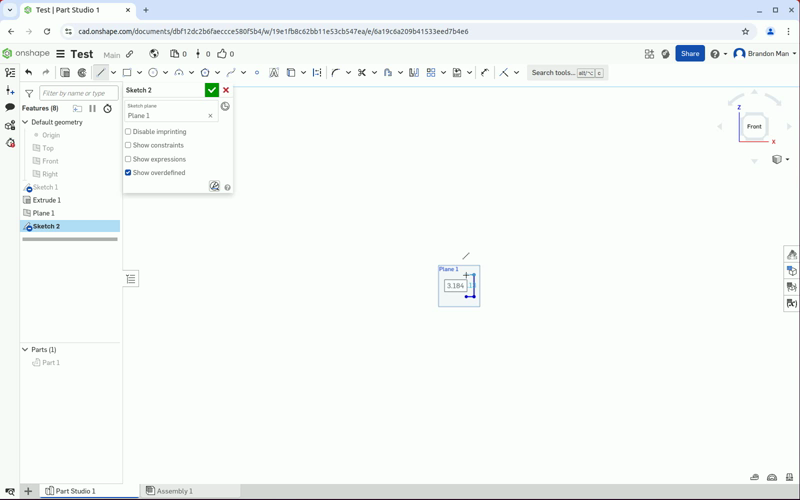
scroll(6)
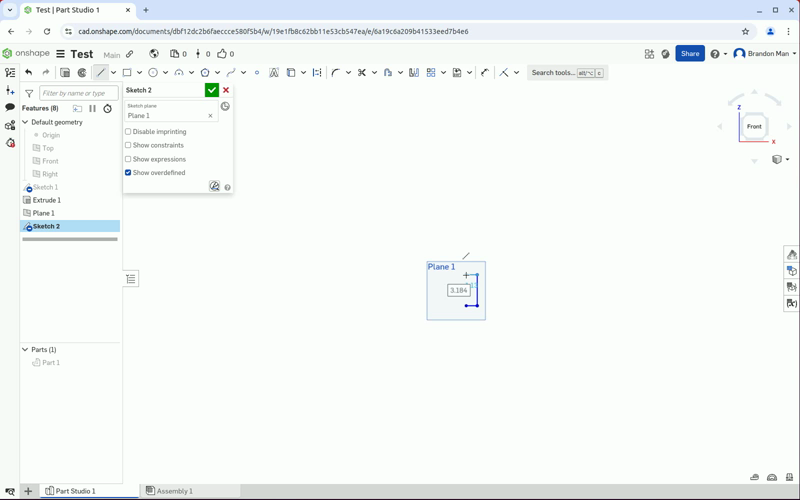
scroll(6)
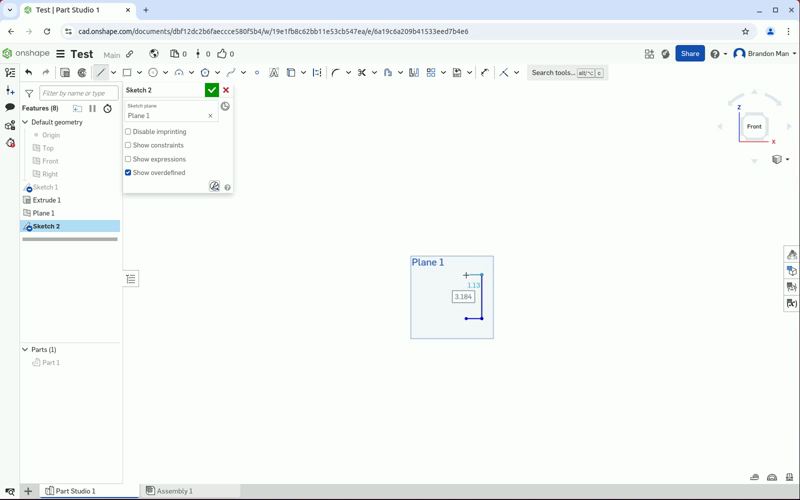
scroll(6)
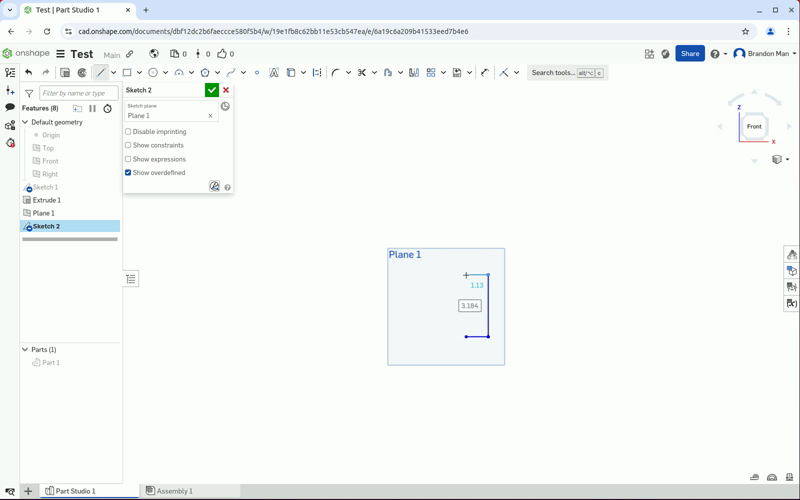
scroll(6)
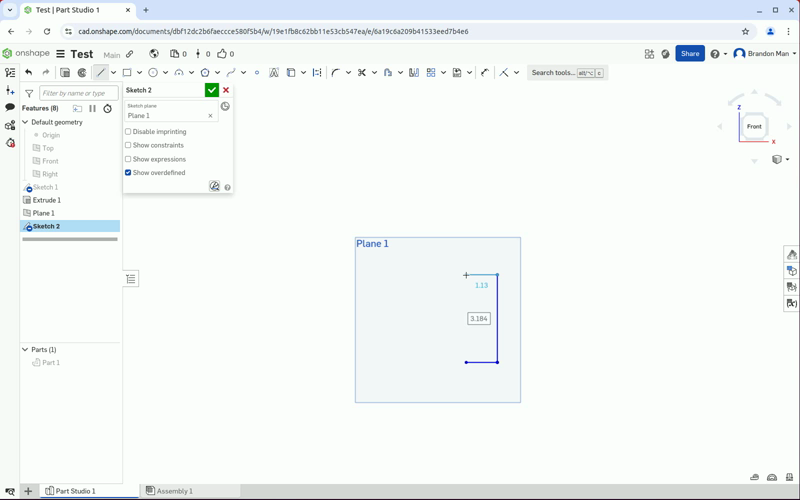
scroll(6)
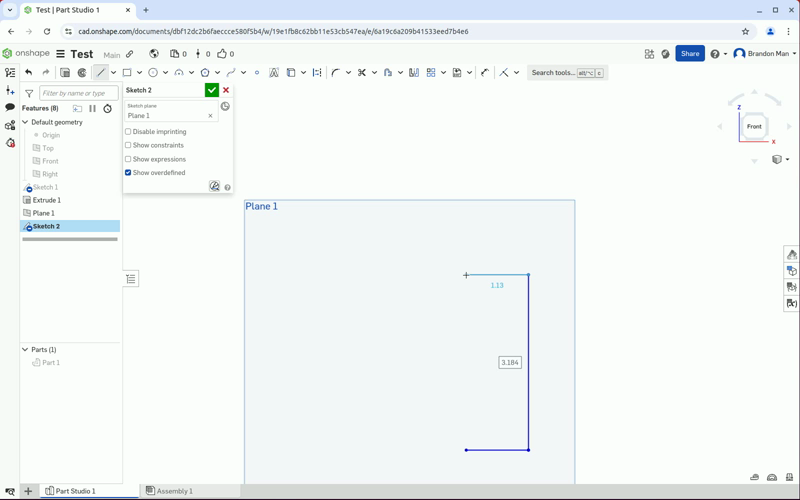
click(466, 274)
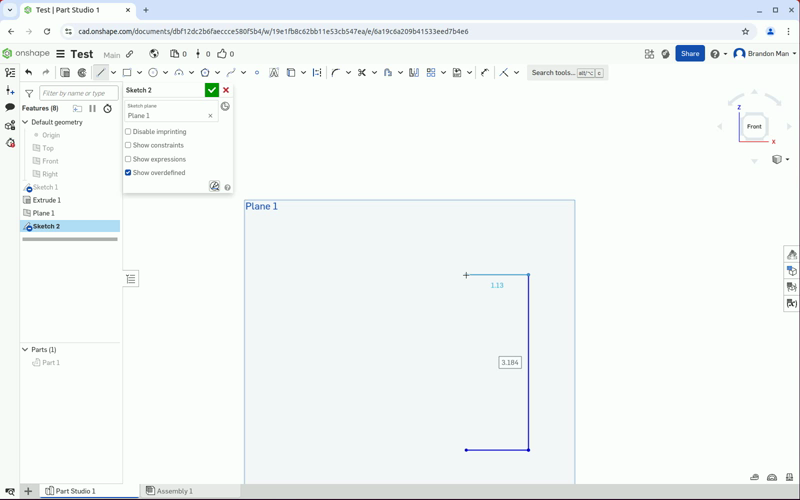
scroll(-6)
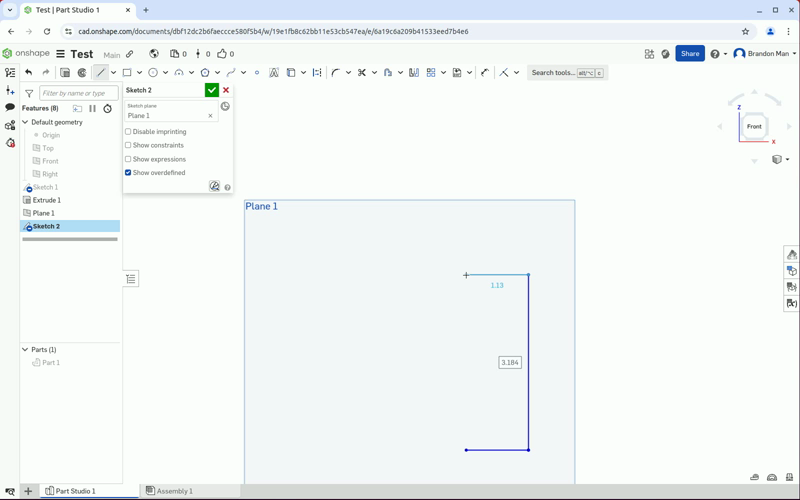
scroll(-6)
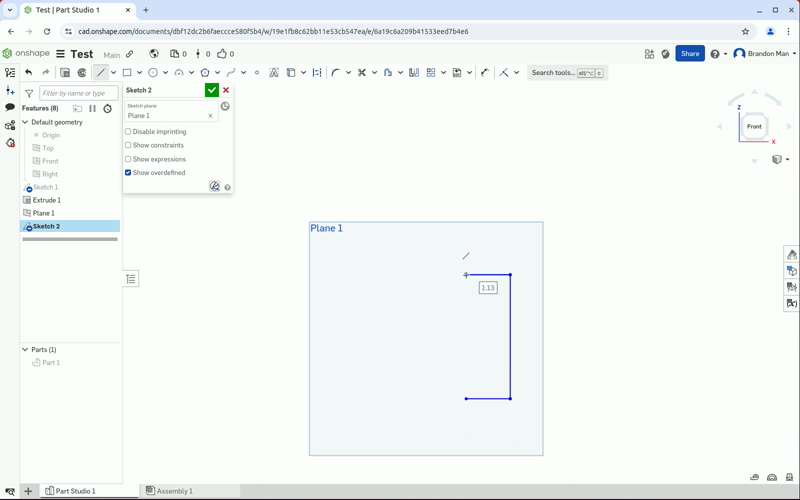
scroll(-6)
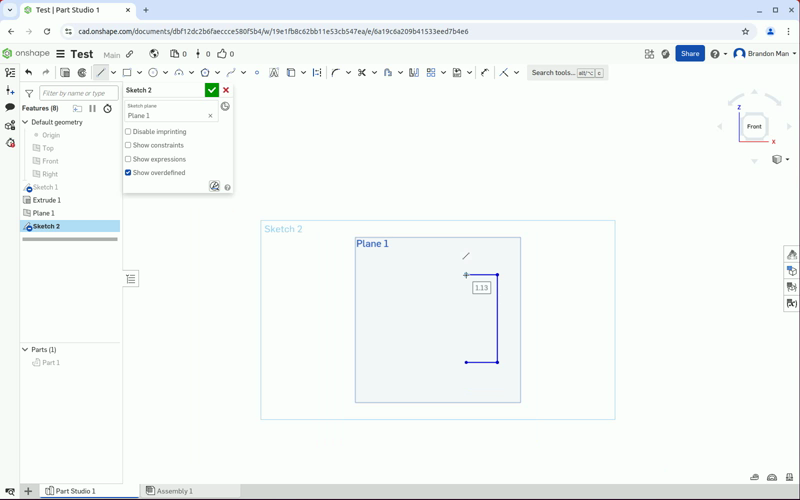
scroll(-6)
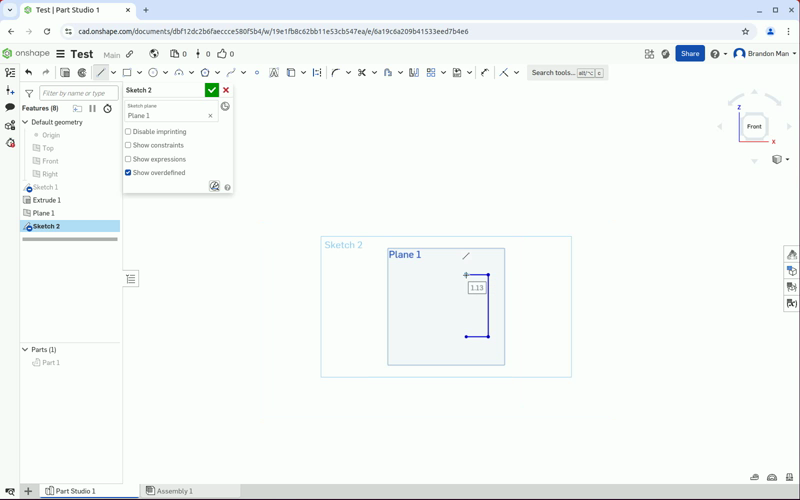
scroll(-6)
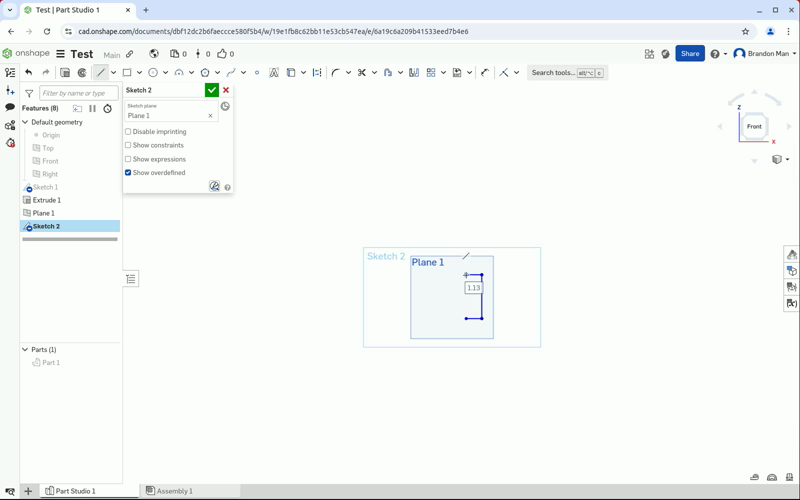
scroll(-6)
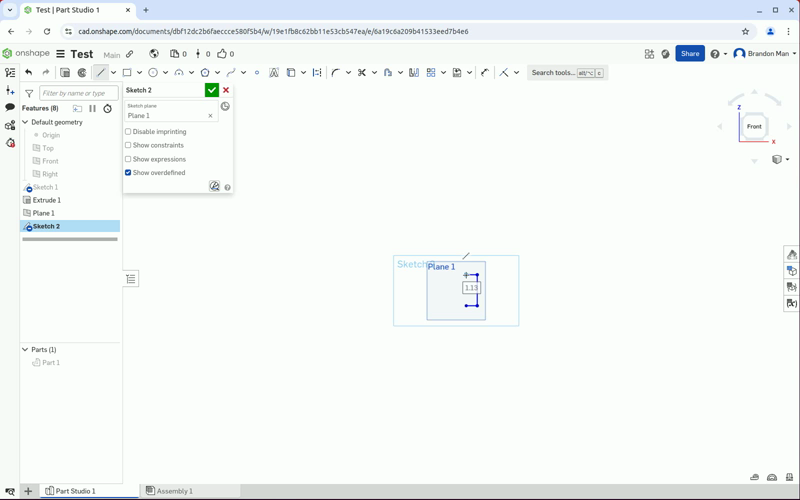
scroll(-6)
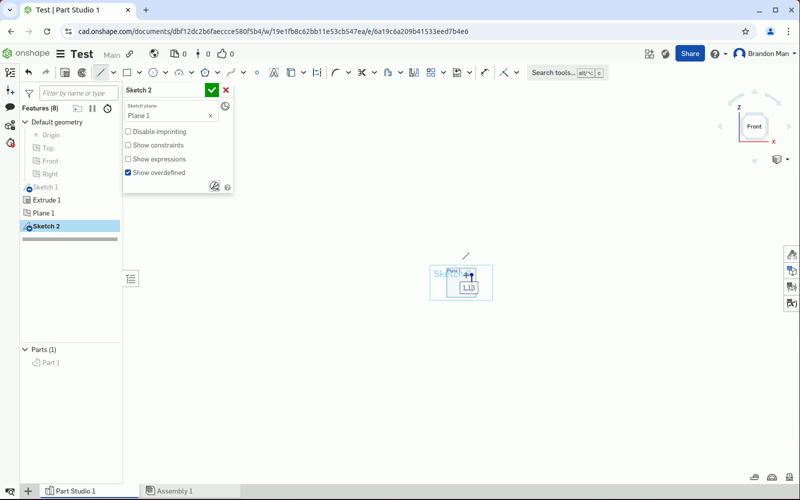
key_up(shift)
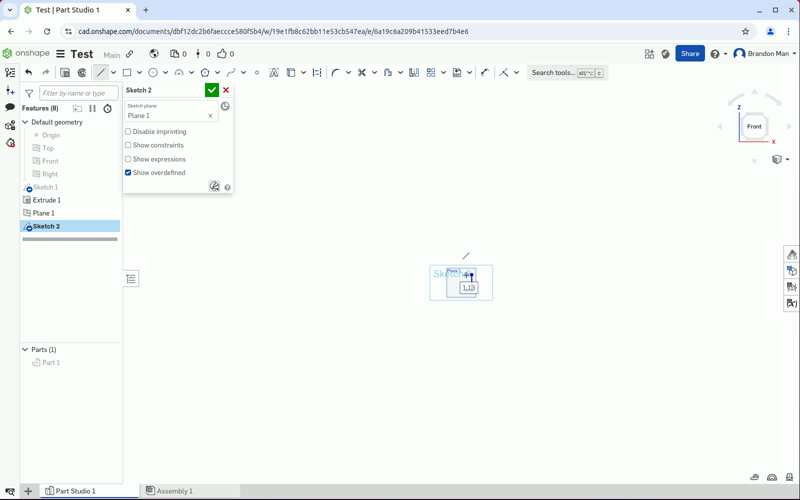
mouse_move(496, 274)
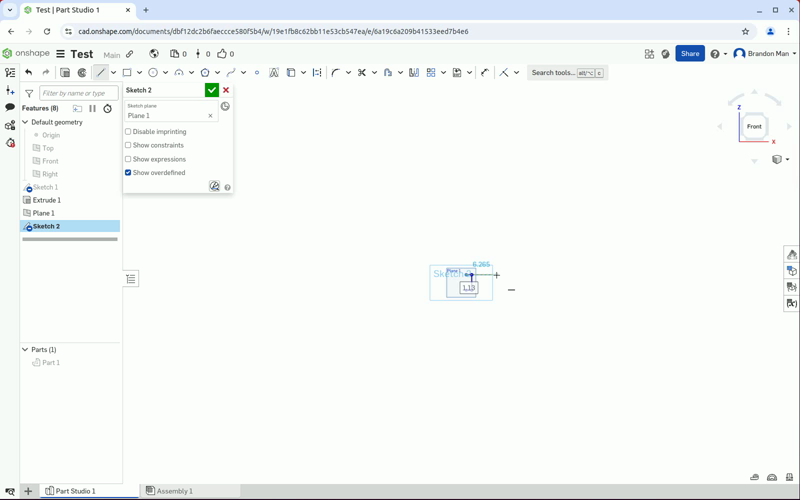
key_down(shift)
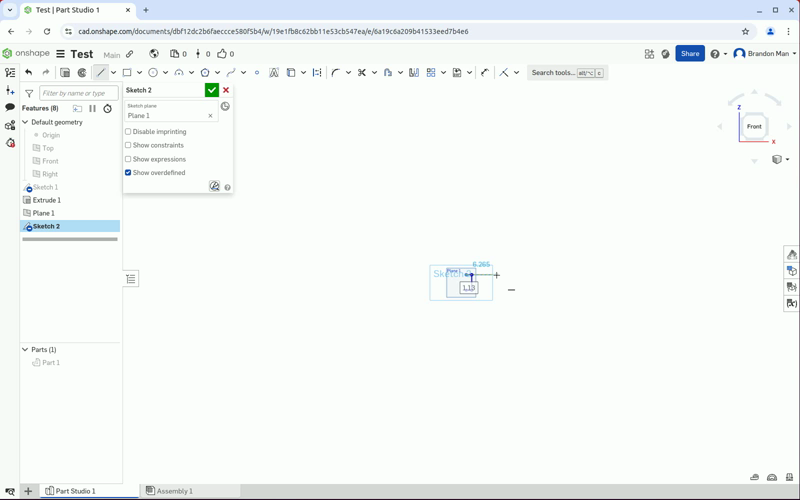
mouse_move(466, 290)
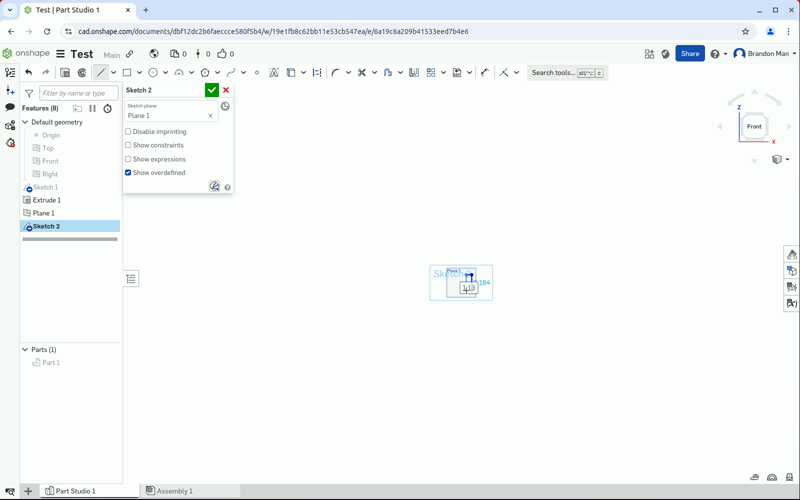
key_up(shift)
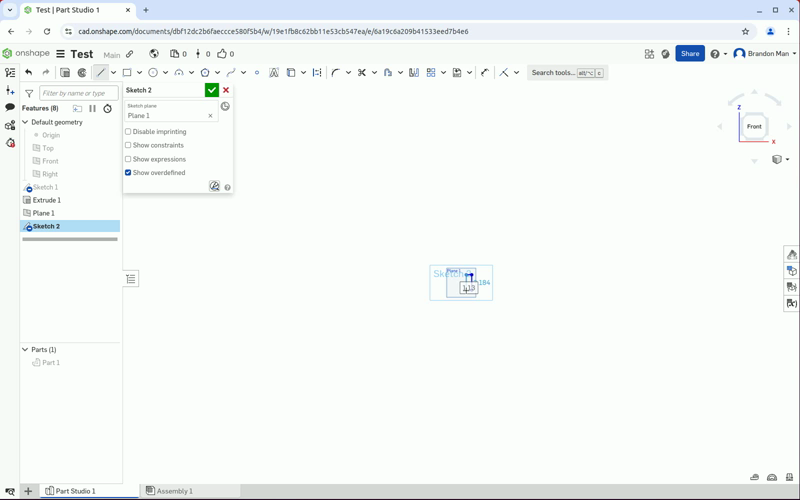
click(466, 290)
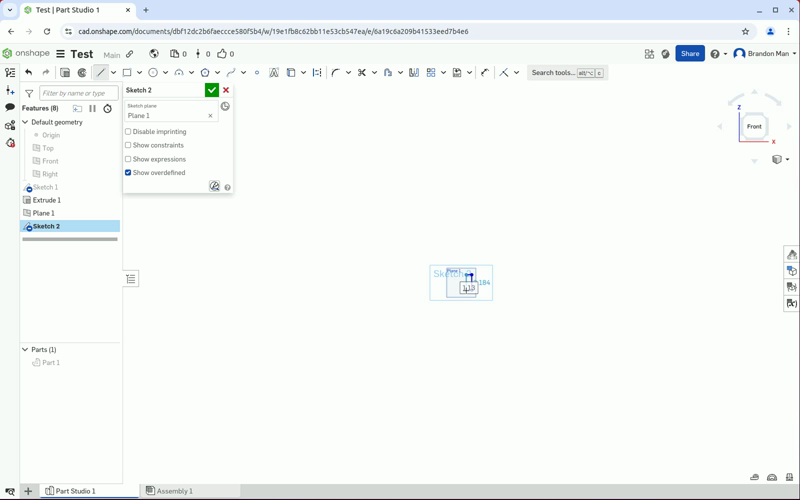
key(esc)
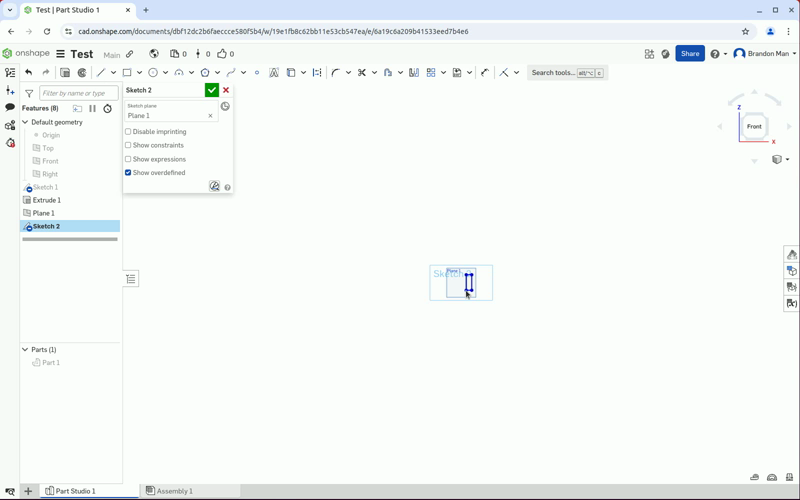
mouse_move(469, 280)
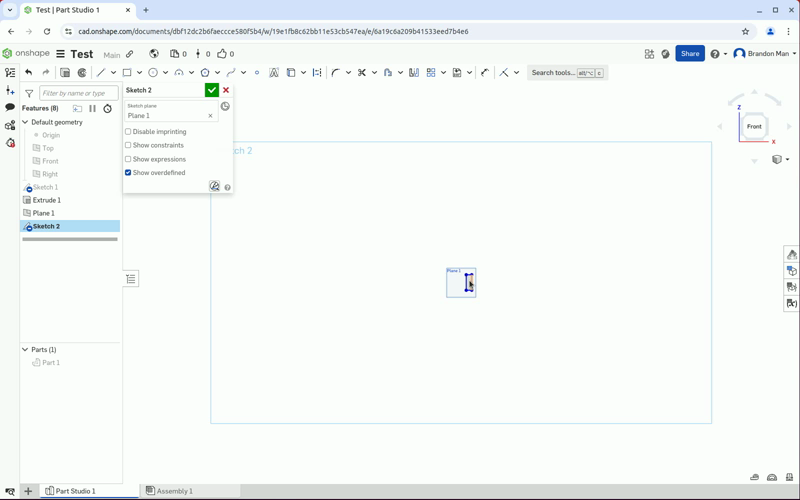
scroll(6)
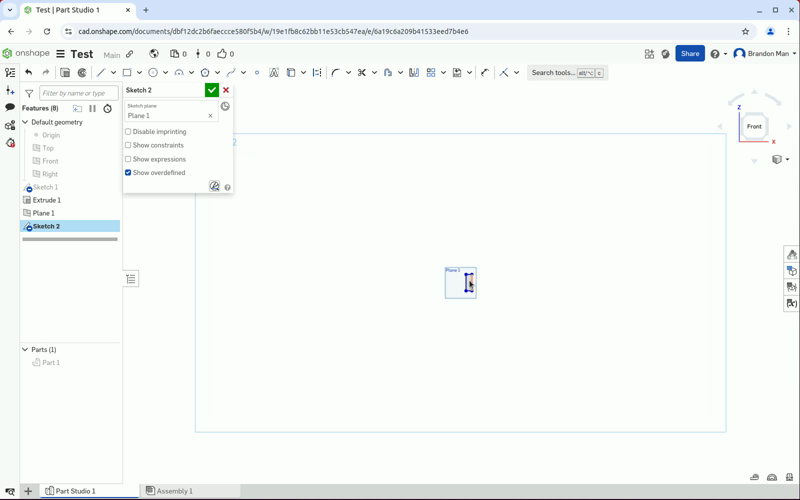
scroll(6)
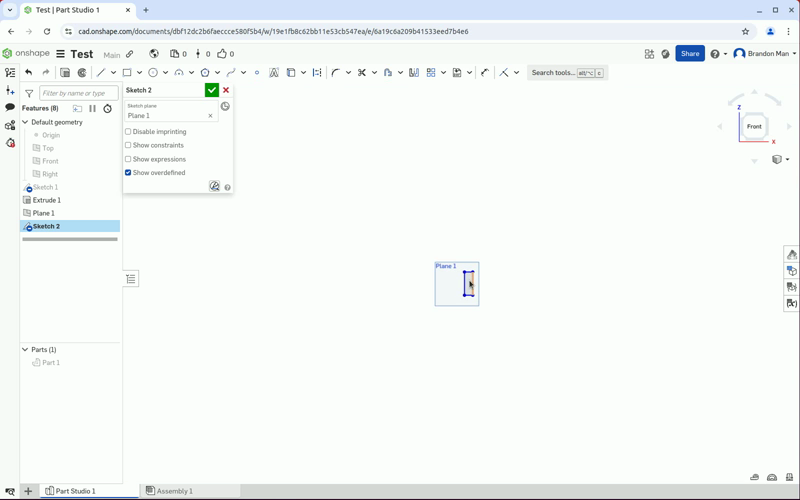
scroll(6)
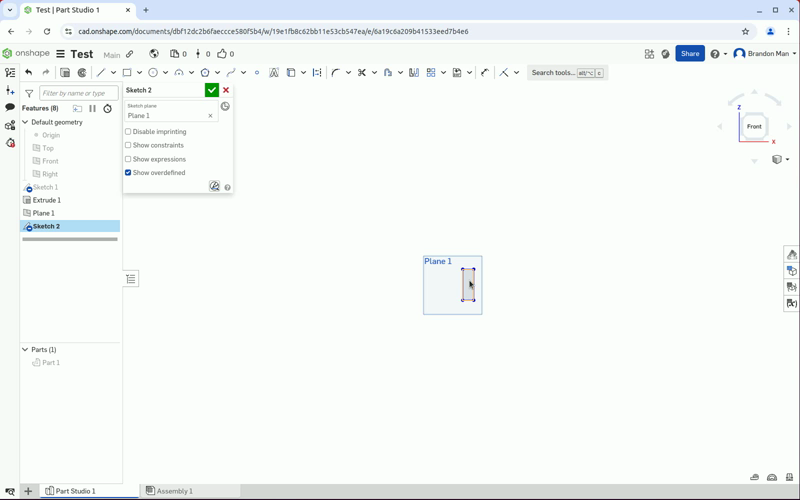
scroll(6)
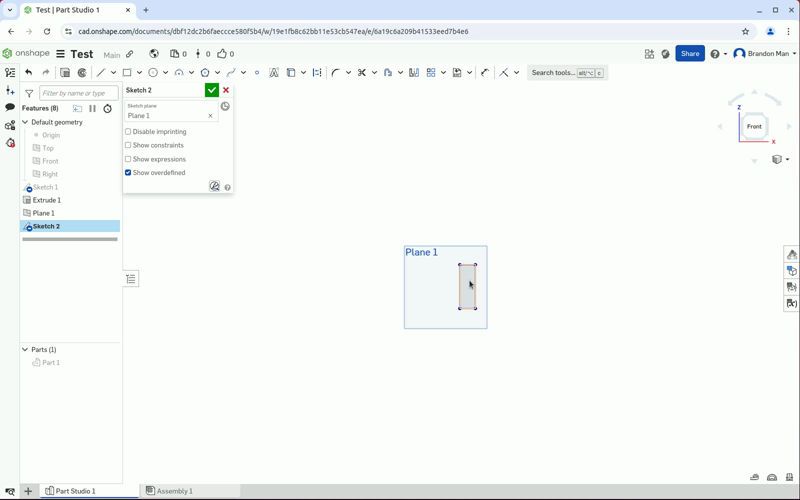
scroll(6)
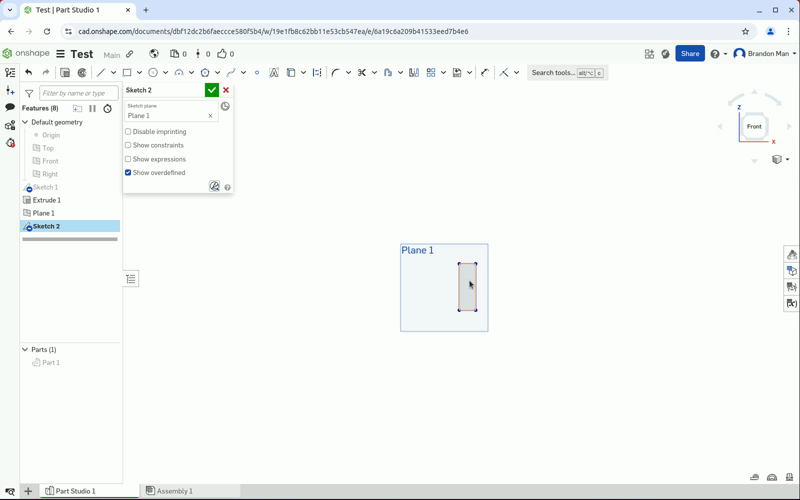
scroll(6)
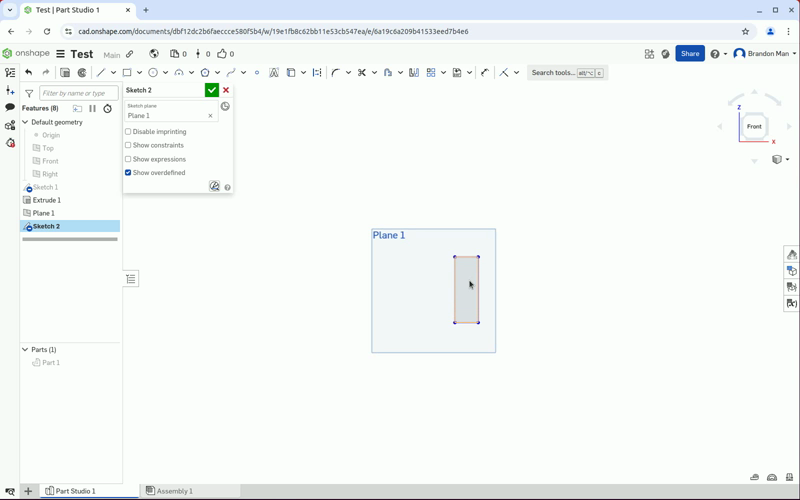
scroll(6)
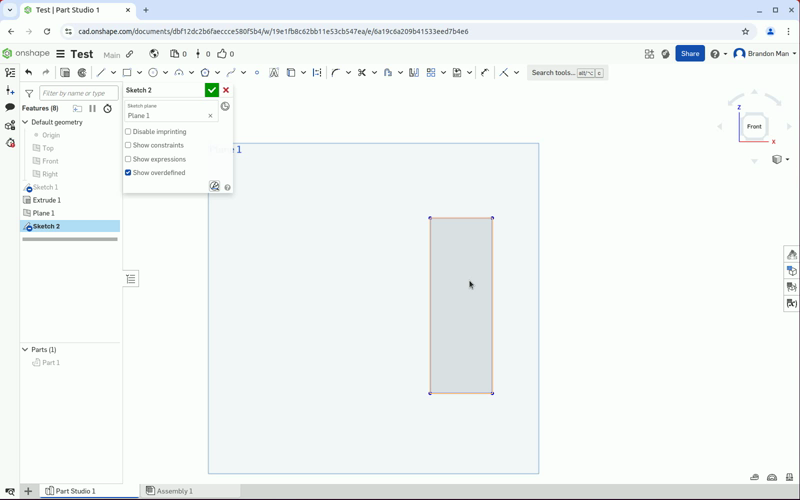
click(469, 280)
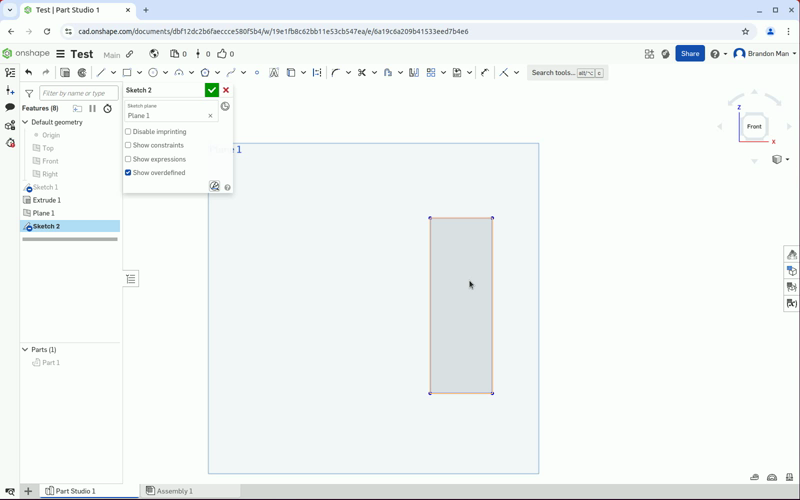
scroll(-6)
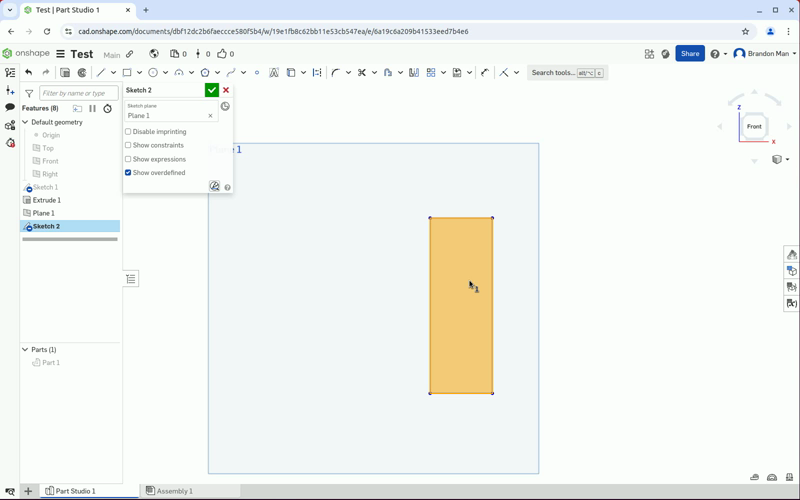
scroll(-6)
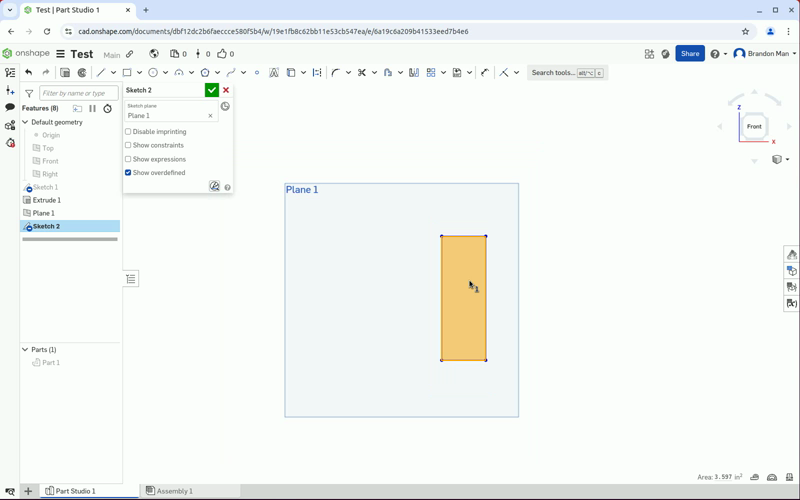
scroll(-6)
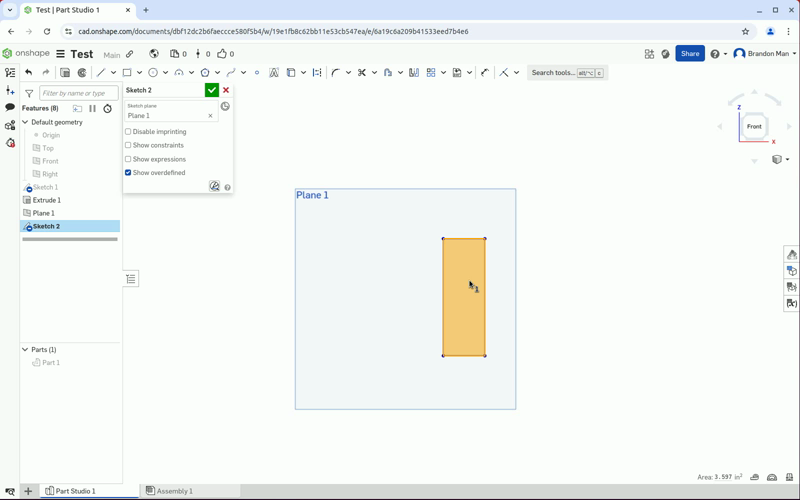
scroll(-6)
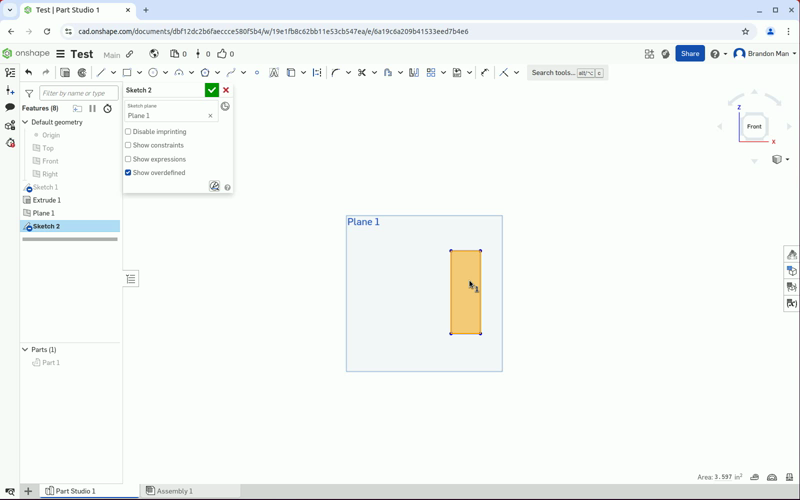
scroll(-6)
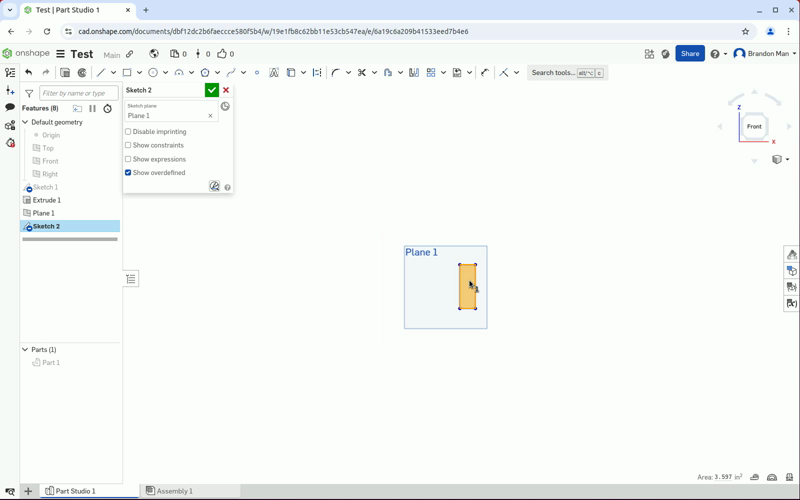
scroll(-6)
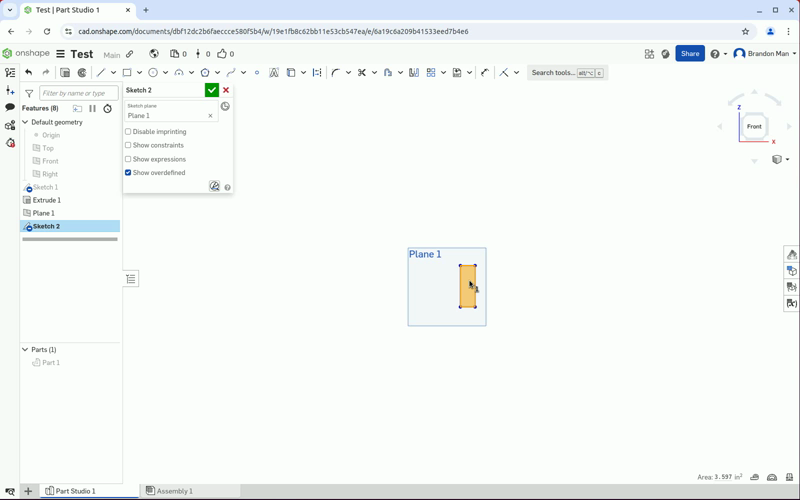
scroll(-6)
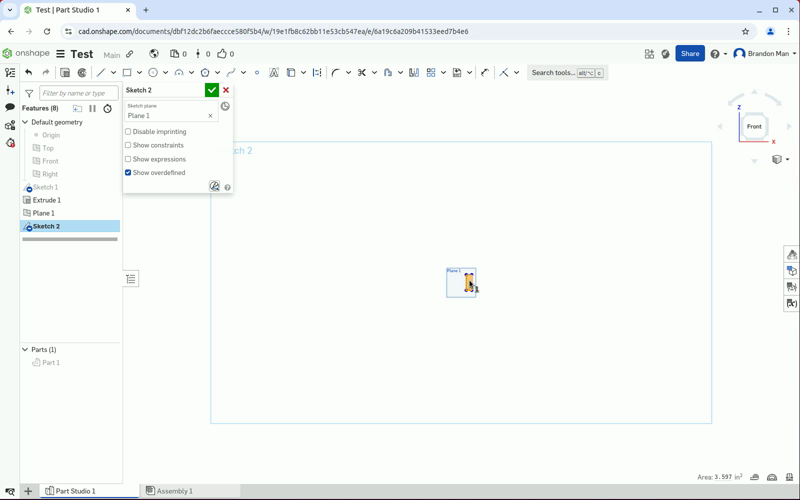
mouse_move(73, 352)
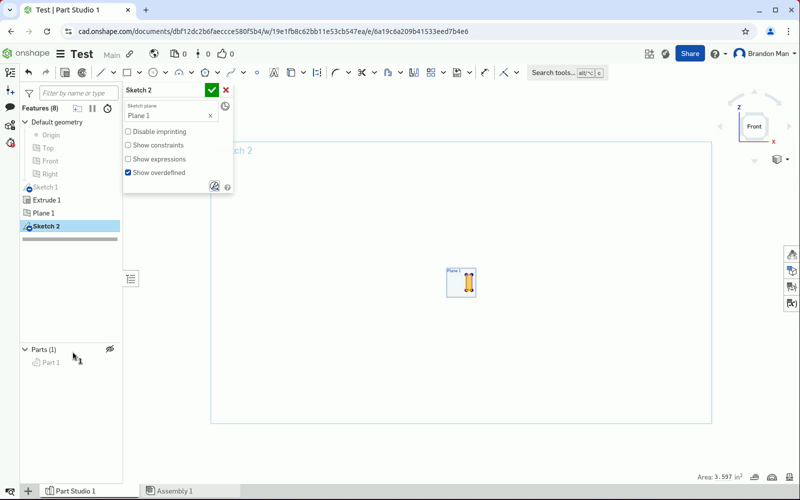
key(shift+y)
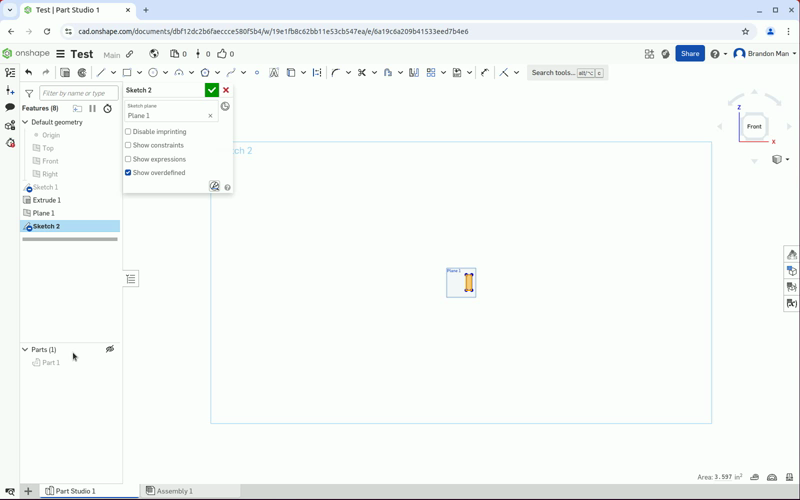
key(shift+e)
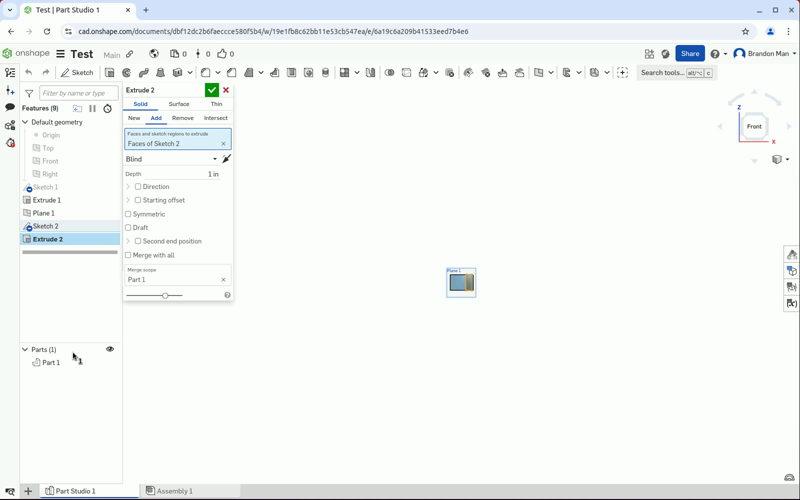
mouse_move(143, 106)
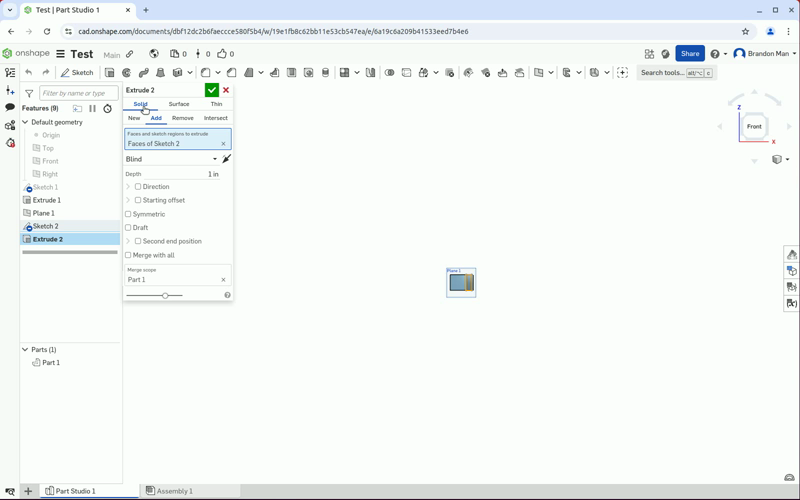
click(143, 106)
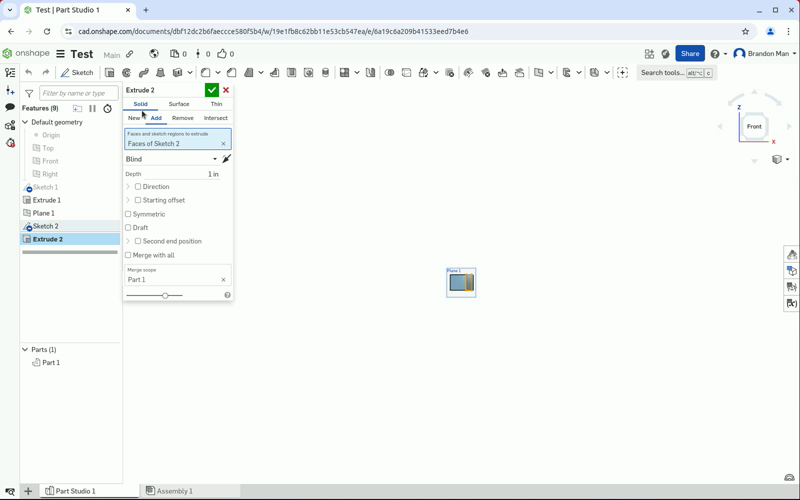
mouse_move(137, 120)
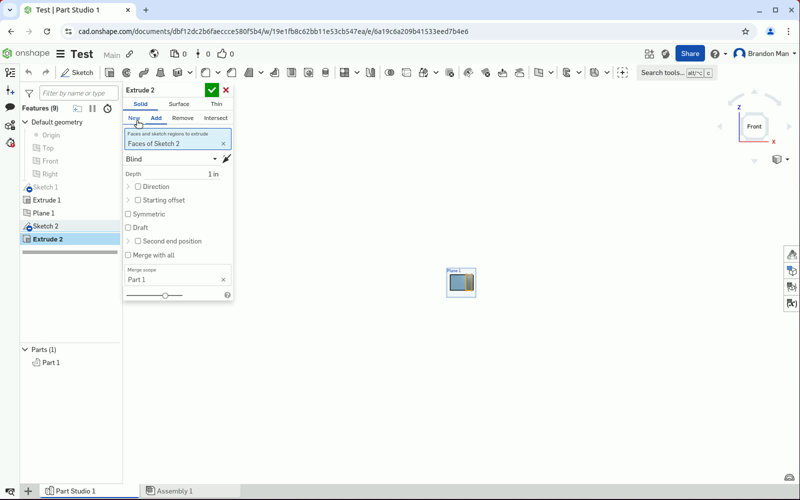
click(137, 120)
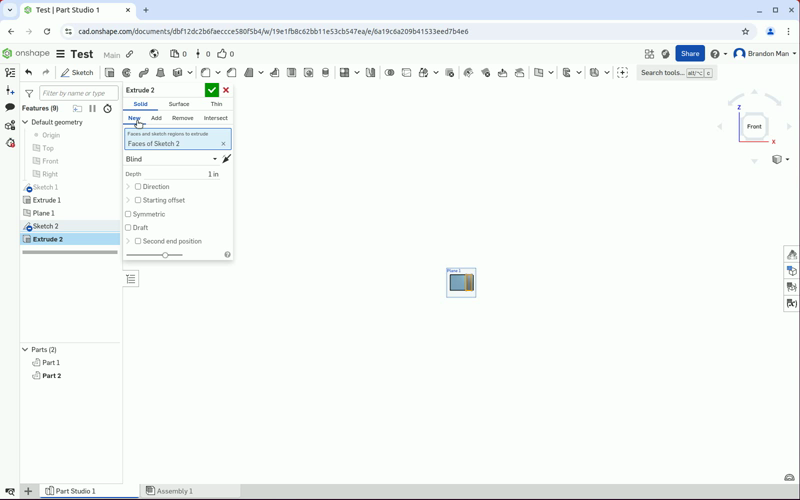
key(tab, 4)
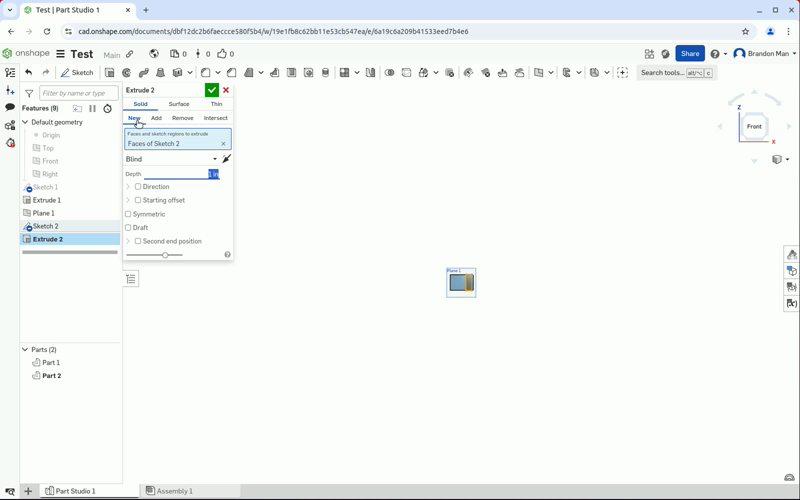
text(1.444)
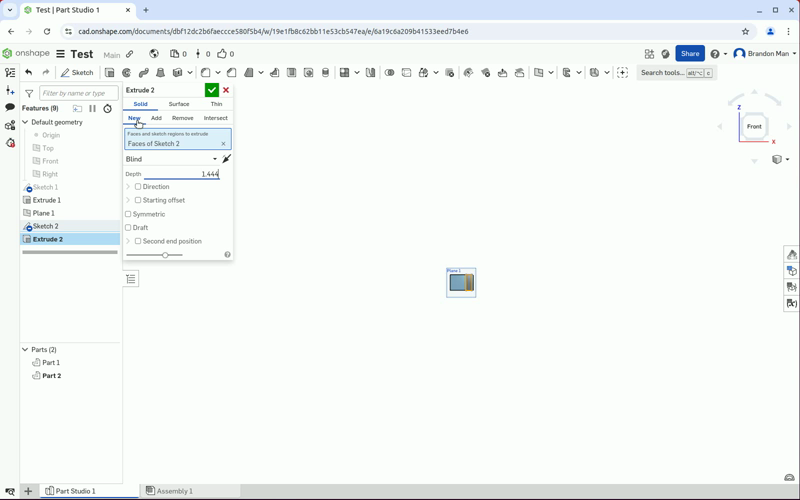
key(enter)
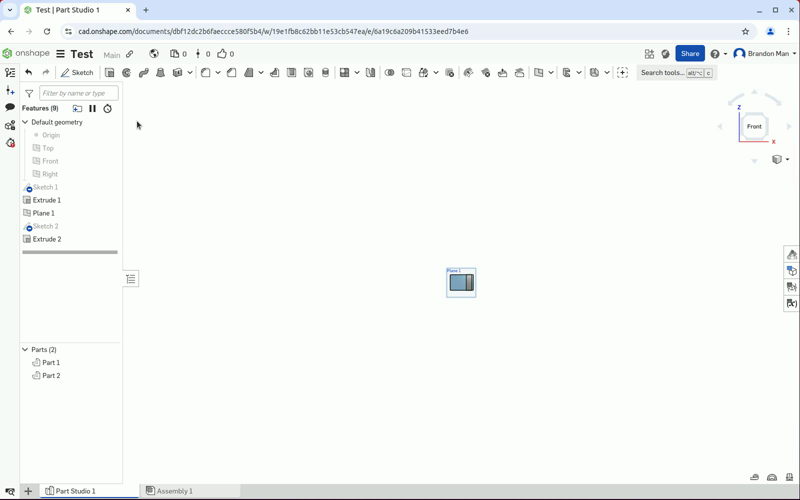
key(shift+h)
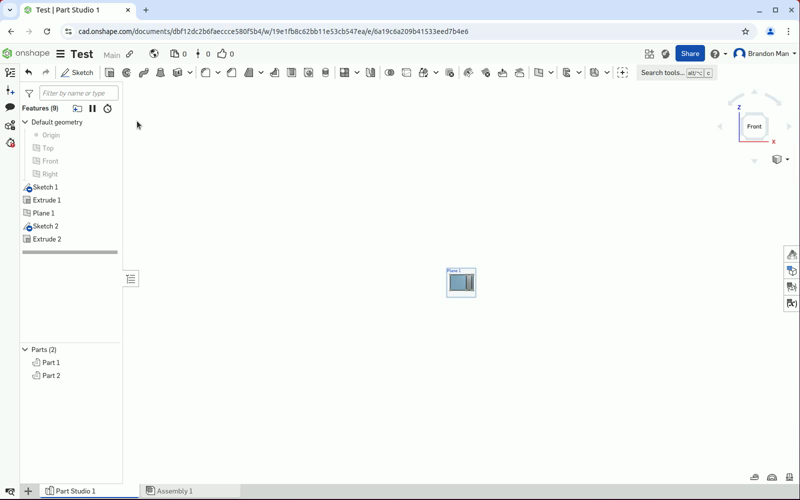
key(shift+h)
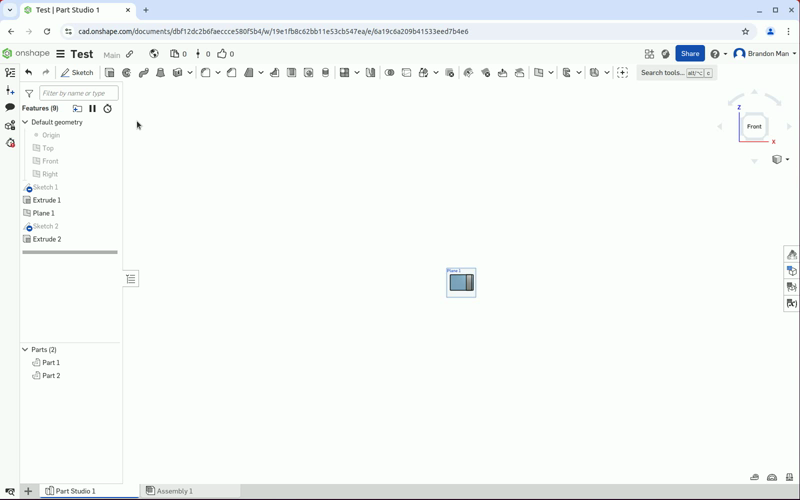
mouse_move(73, 189)
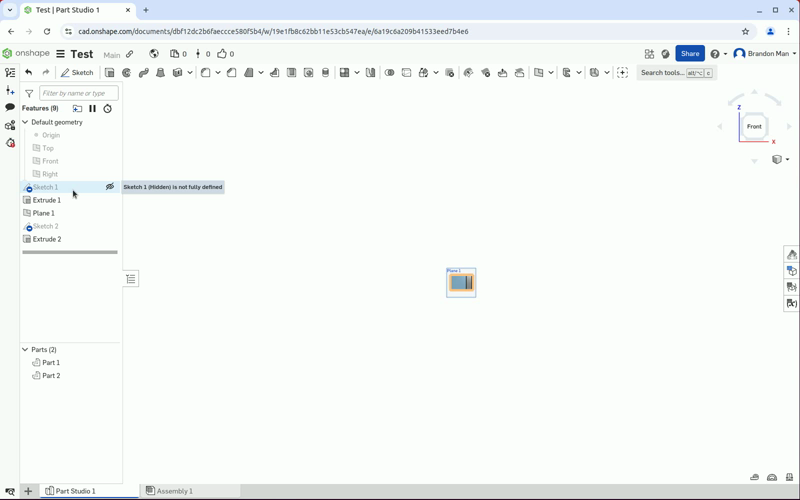
click(73, 189)
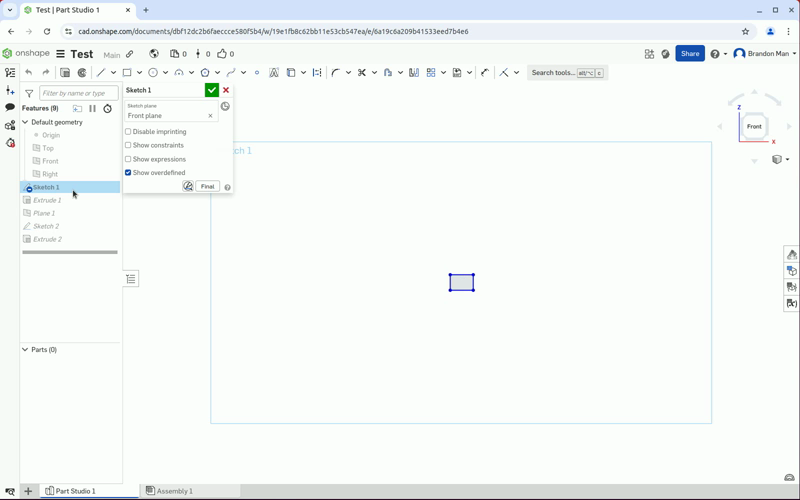
mouse_move(229, 92)
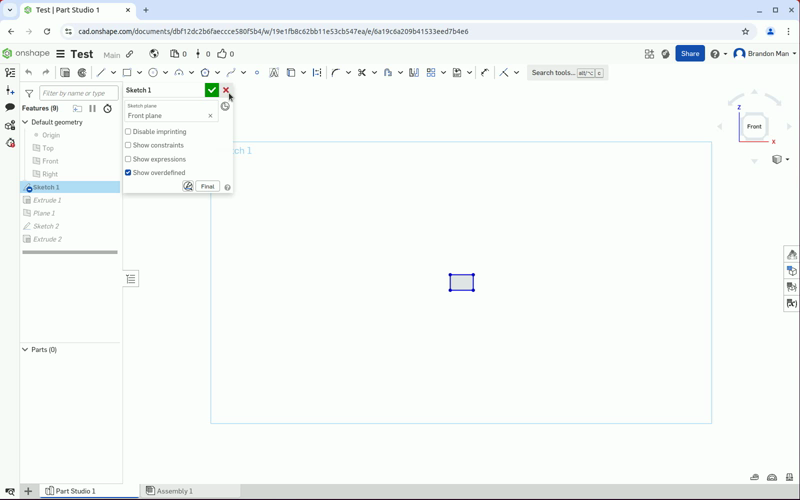
click(229, 92)
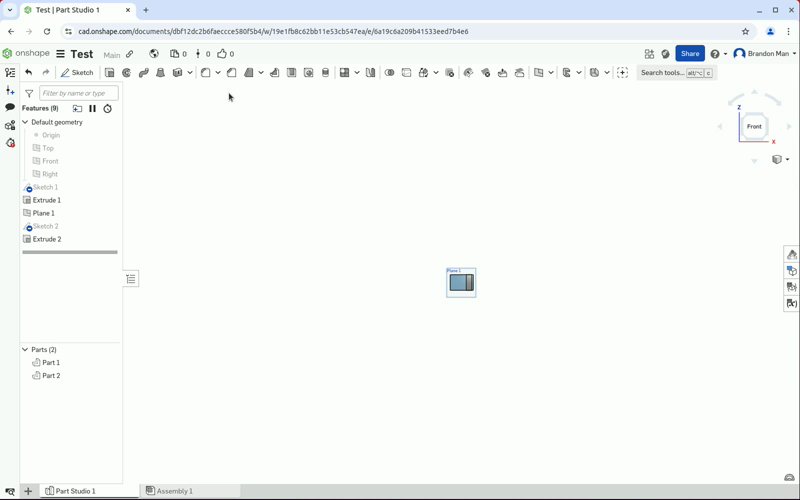
mouse_move(73, 352)
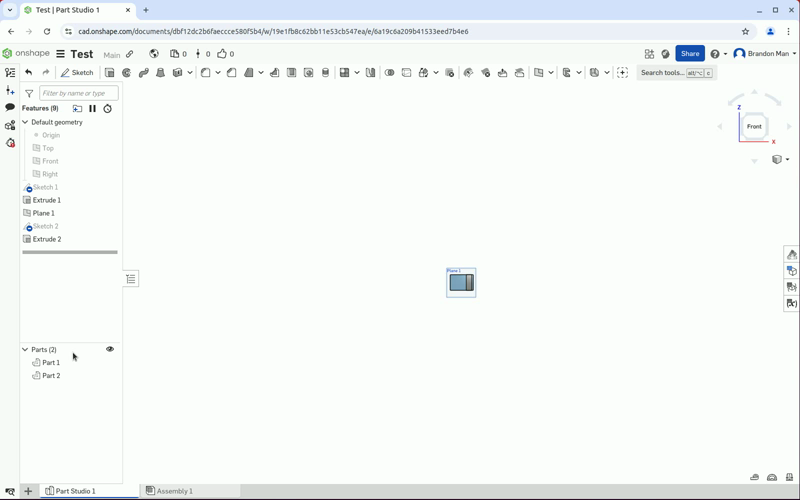
key(y)
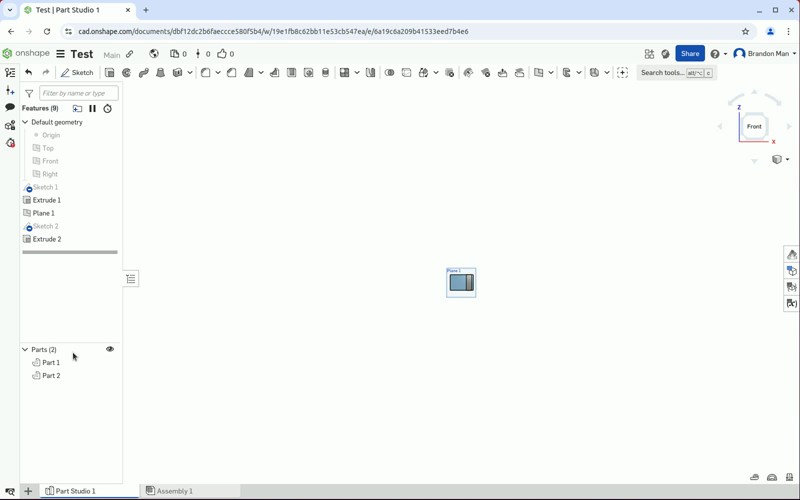
key(shift+p)
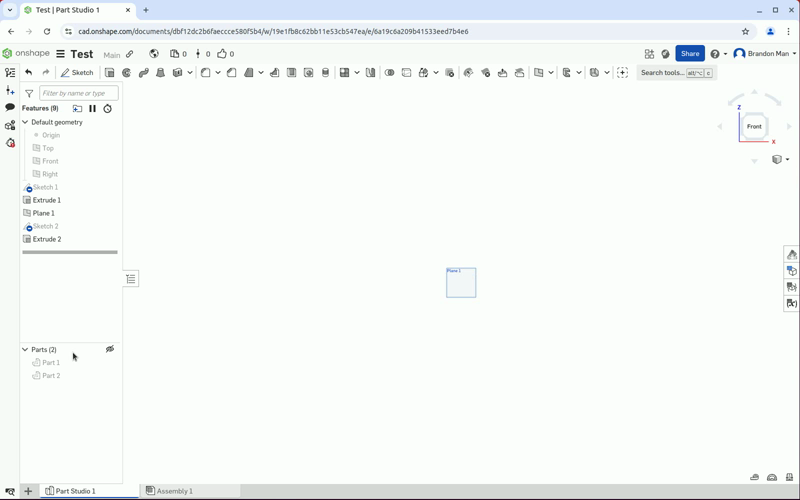
key(space)
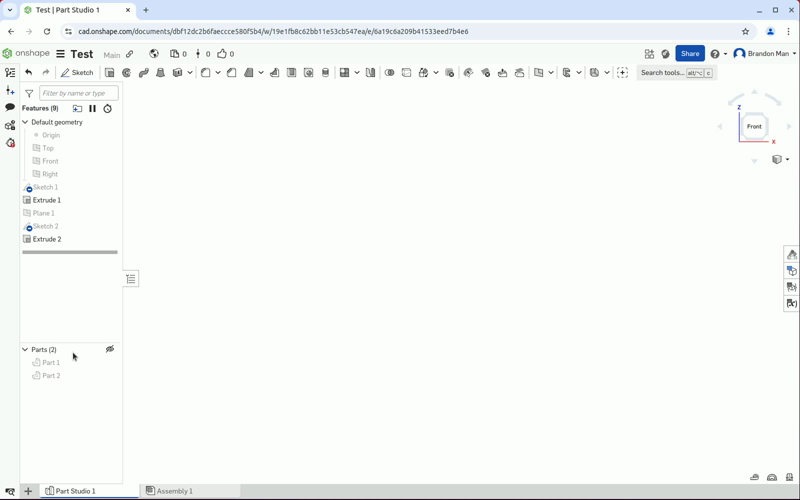
key_down(shift)
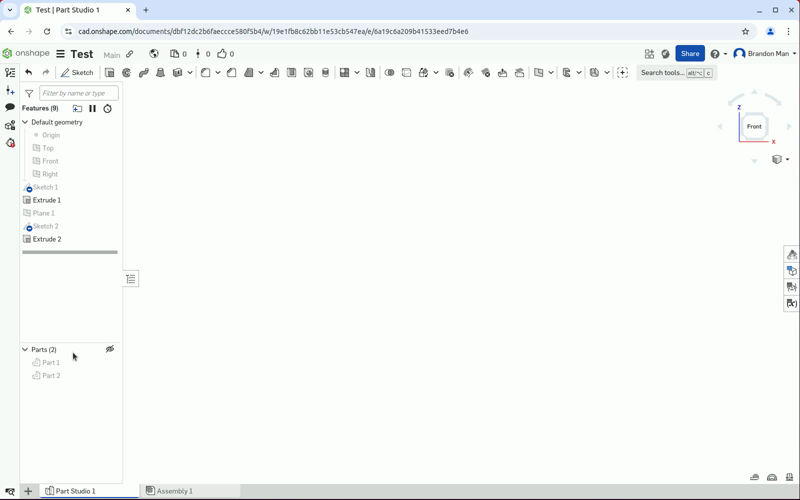
key(left)
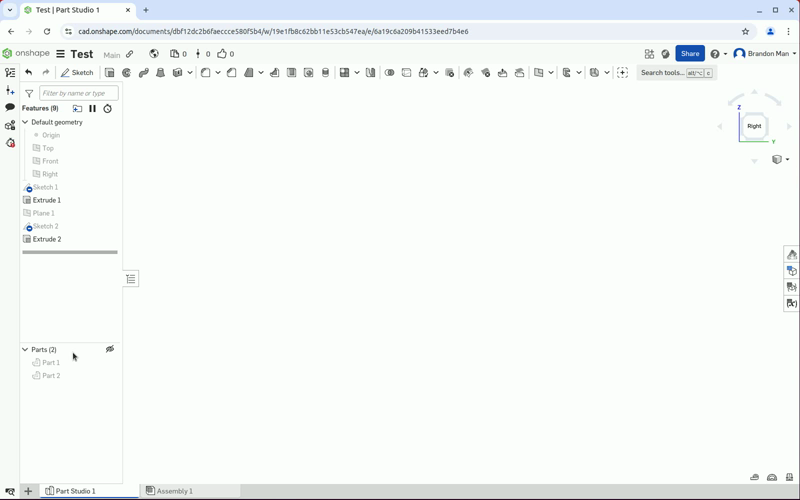
key_up(shift)
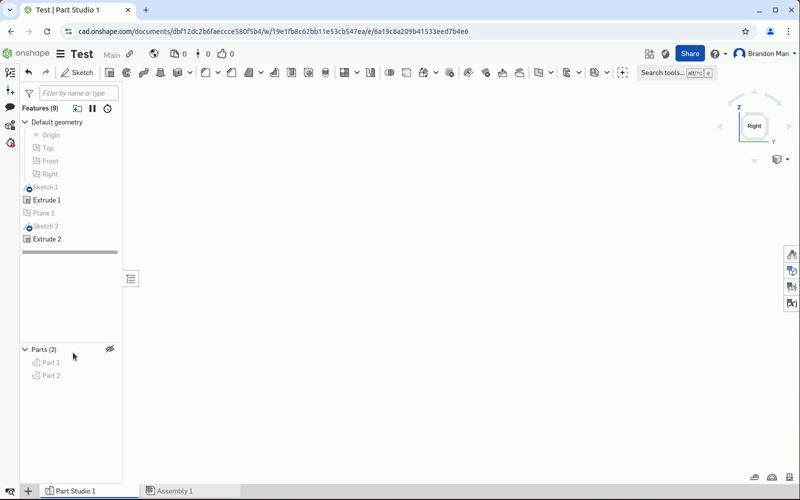
mouse_move(73, 352)
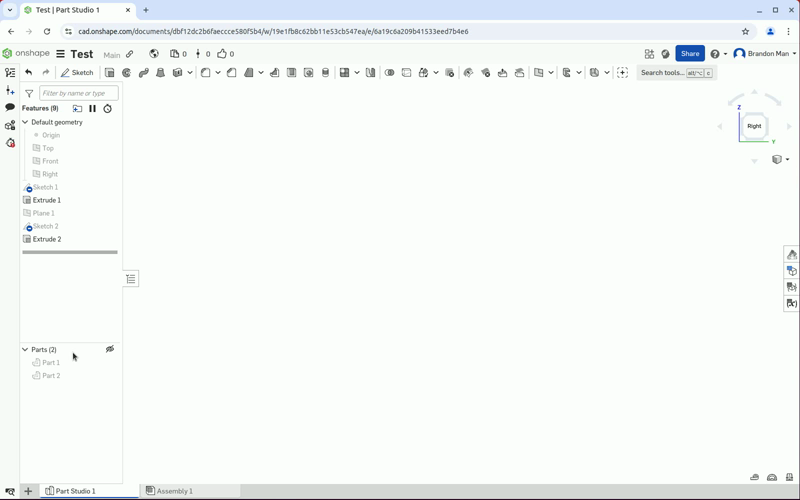
key(shift+y)
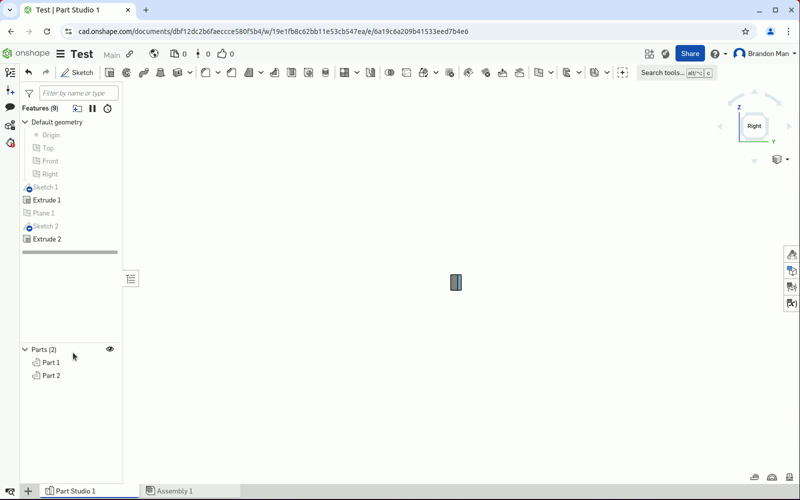
mouse_move(541, 75)
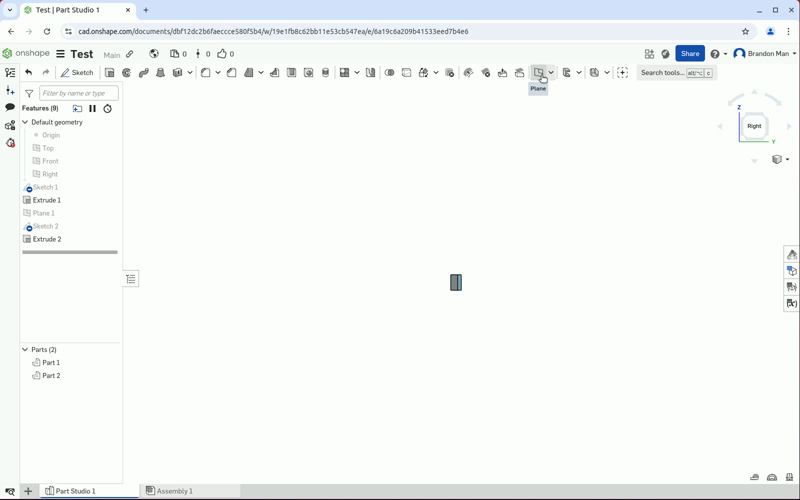
click(541, 75)
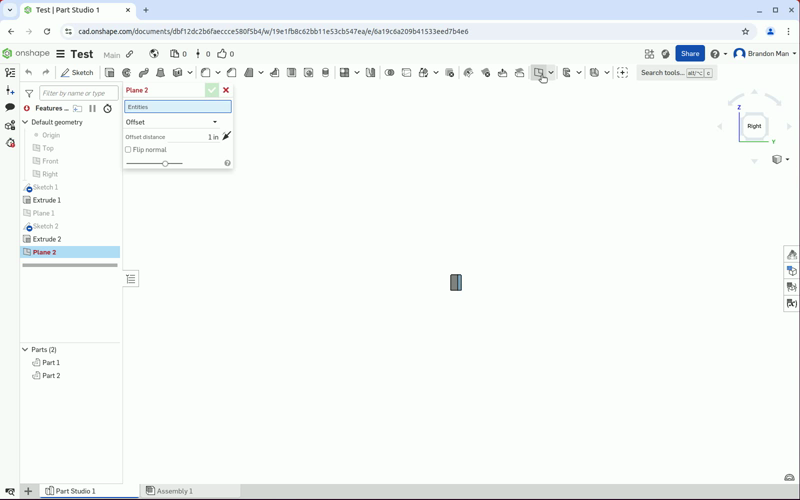
mouse_move(73, 176)
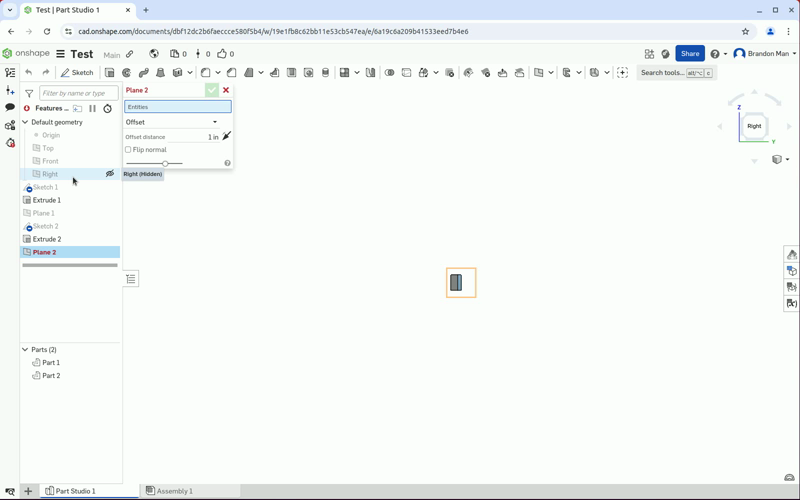
click(73, 176)
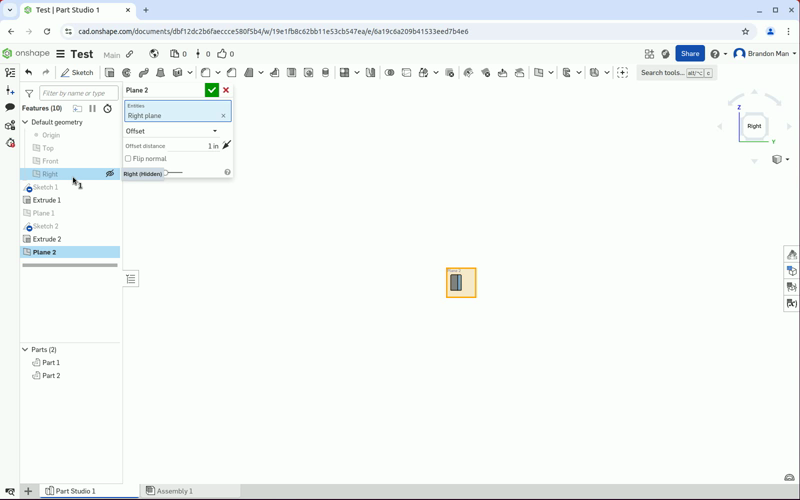
key(tab, 2)
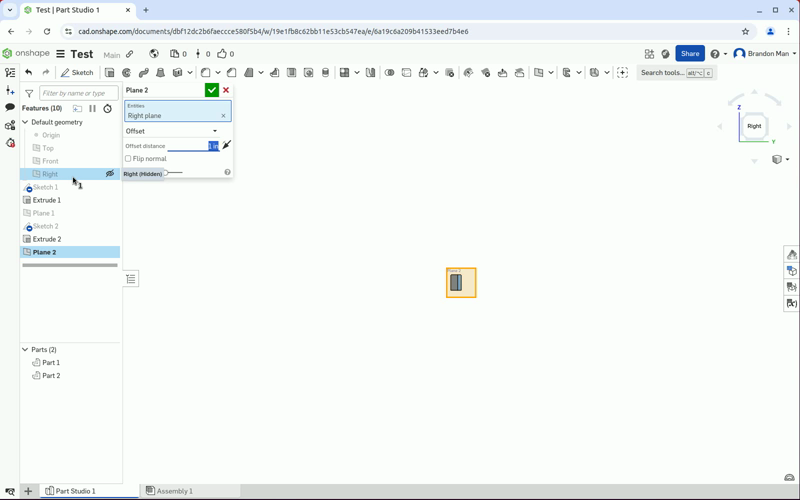
text(2.157)
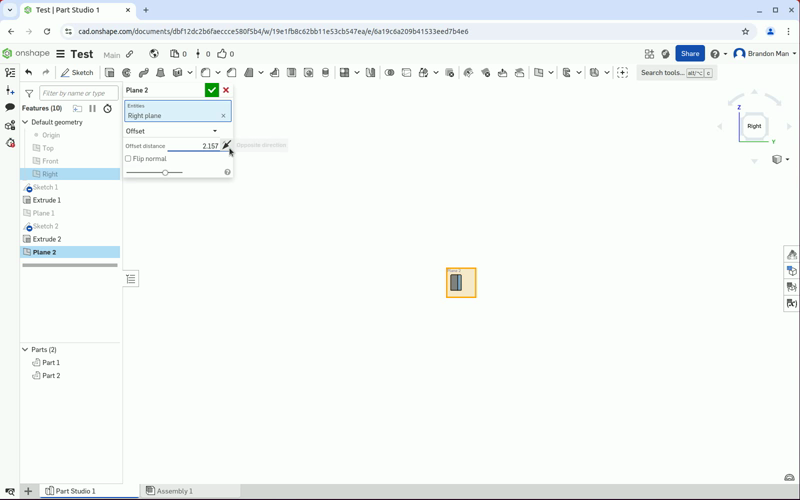
mouse_move(229, 147)
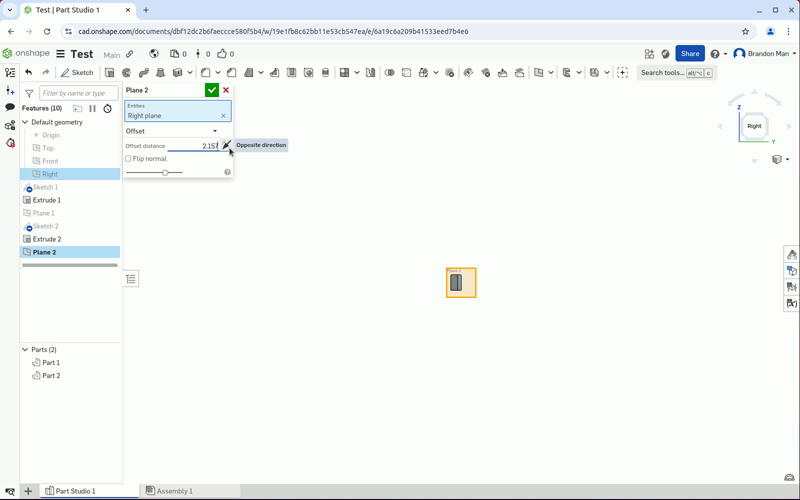
click(229, 147)
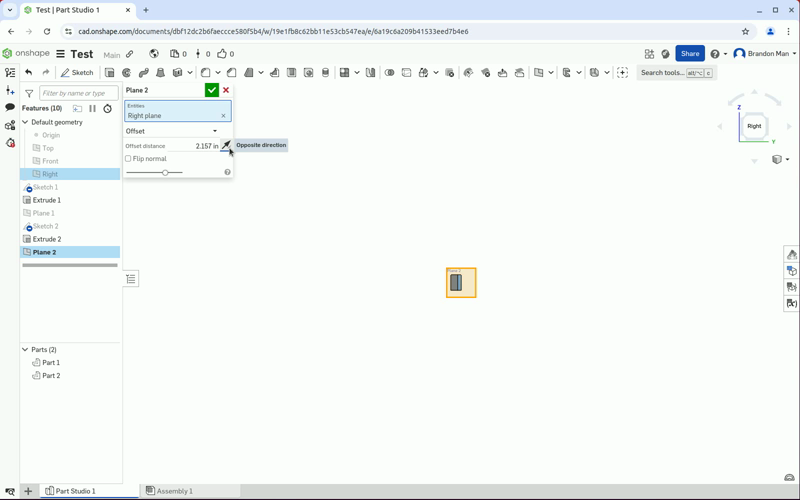
key(enter, 2)
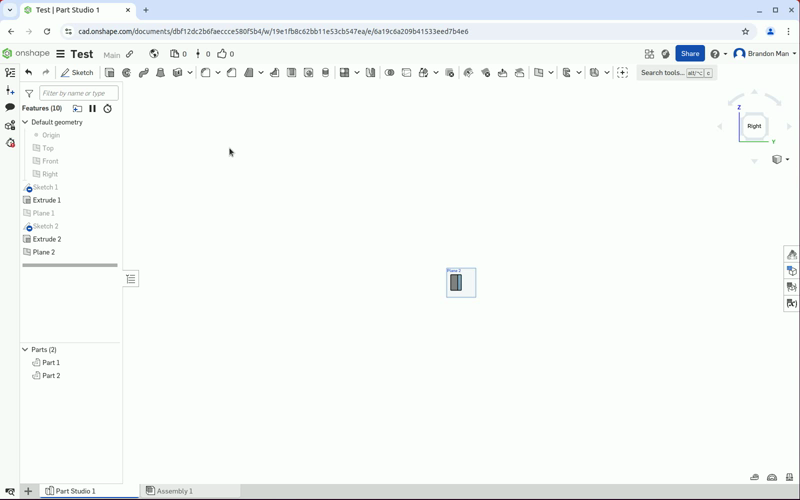
key(shift+s)
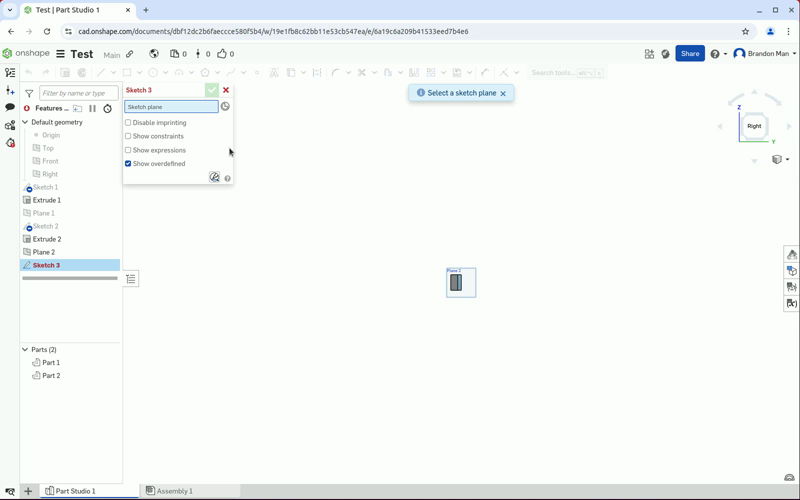
mouse_move(73, 254)
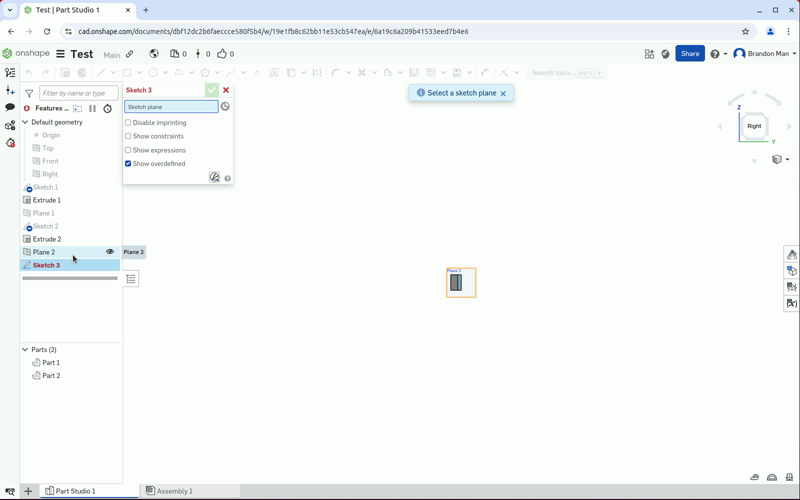
click(73, 254)
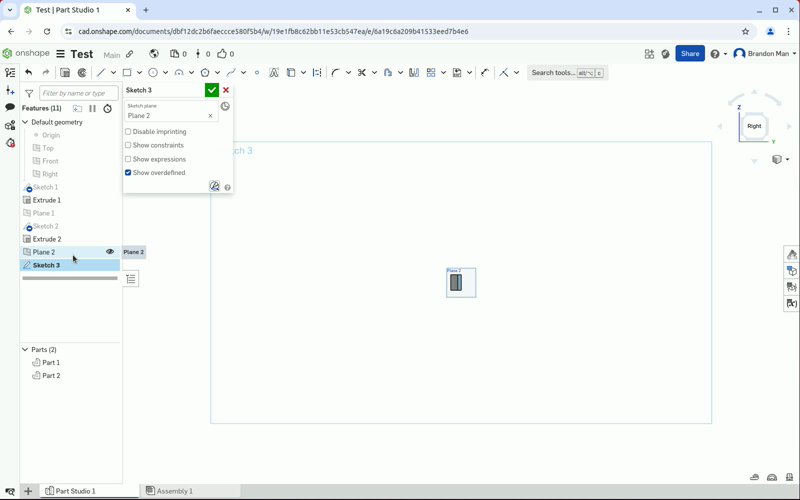
mouse_move(73, 352)
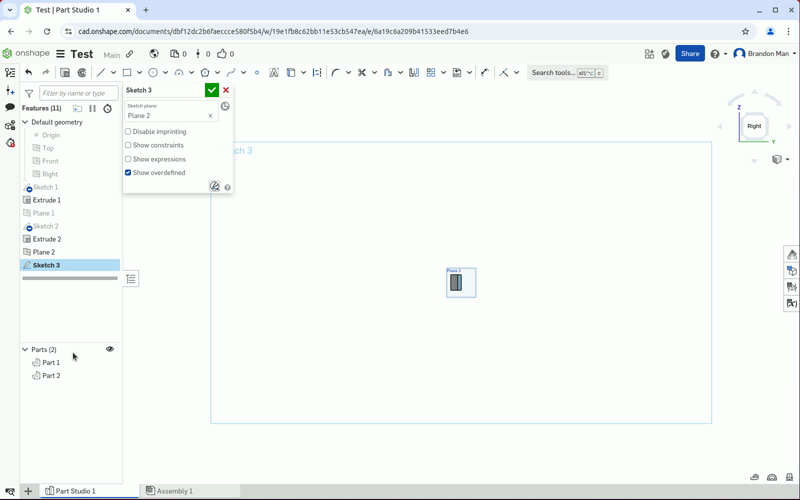
key(y)
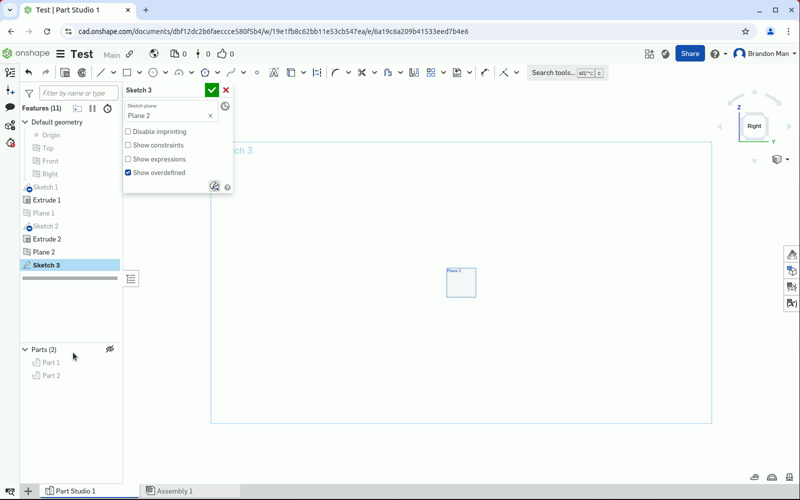
key(l)
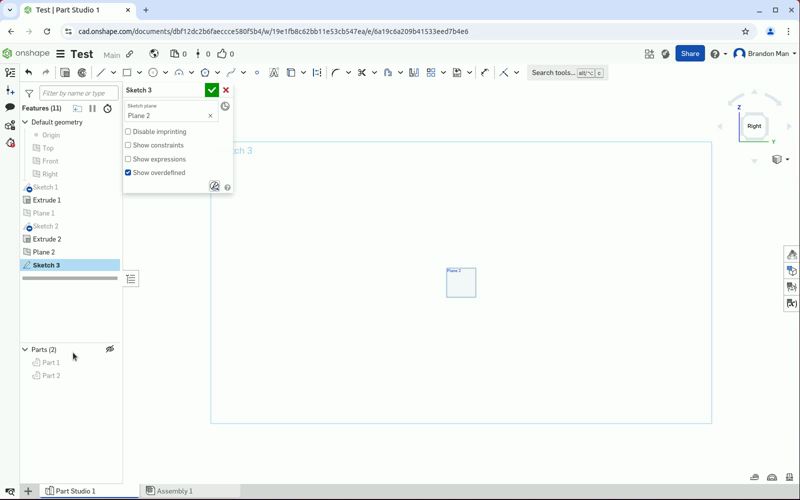
key_down(shift)
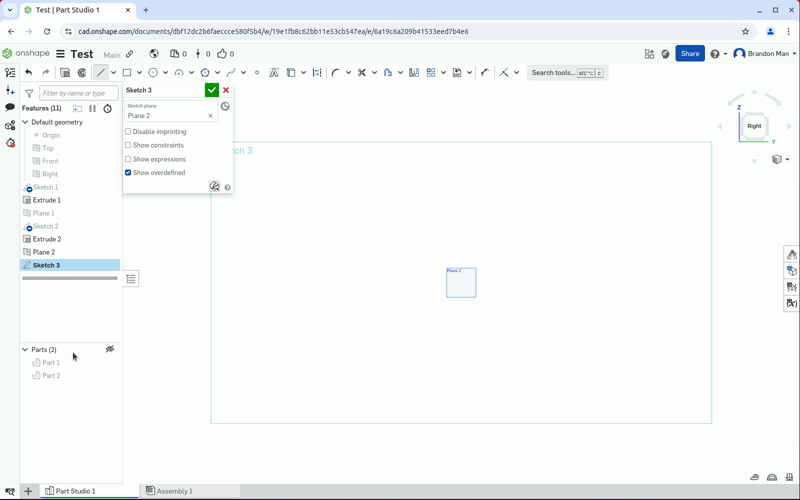
mouse_move(457, 275)
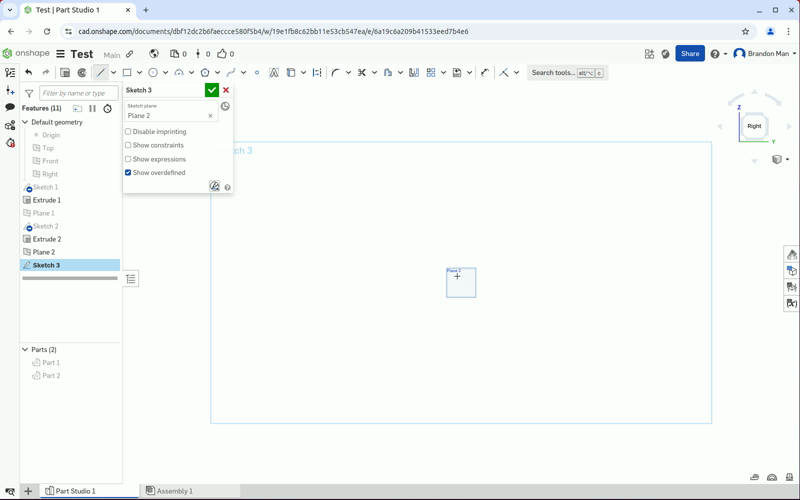
click(457, 275)
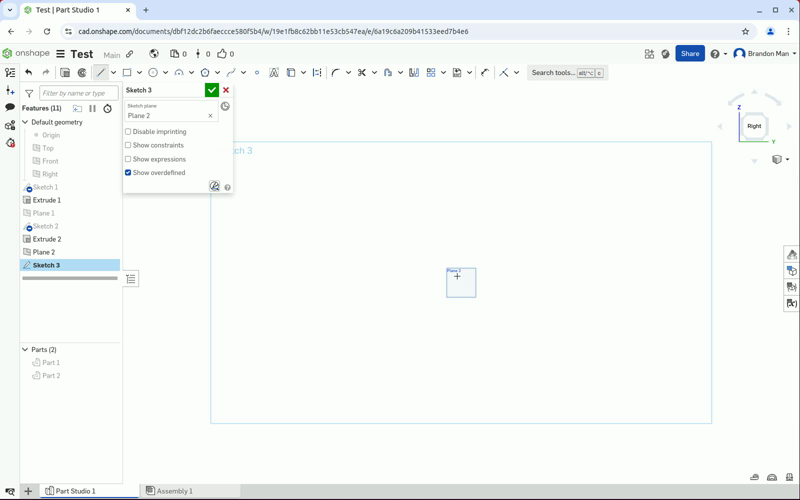
key_up(shift)
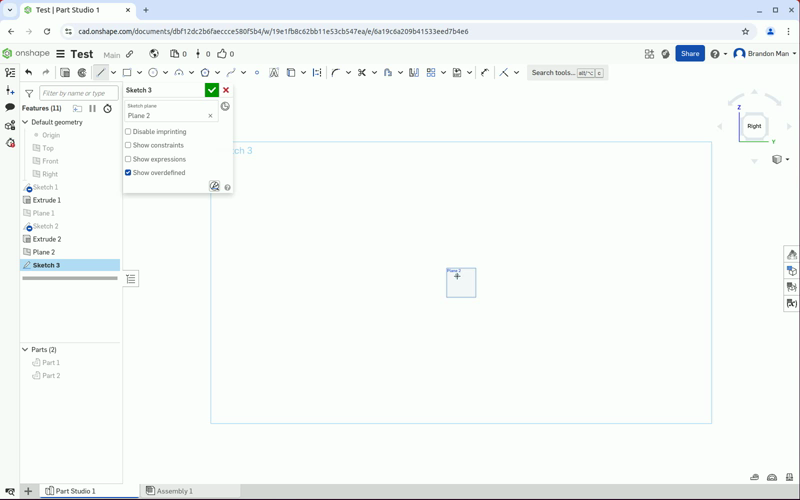
key_down(shift)
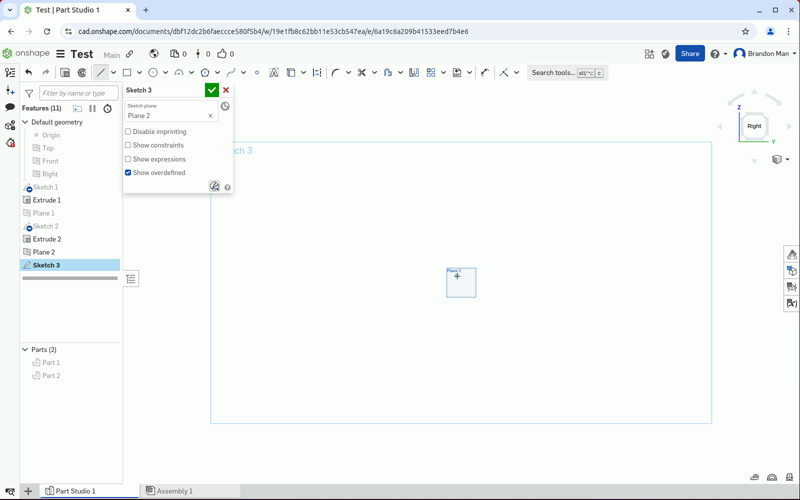
mouse_move(487, 275)
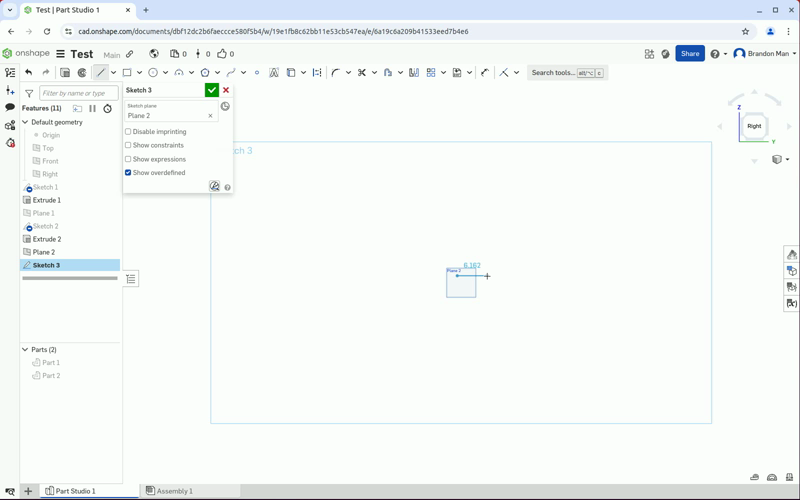
mouse_move(458, 275)
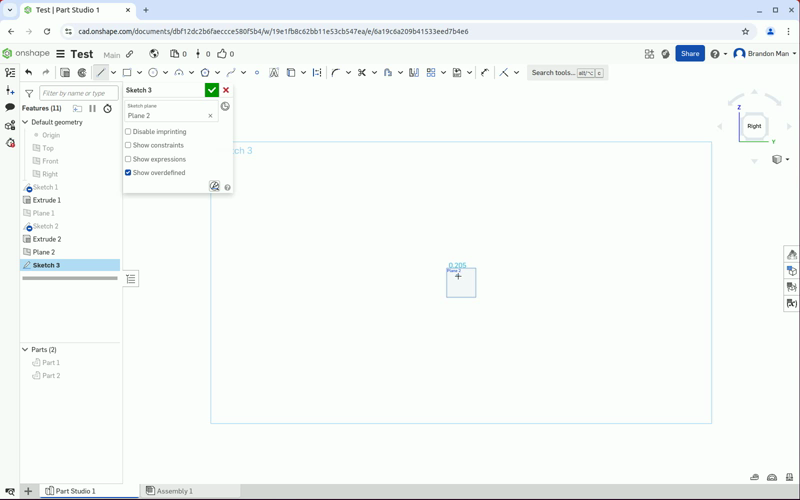
scroll(6)
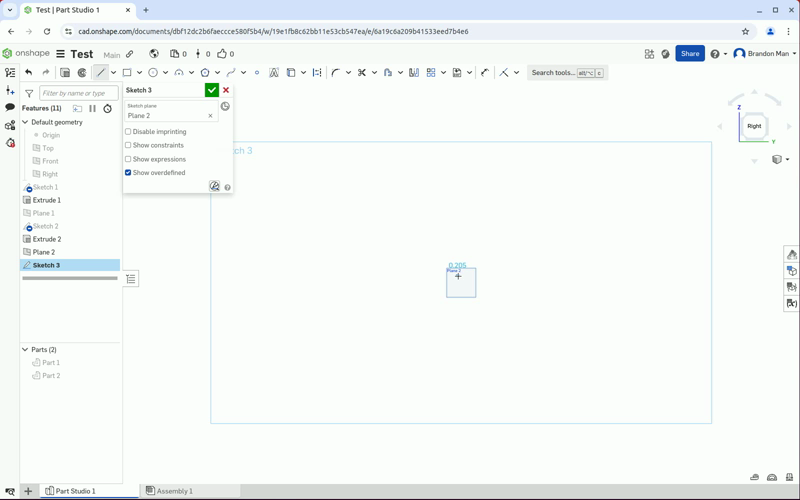
scroll(6)
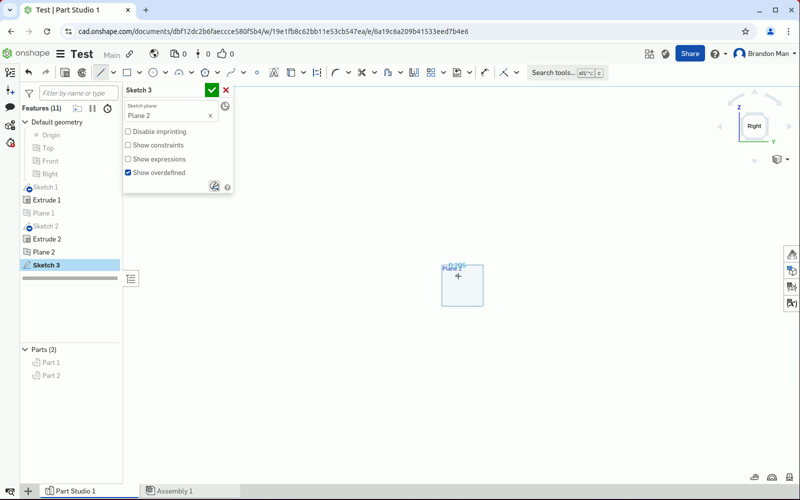
scroll(6)
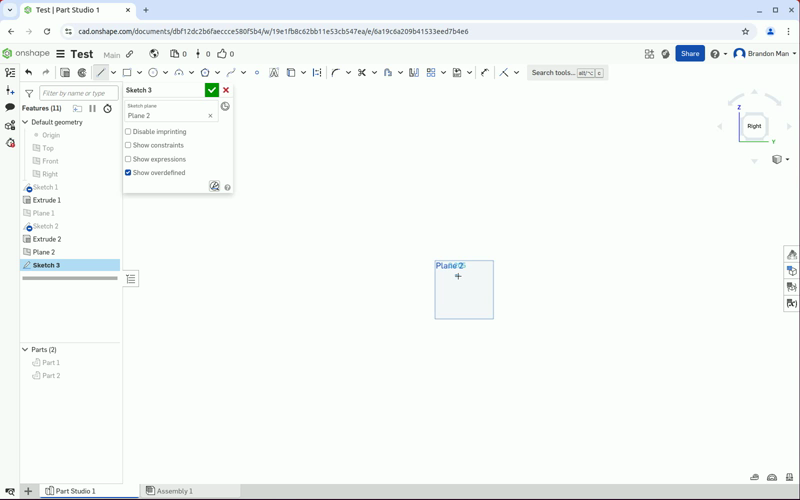
scroll(6)
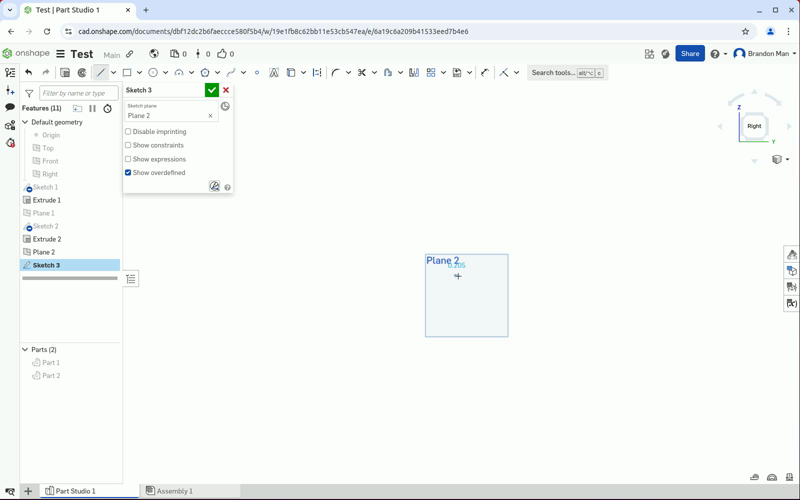
scroll(6)
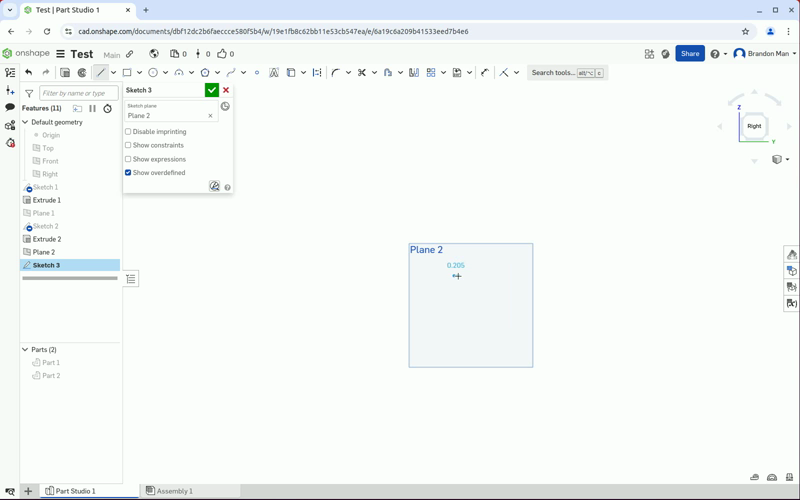
scroll(6)
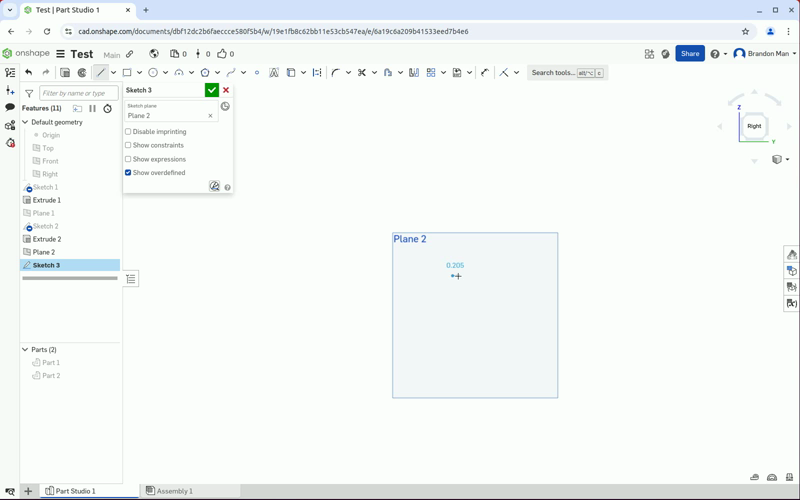
scroll(6)
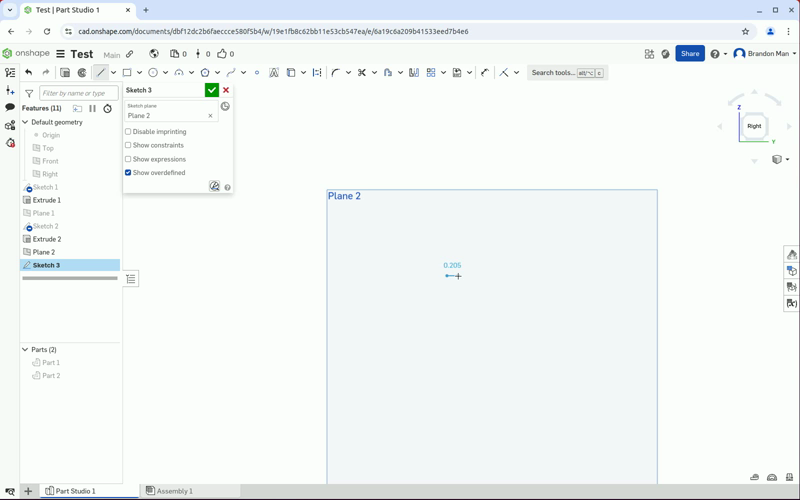
click(458, 275)
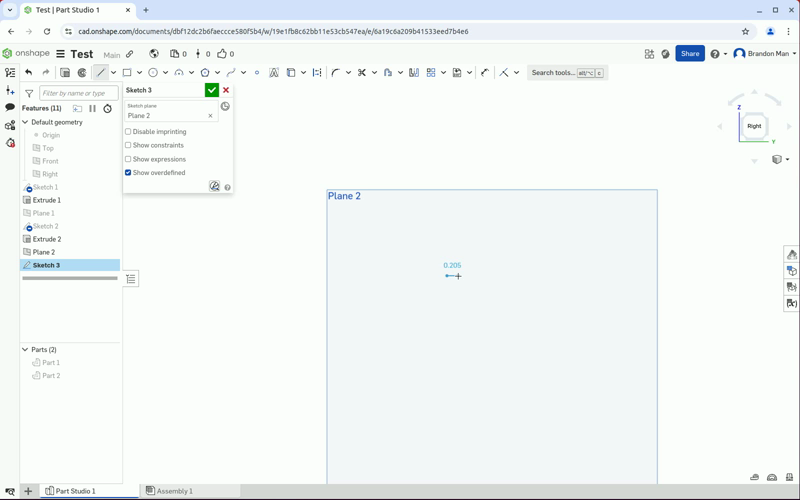
scroll(-6)
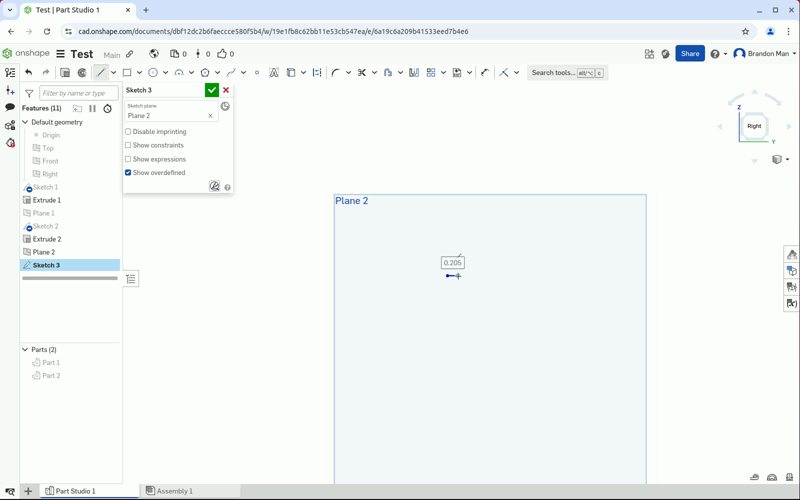
scroll(-6)
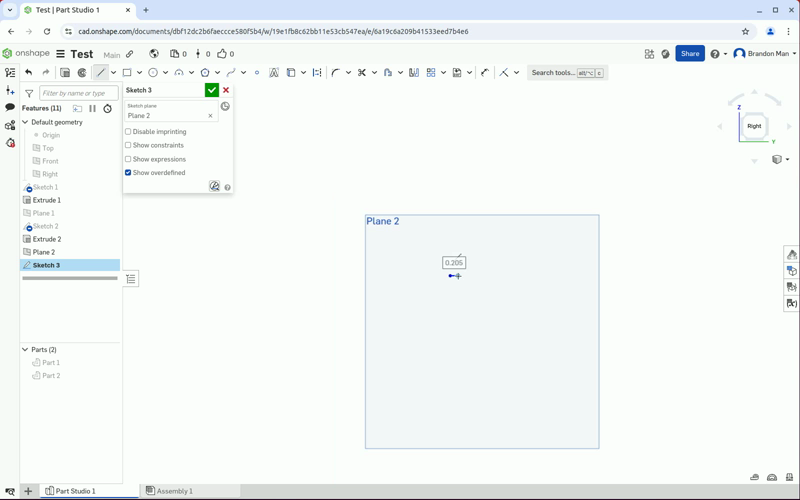
scroll(-6)
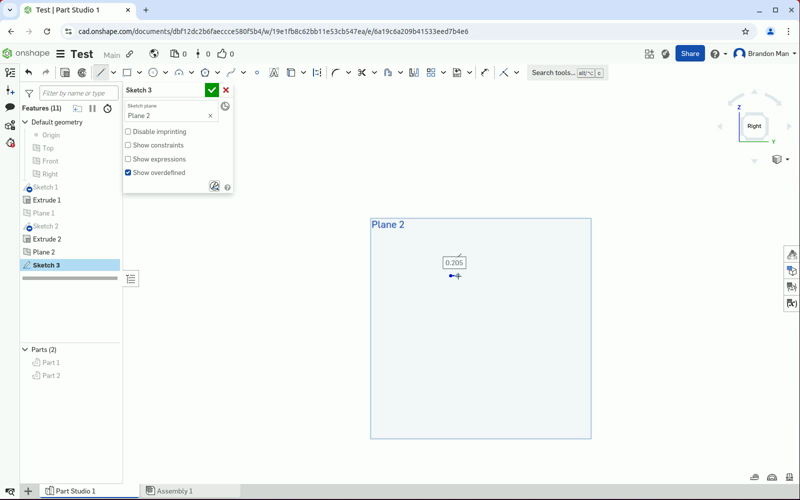
scroll(-6)
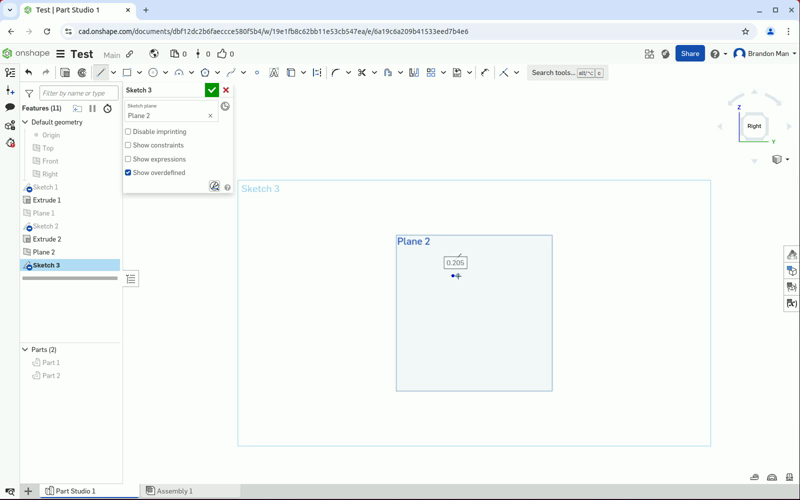
scroll(-6)
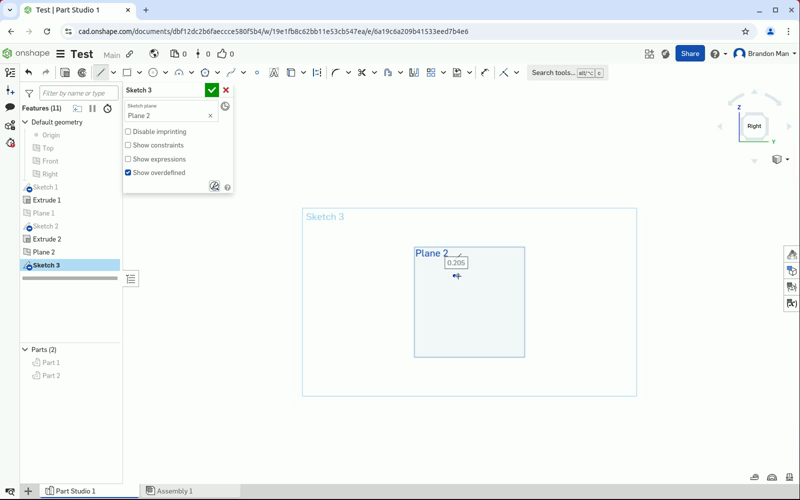
scroll(-6)
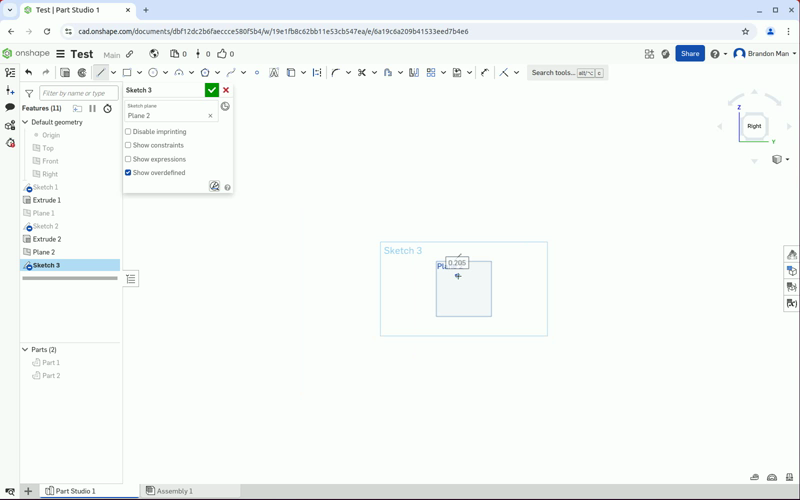
scroll(-6)
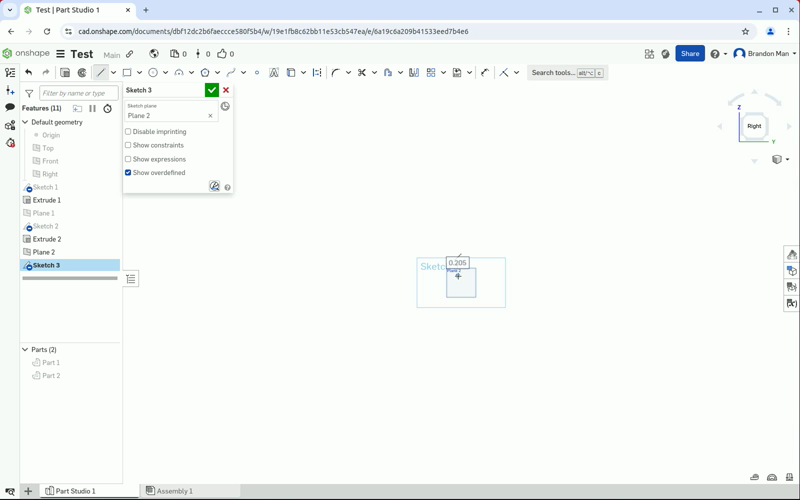
key_up(shift)
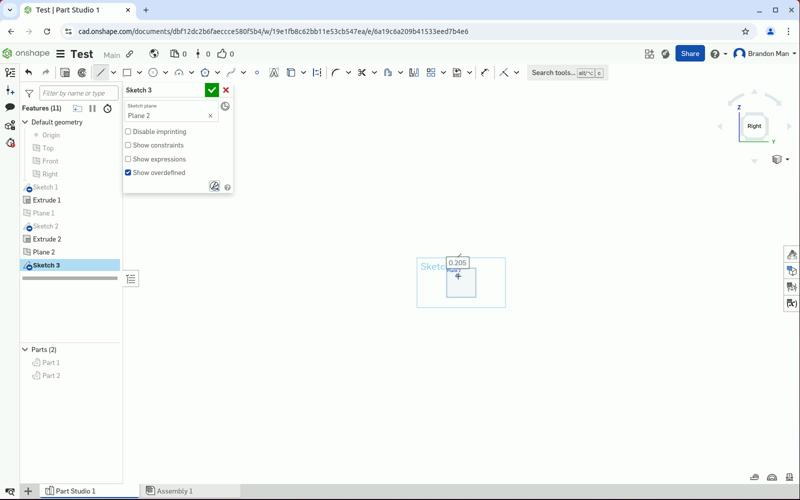
key_down(shift)
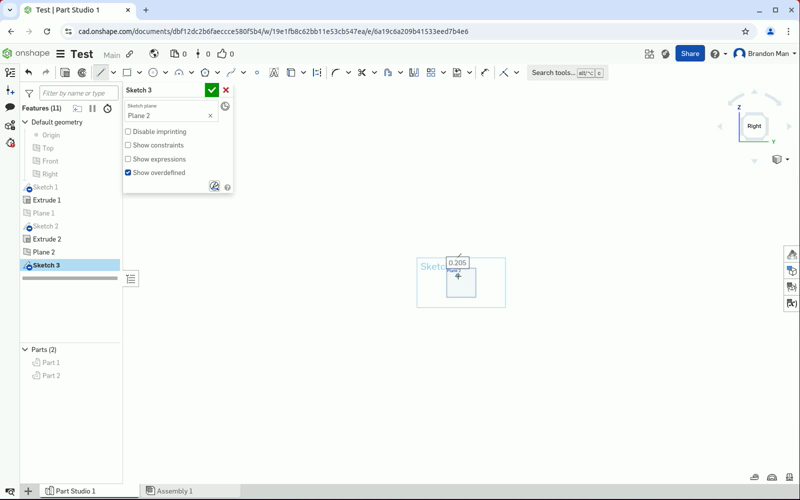
mouse_move(488, 275)
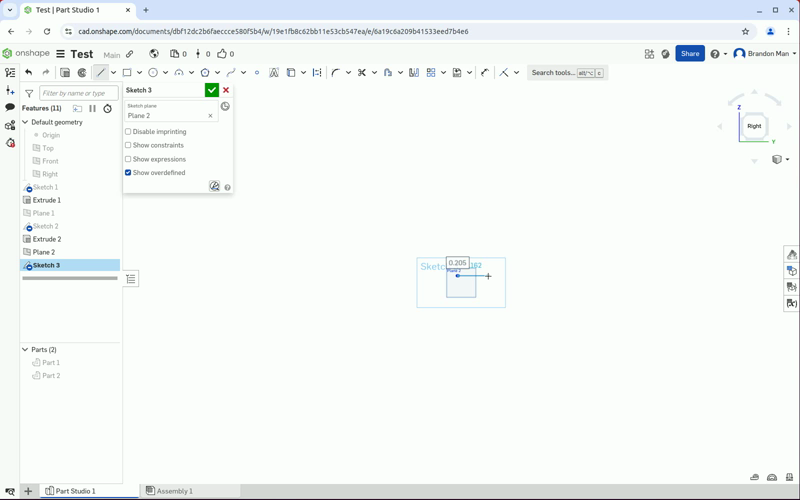
mouse_move(460, 275)
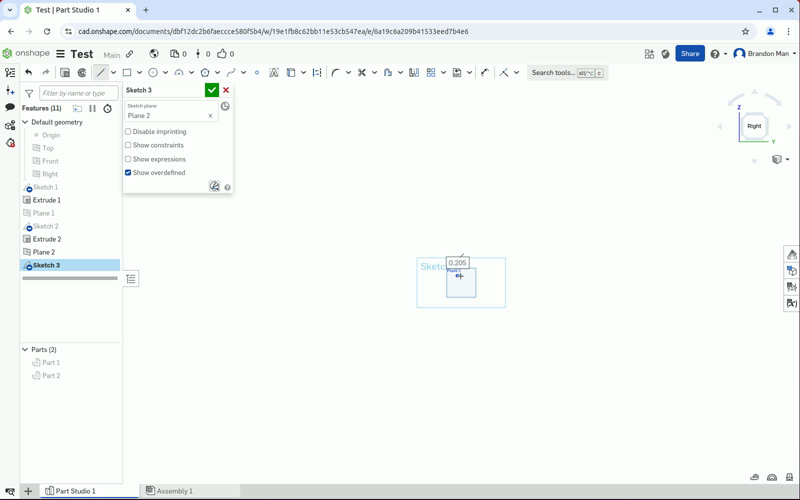
scroll(6)
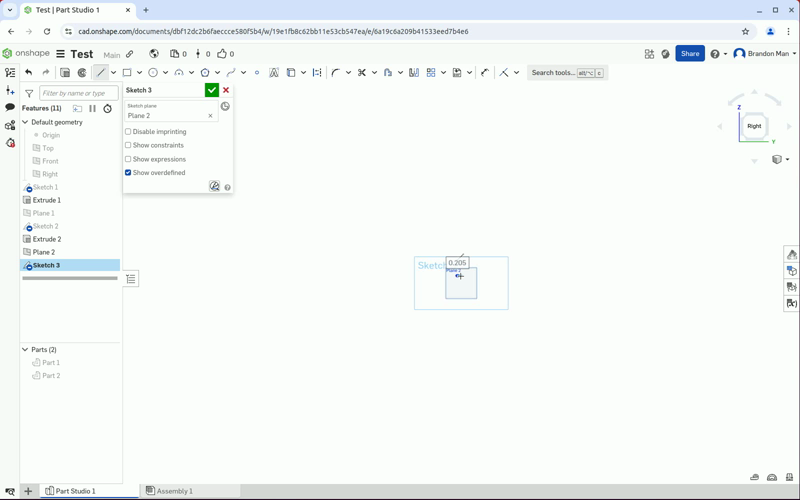
scroll(6)
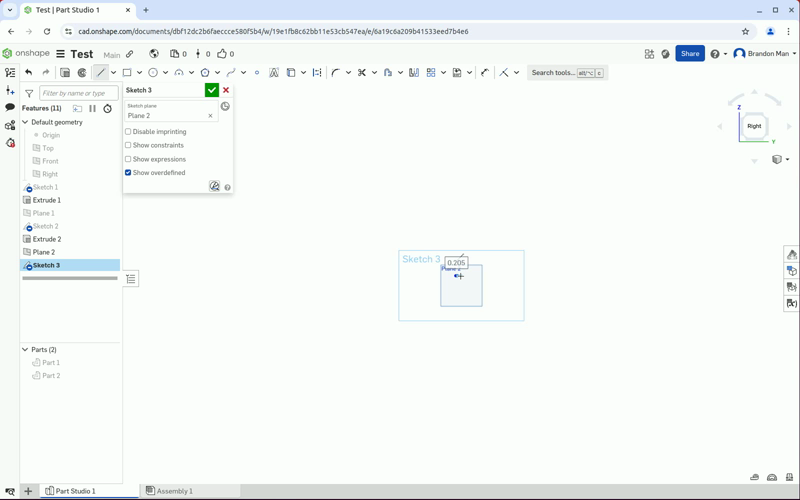
scroll(6)
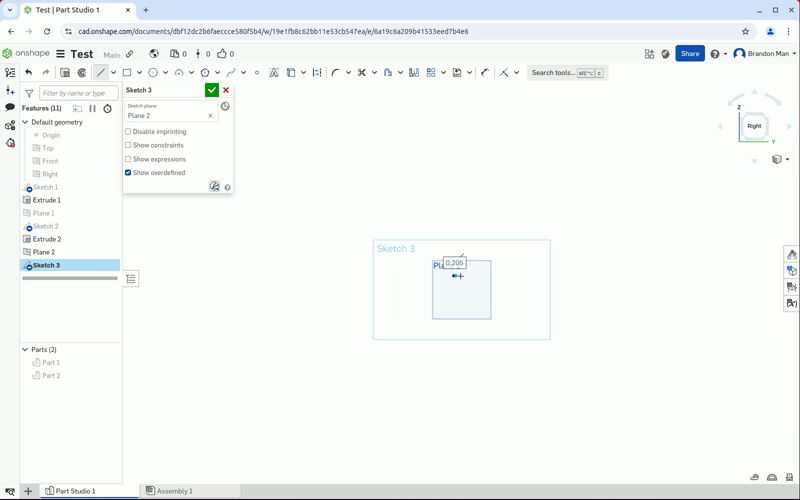
scroll(6)
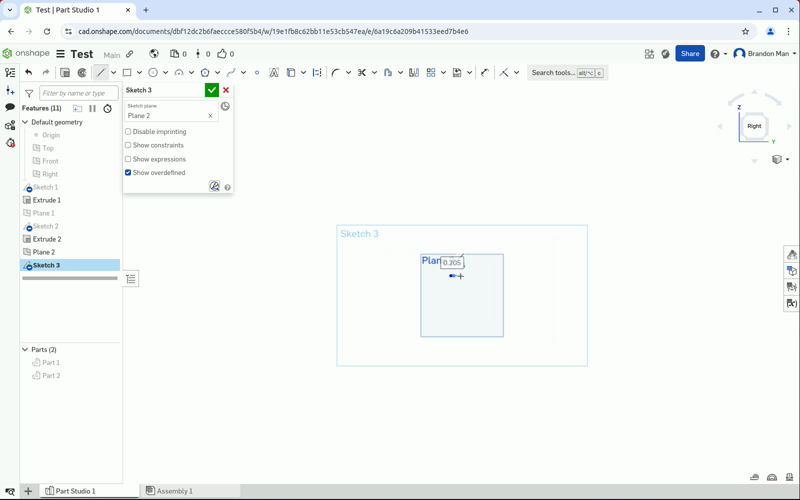
scroll(6)
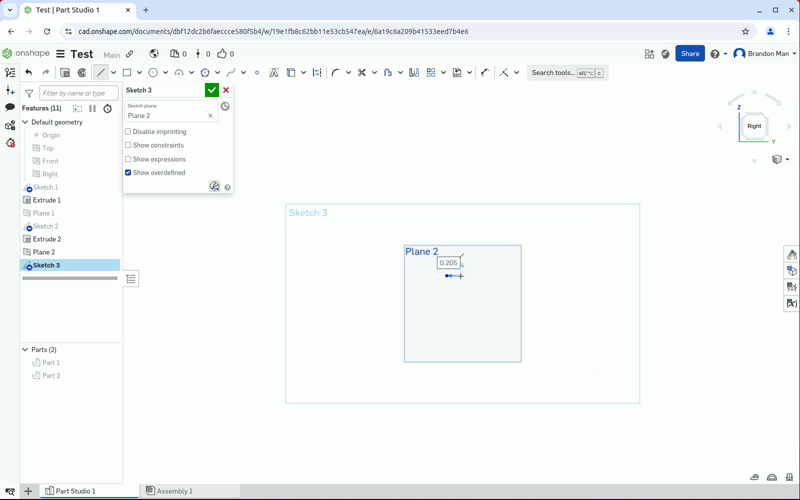
scroll(6)
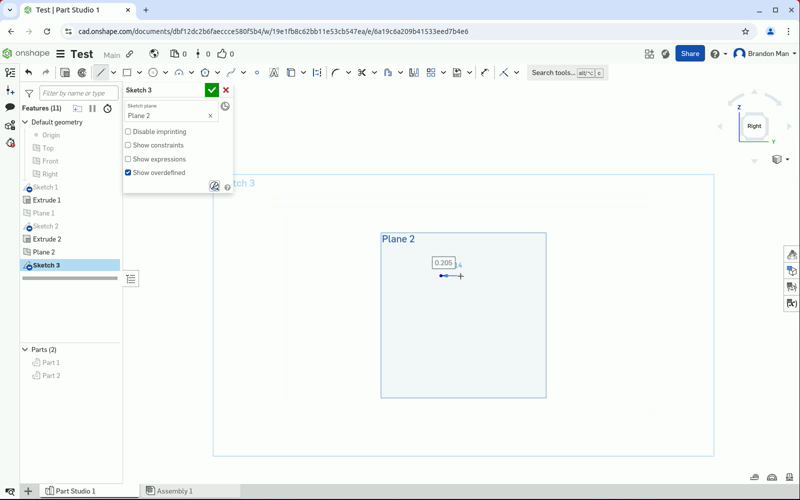
scroll(6)
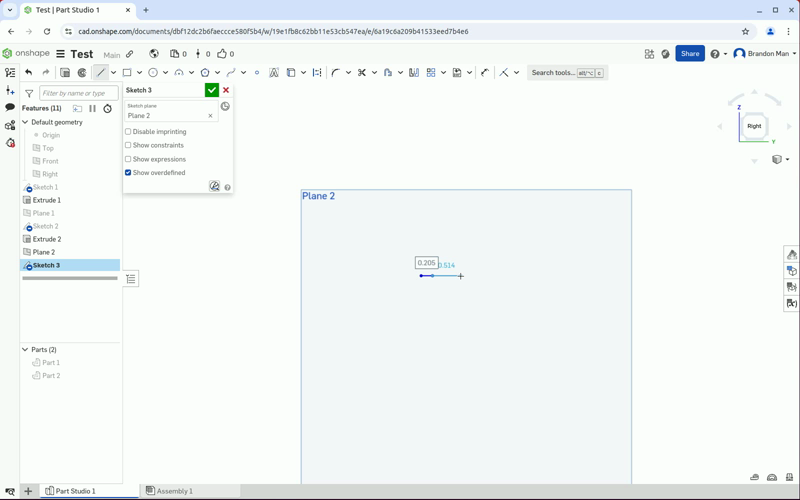
click(460, 275)
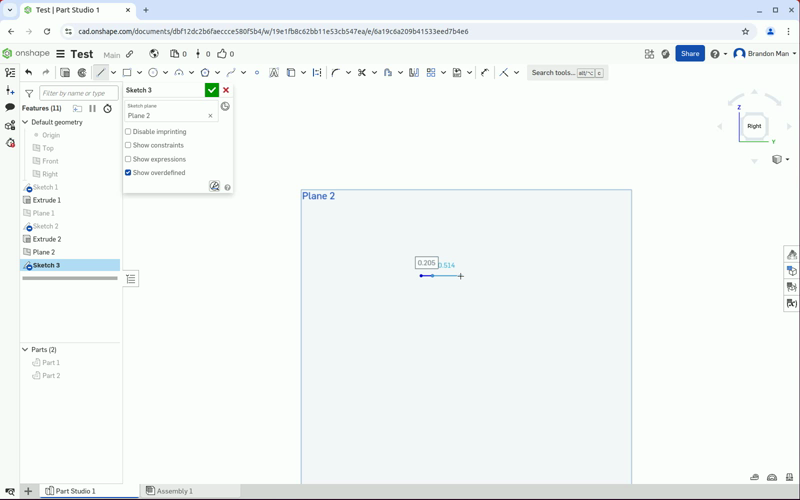
scroll(-6)
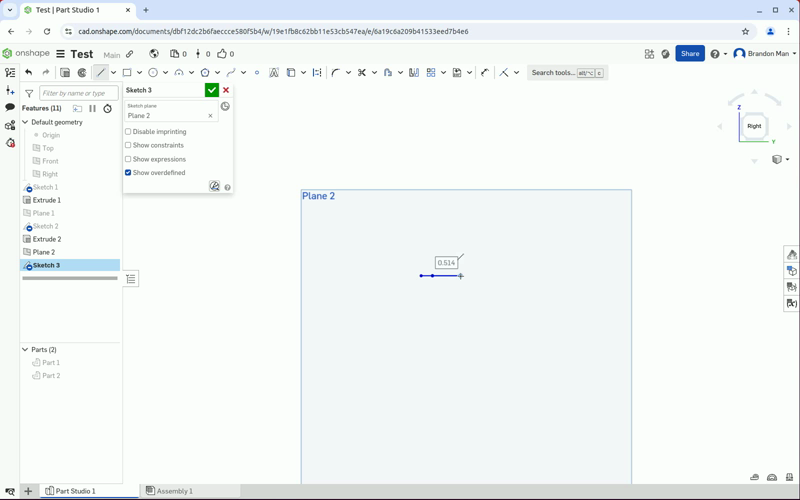
scroll(-6)
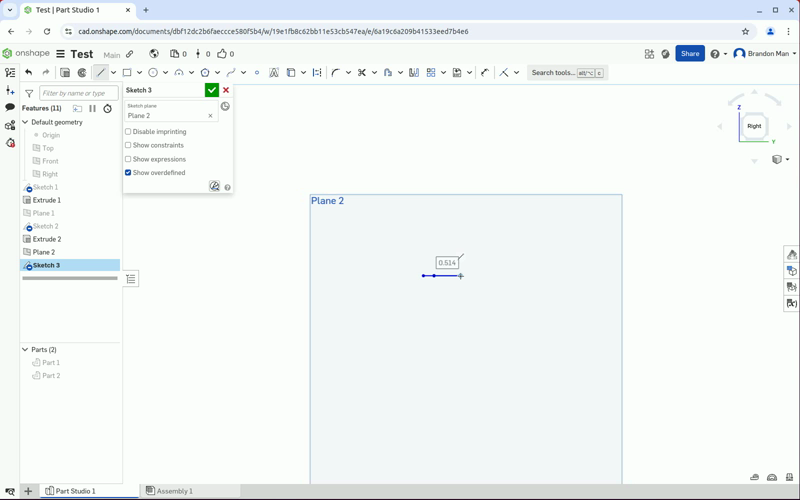
scroll(-6)
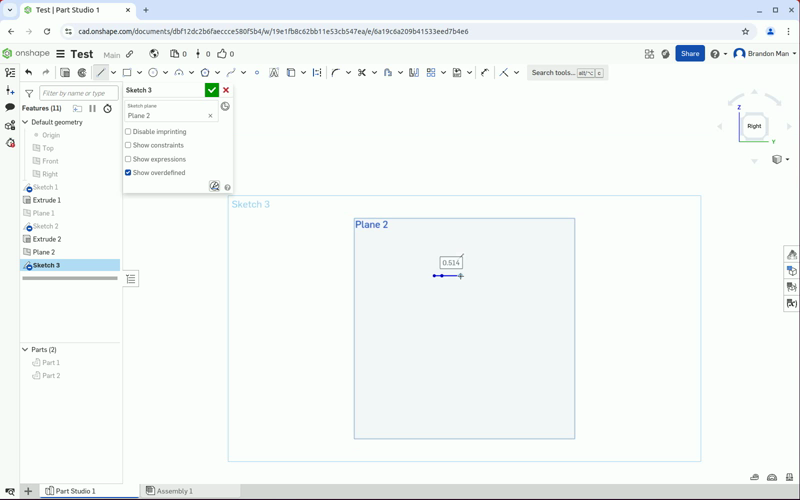
scroll(-6)
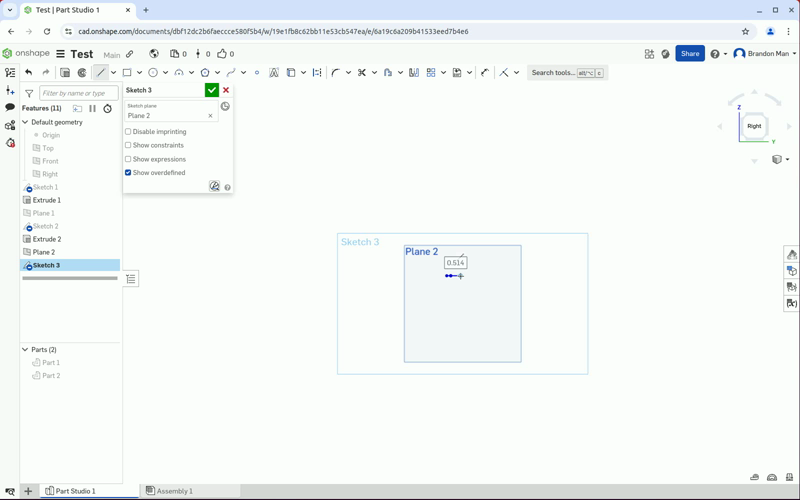
scroll(-6)
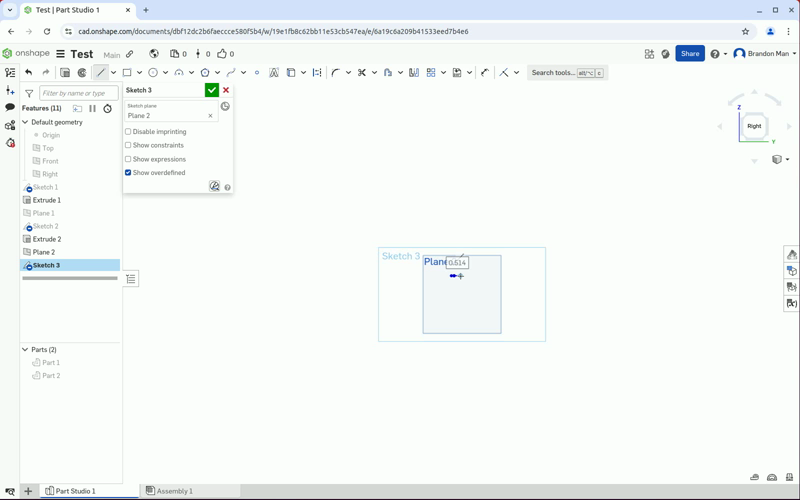
scroll(-6)
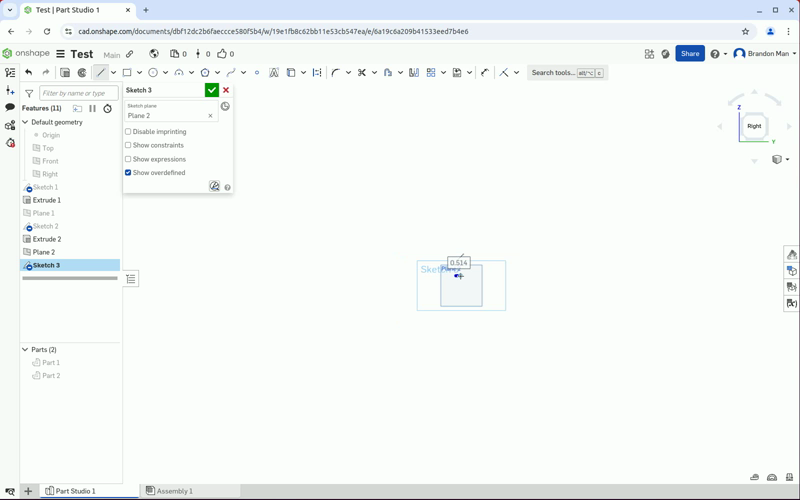
scroll(-6)
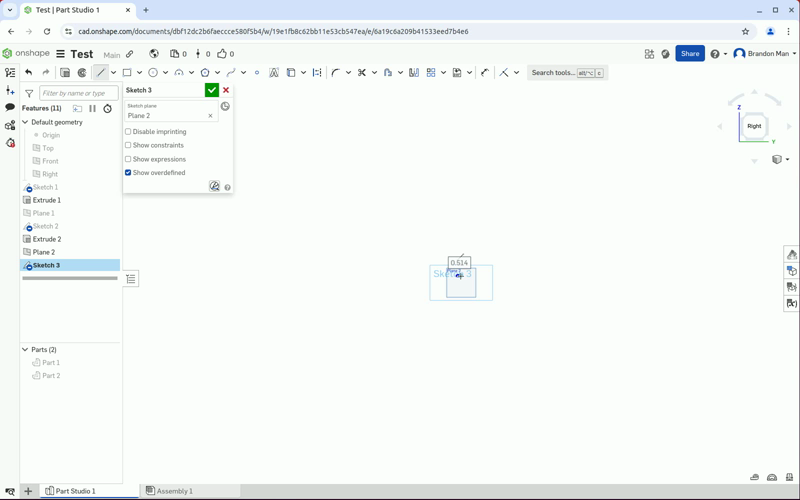
key_up(shift)
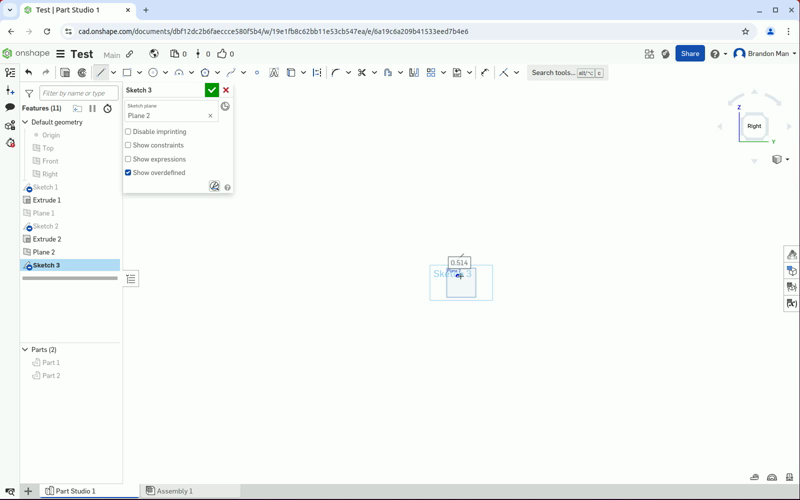
key_down(shift)
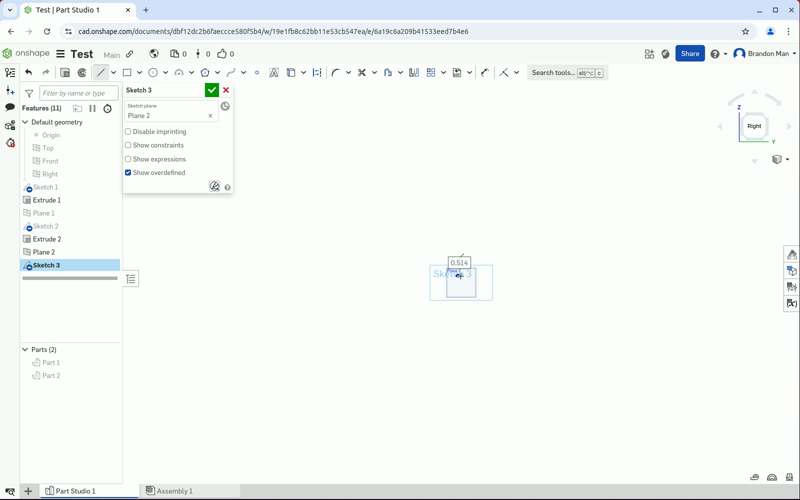
mouse_move(490, 275)
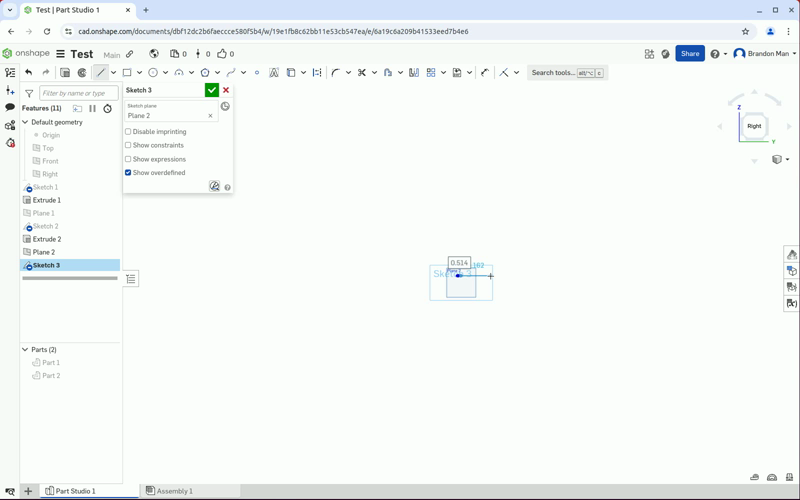
mouse_move(460, 238)
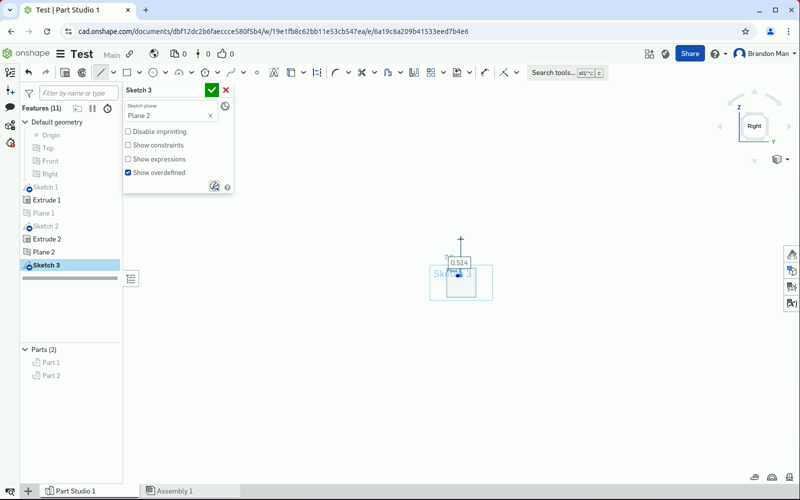
click(460, 238)
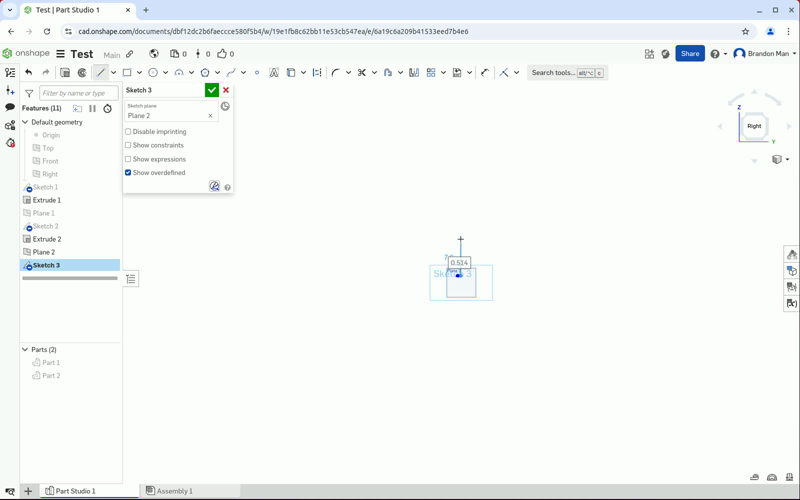
key_up(shift)
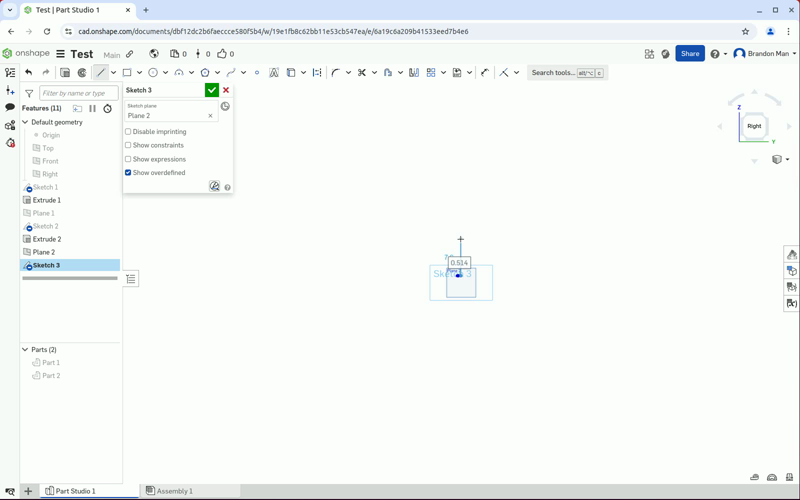
key_down(shift)
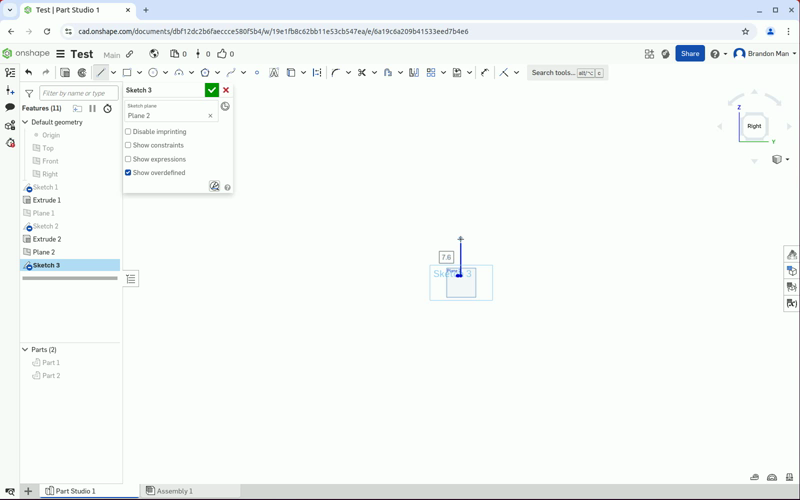
mouse_move(490, 238)
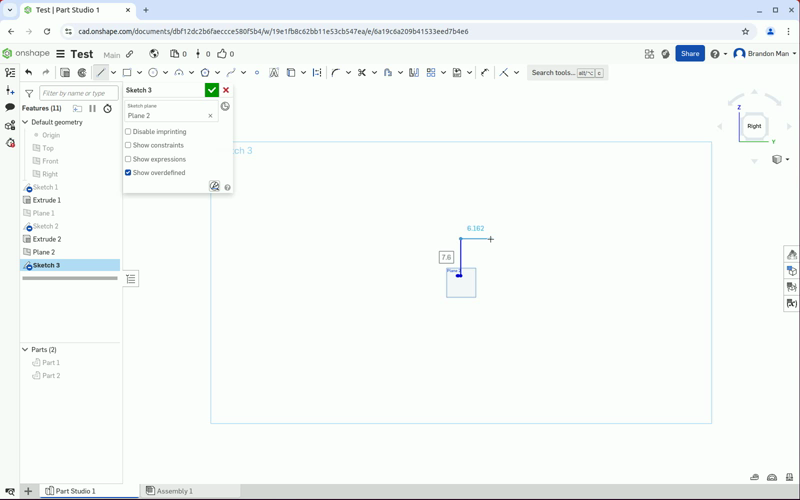
mouse_move(457, 238)
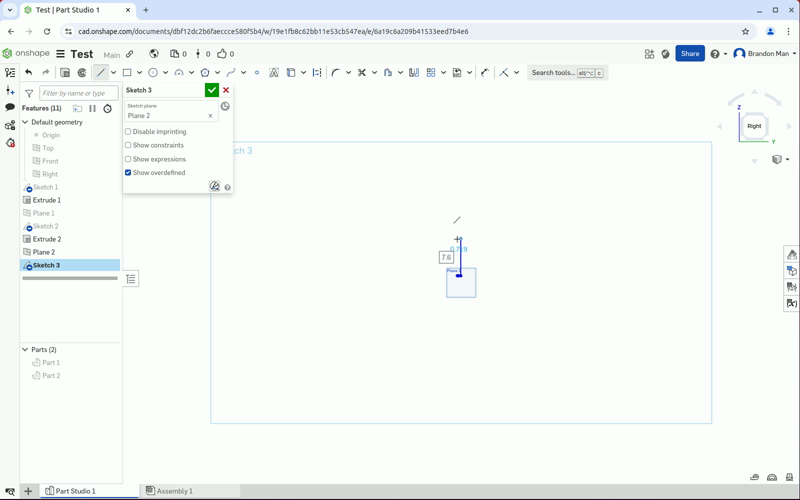
scroll(6)
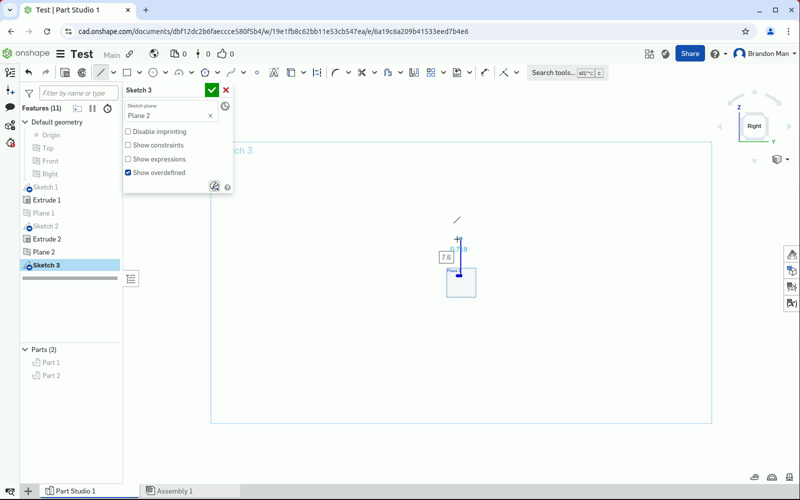
scroll(6)
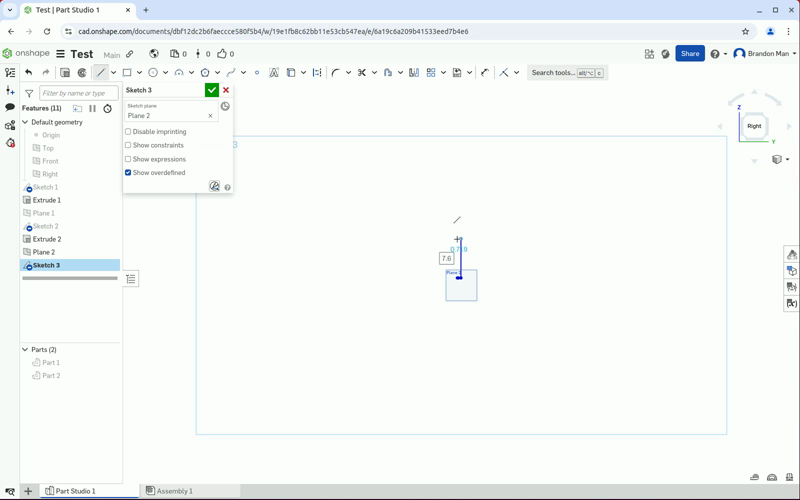
scroll(6)
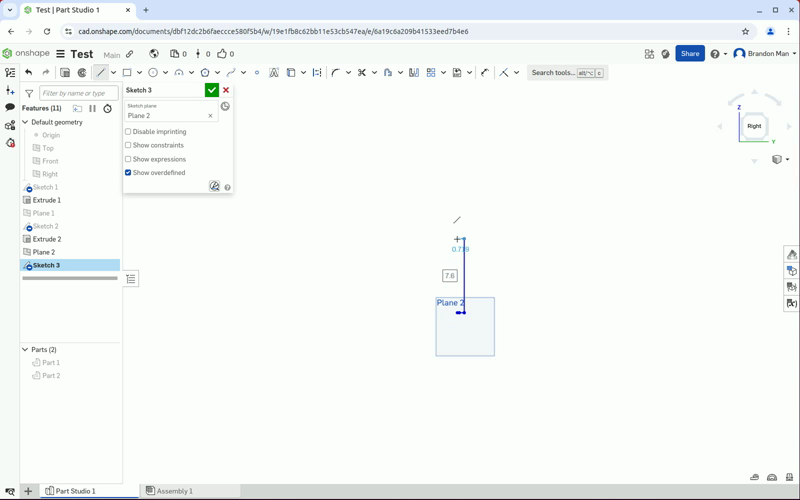
scroll(6)
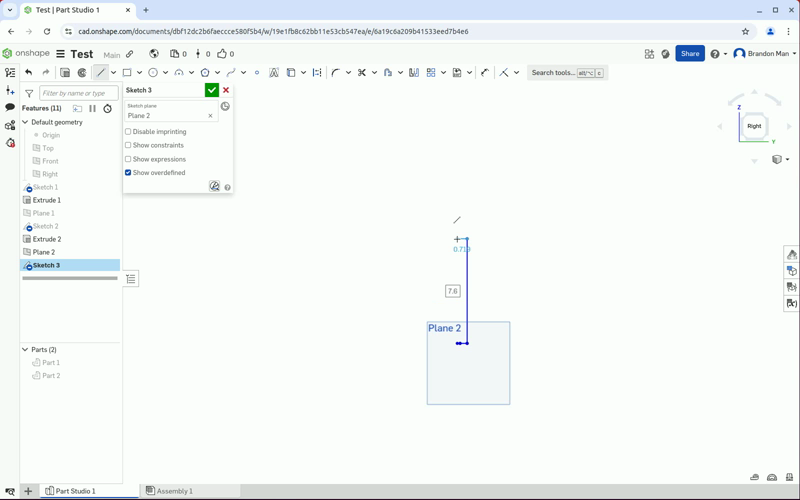
scroll(6)
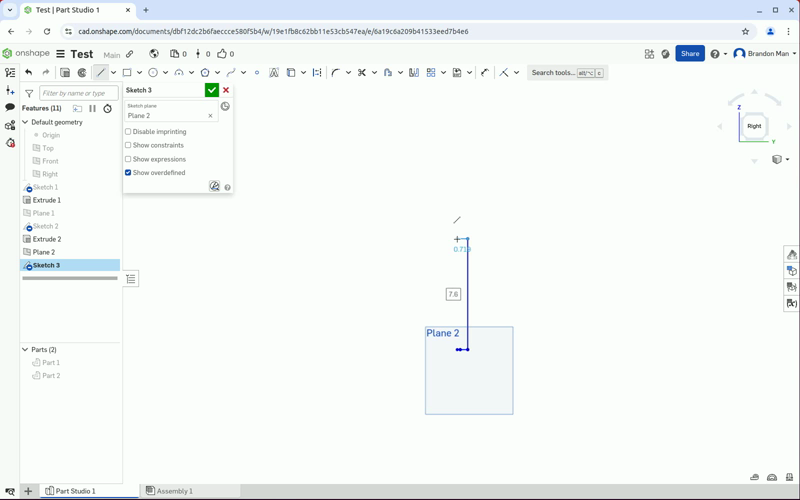
scroll(6)
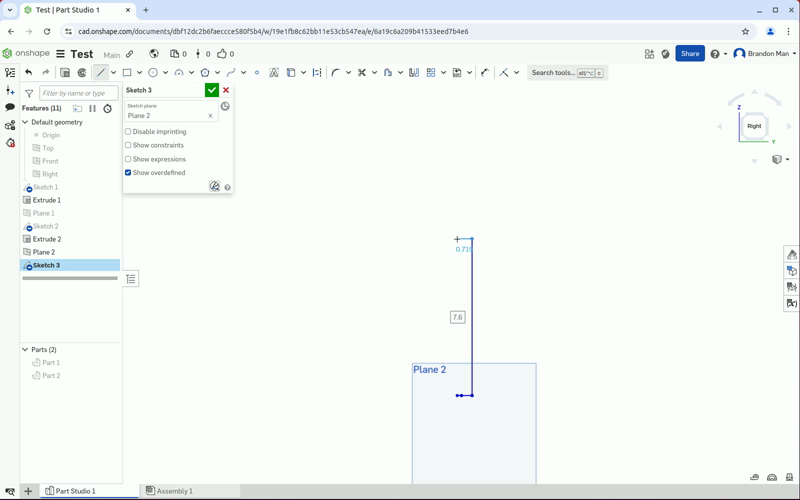
scroll(6)
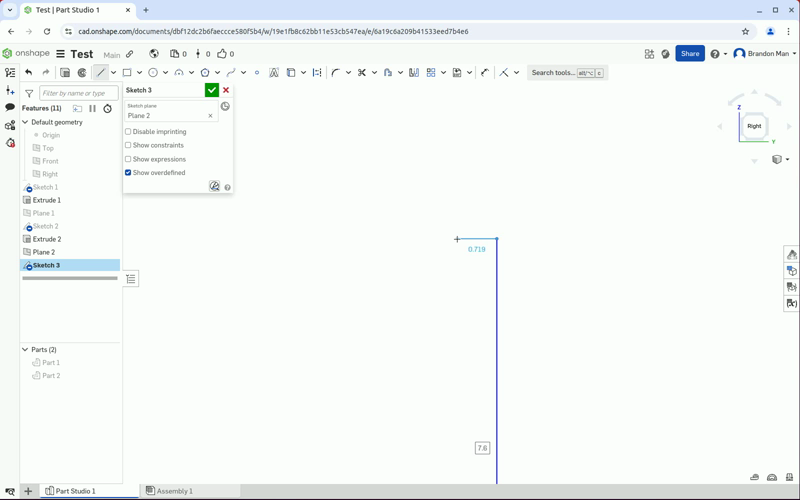
click(457, 238)
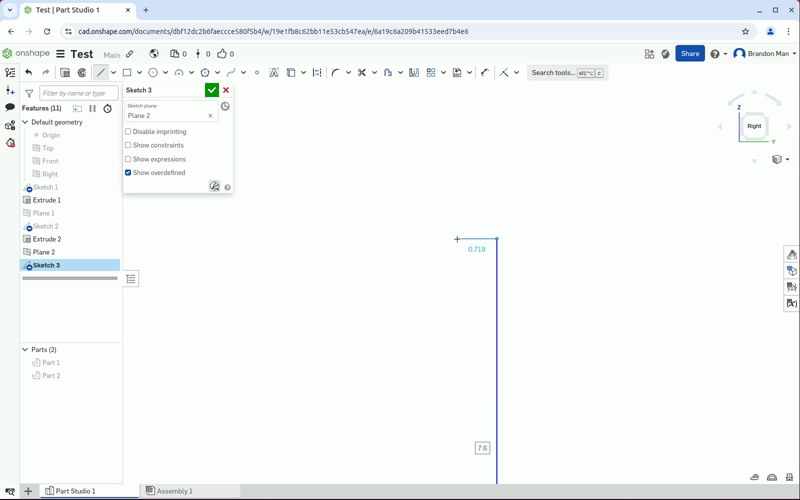
scroll(-6)
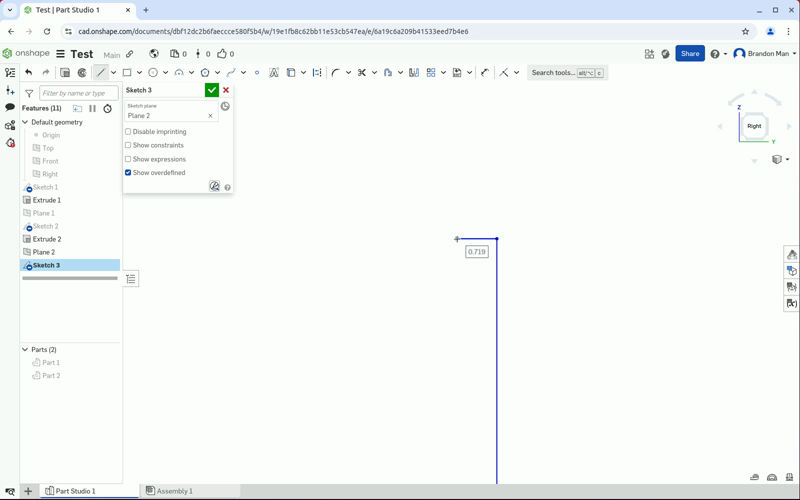
scroll(-6)
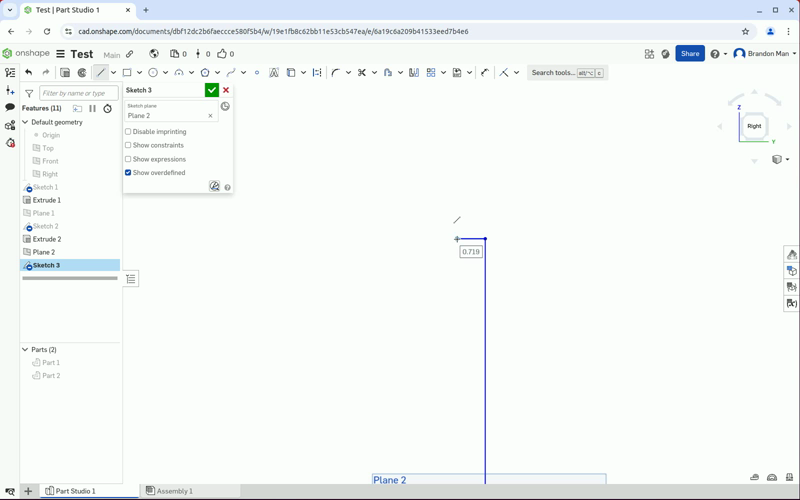
scroll(-6)
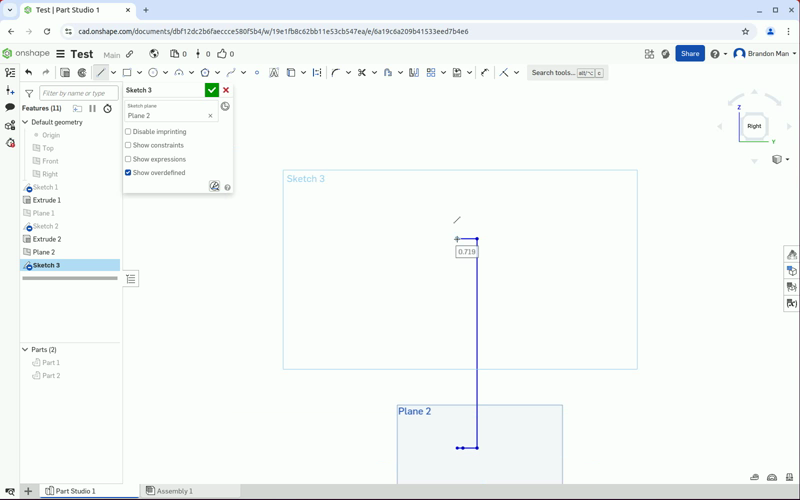
scroll(-6)
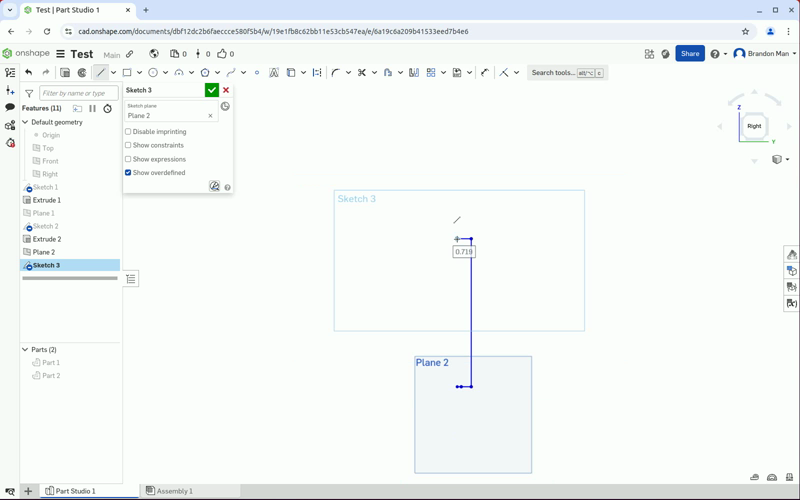
scroll(-6)
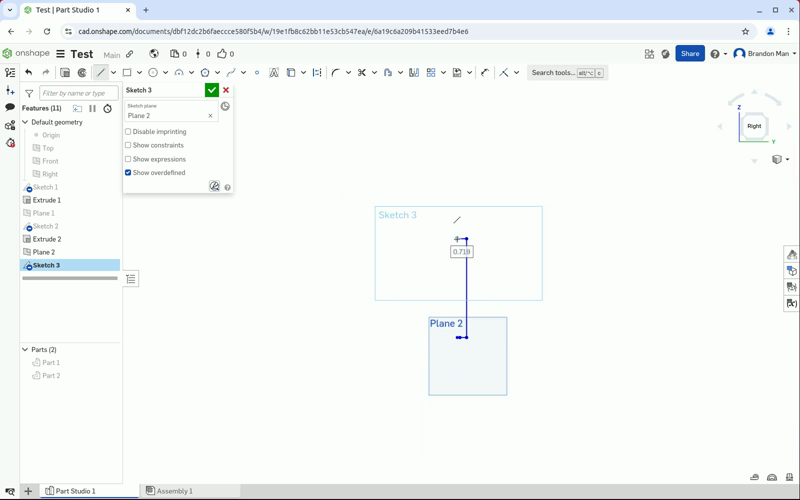
scroll(-6)
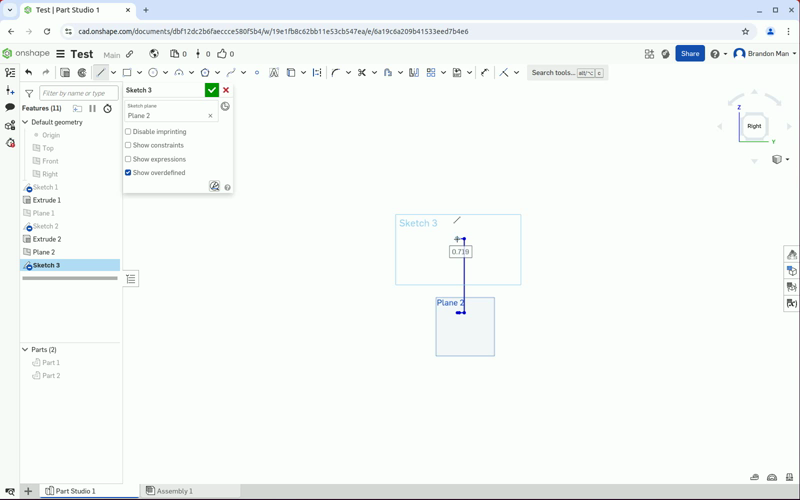
scroll(-6)
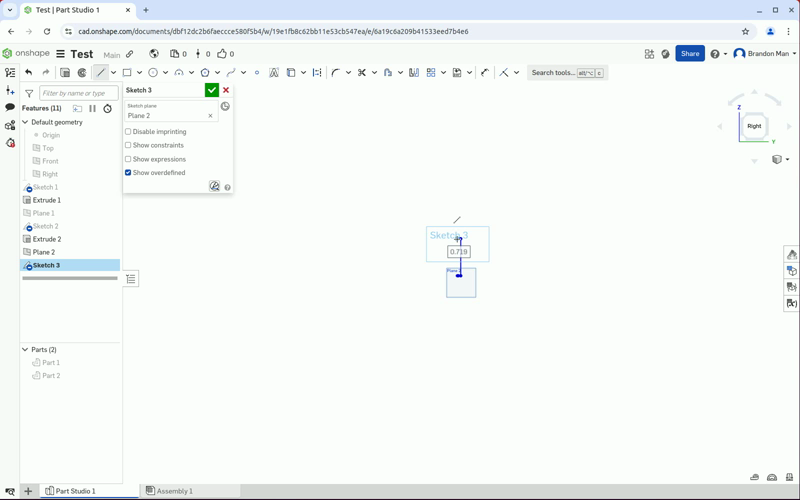
key_up(shift)
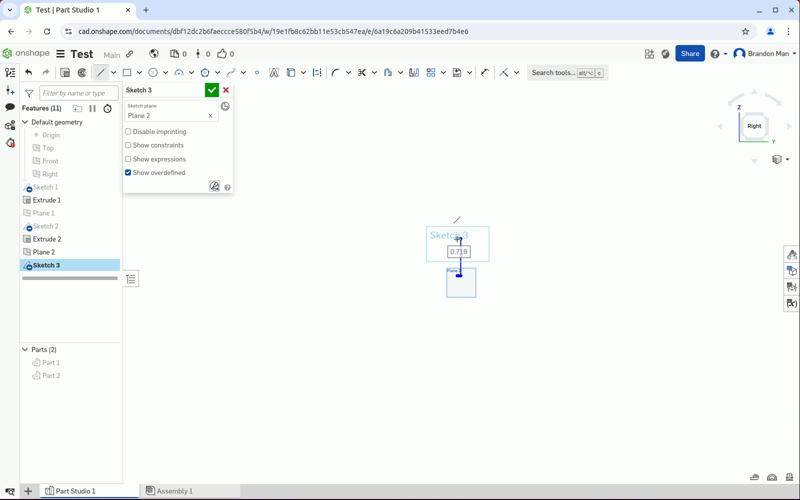
mouse_move(487, 238)
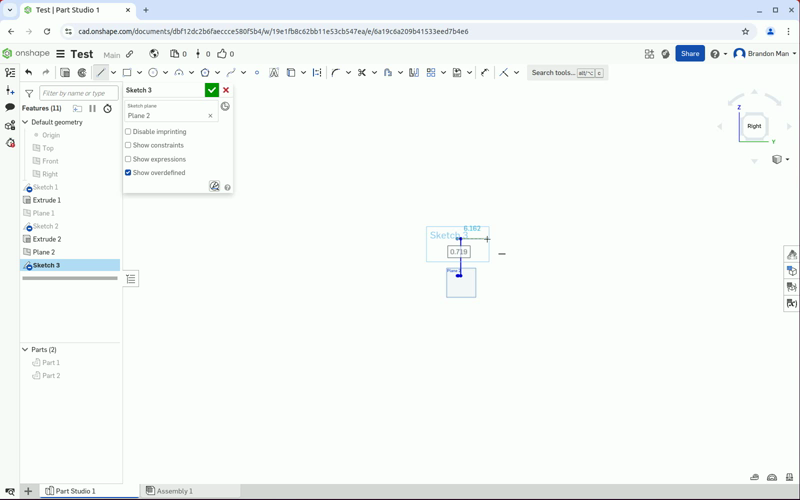
key_down(shift)
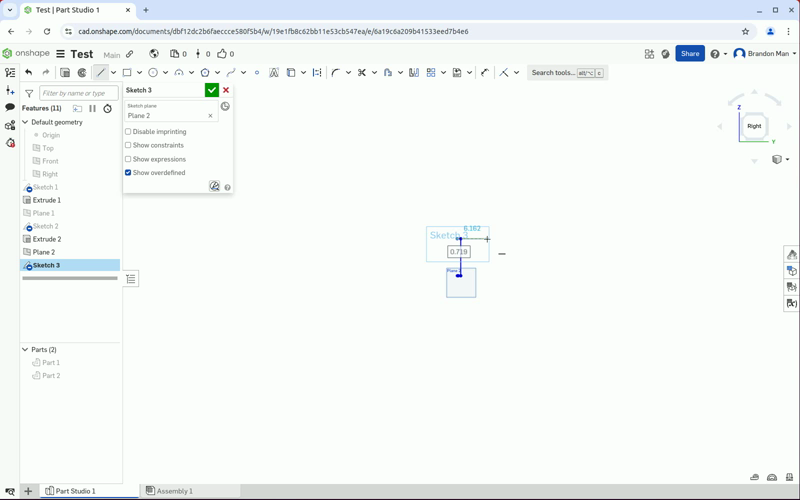
mouse_move(457, 275)
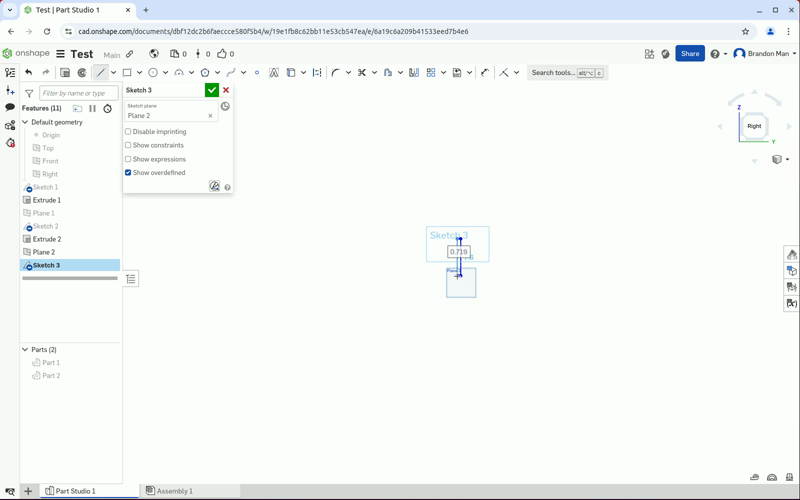
scroll(6)
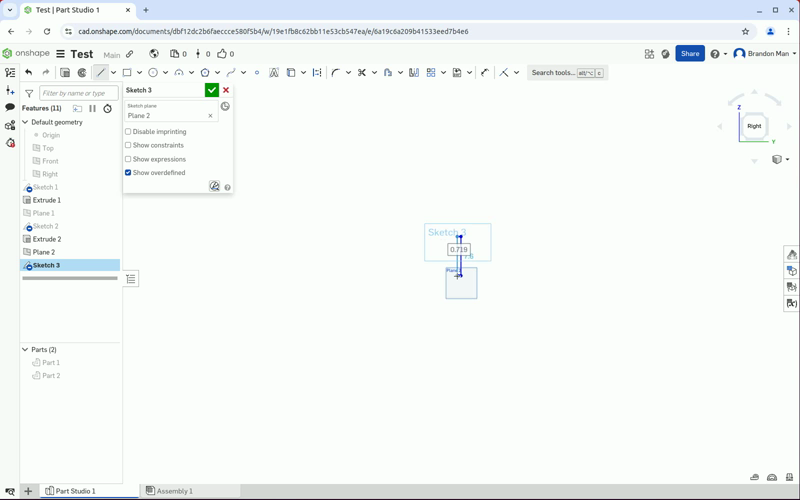
scroll(6)
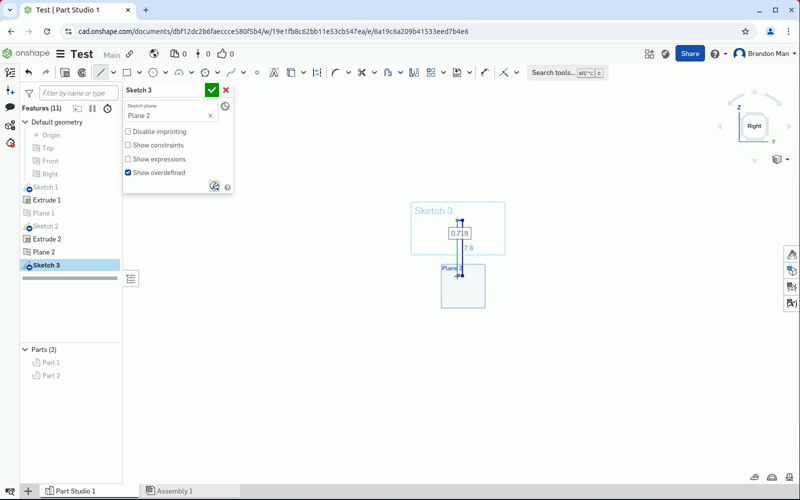
scroll(6)
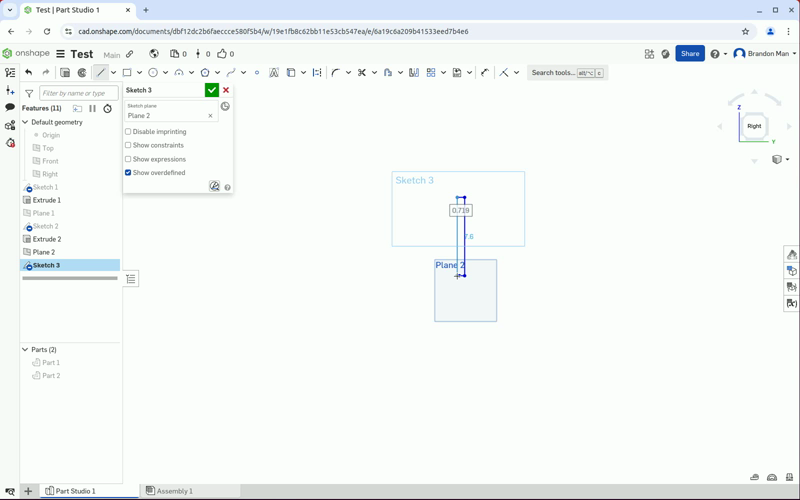
scroll(6)
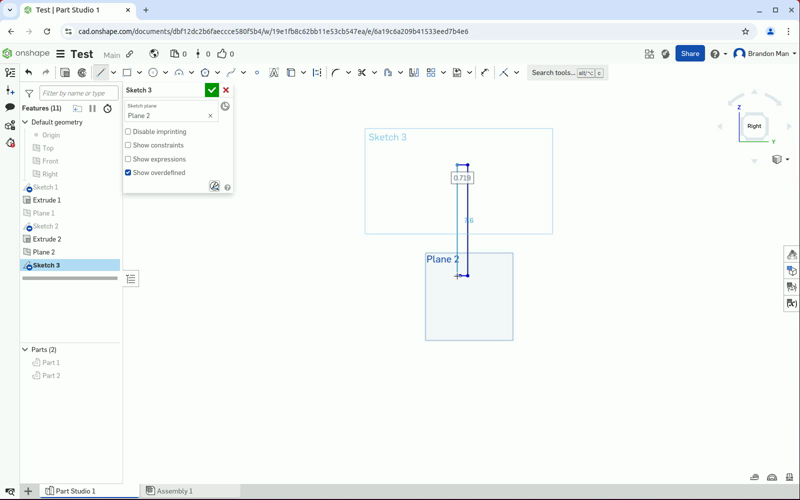
scroll(6)
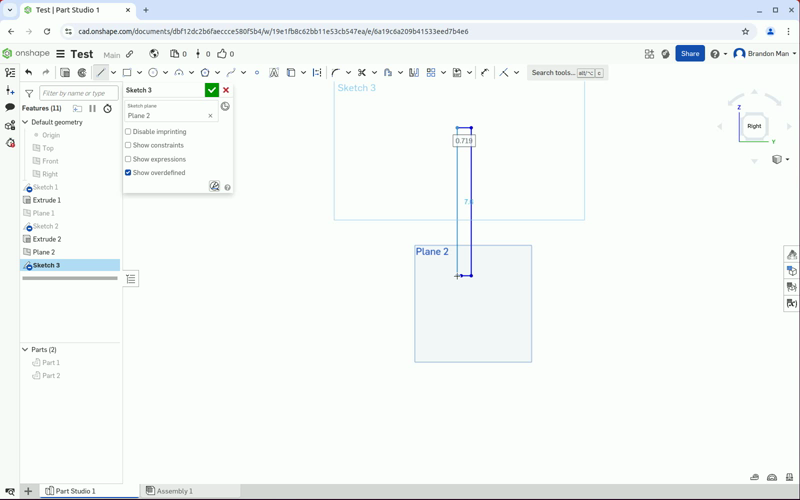
scroll(6)
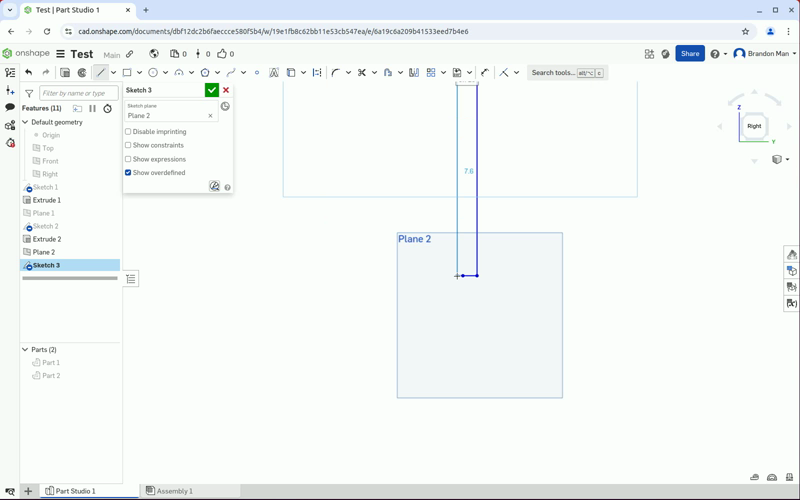
scroll(6)
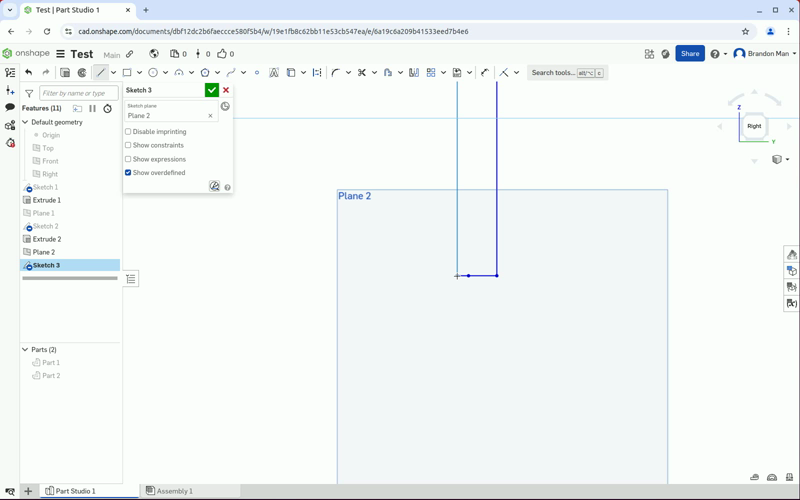
key_up(shift)
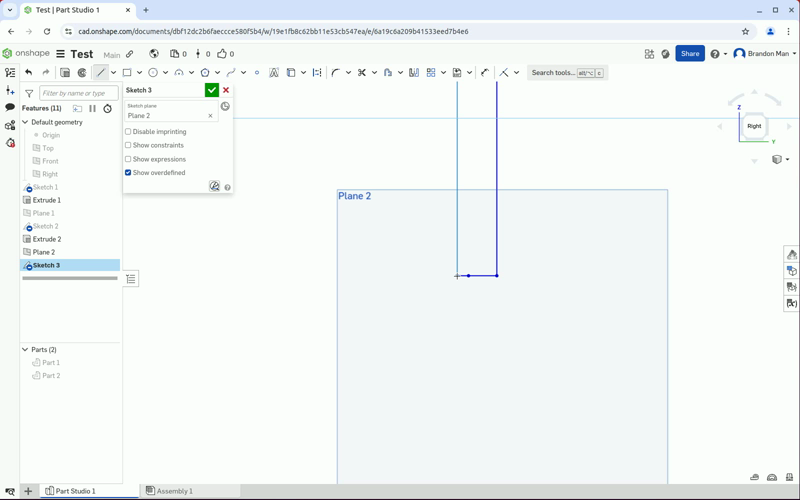
click(457, 275)
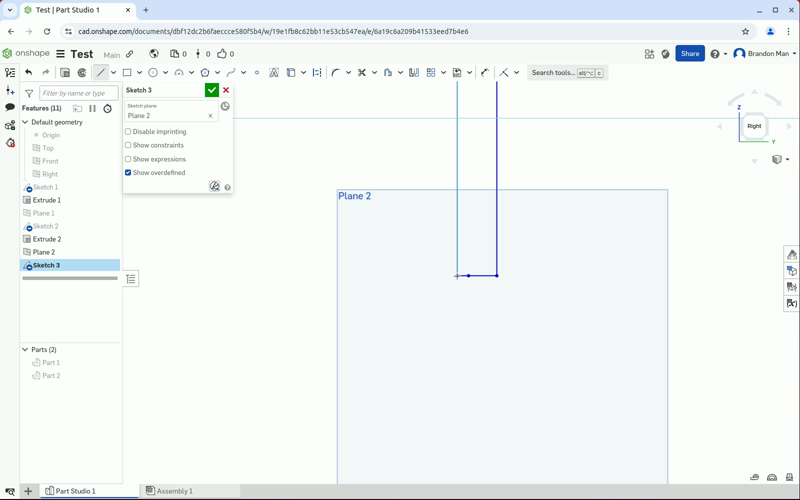
scroll(-6)
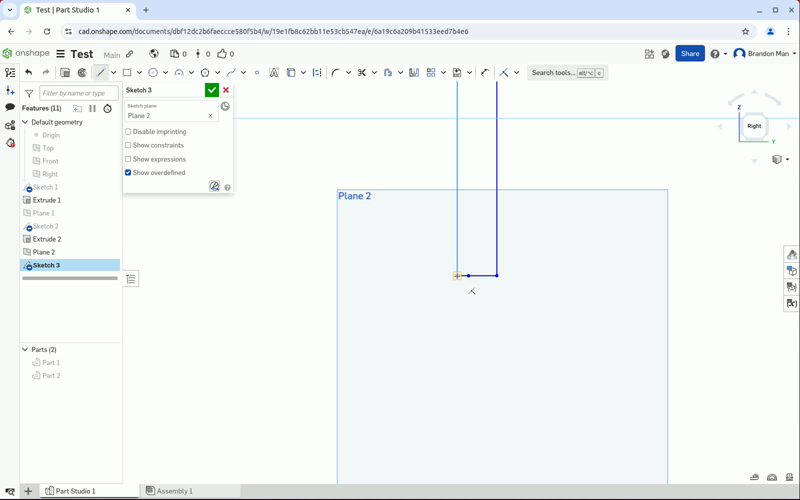
scroll(-6)
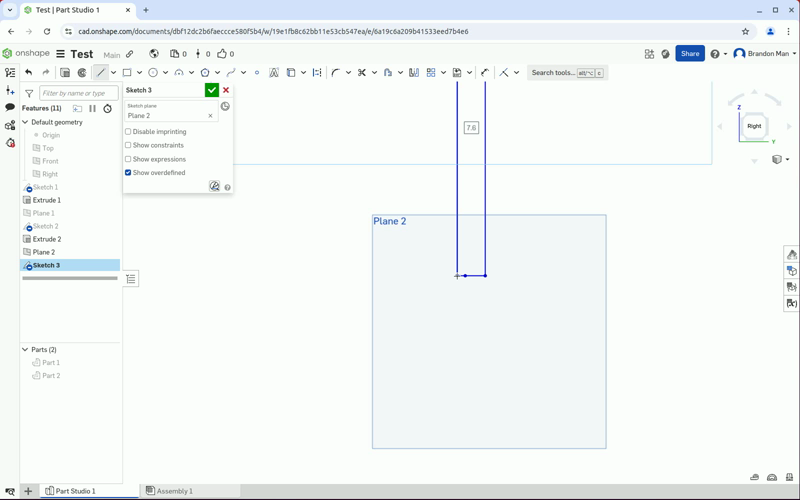
scroll(-6)
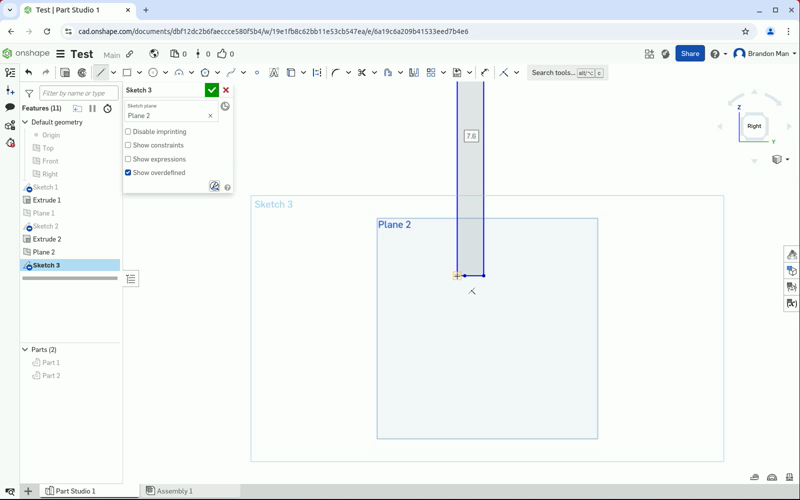
scroll(-6)
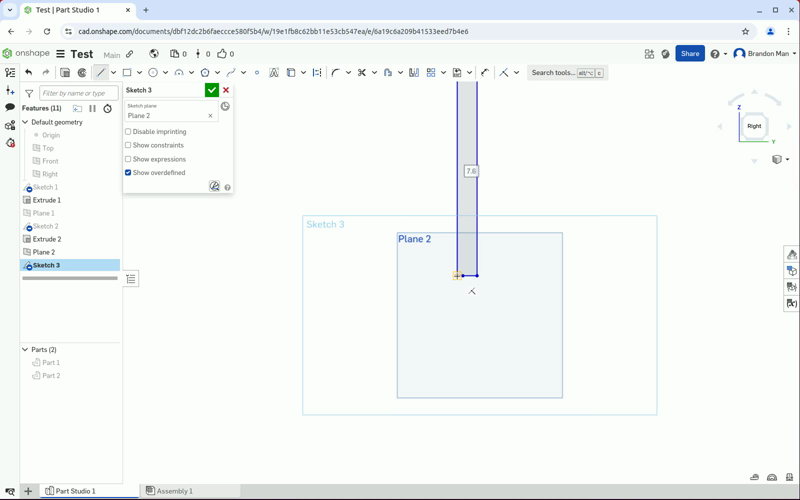
scroll(-6)
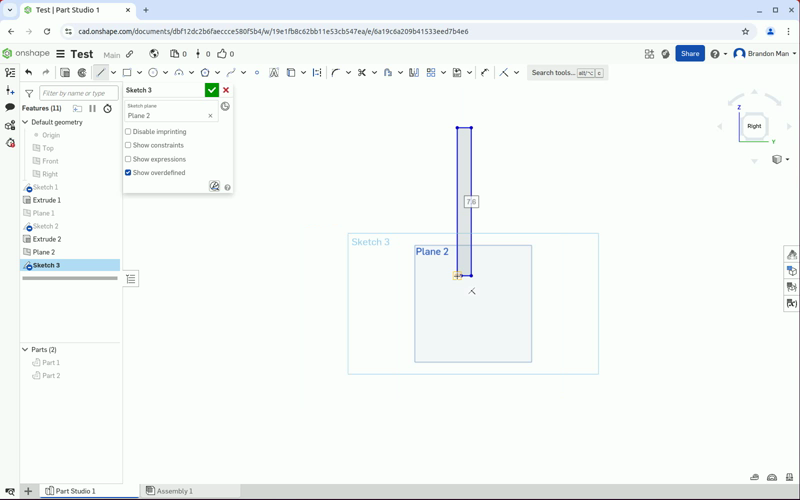
scroll(-6)
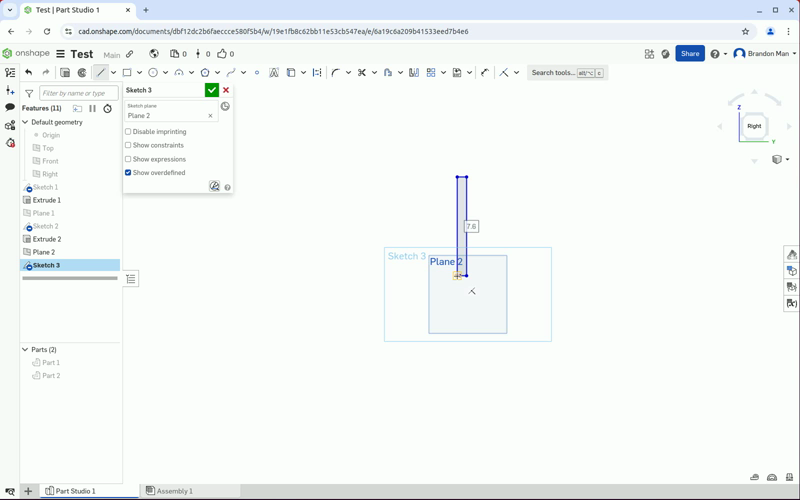
scroll(-6)
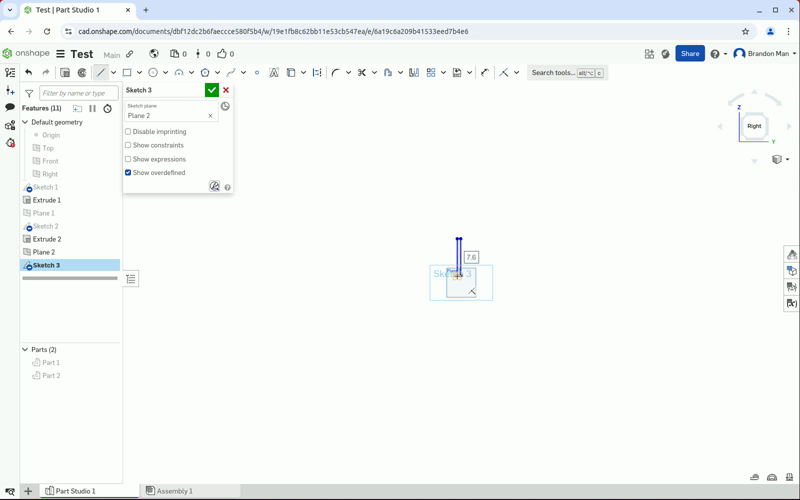
key(esc)
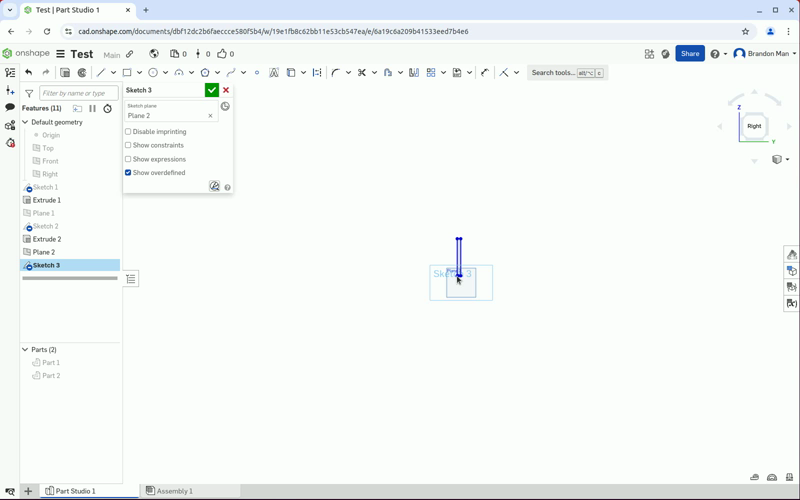
mouse_move(460, 253)
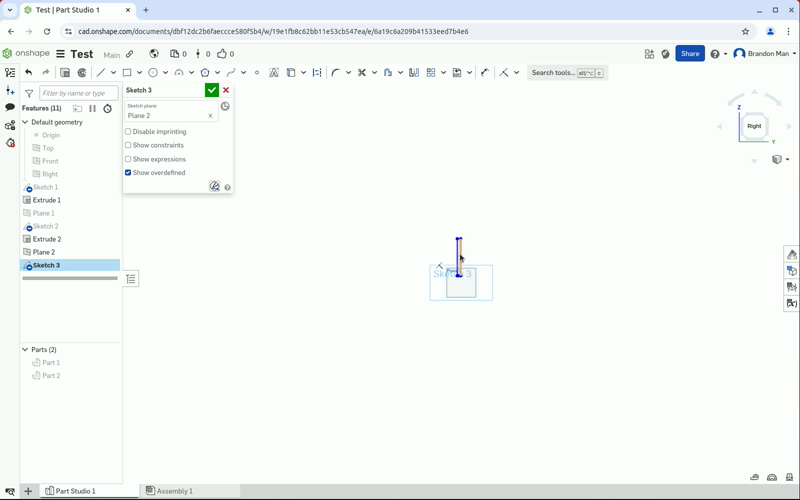
scroll(6)
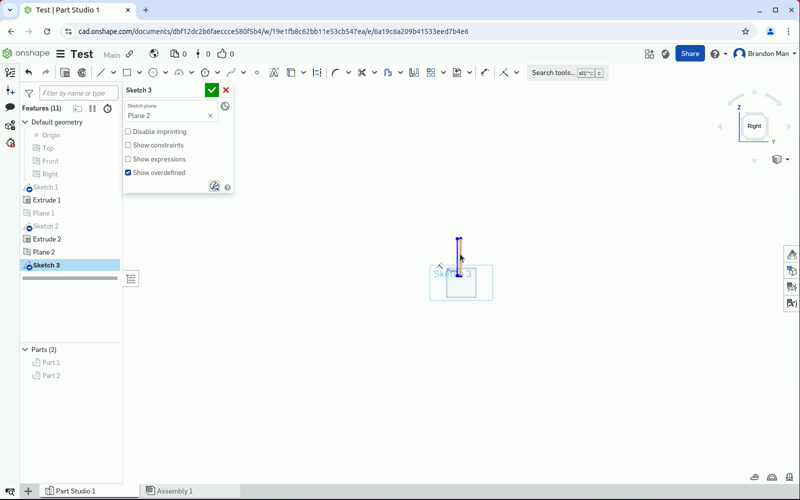
scroll(6)
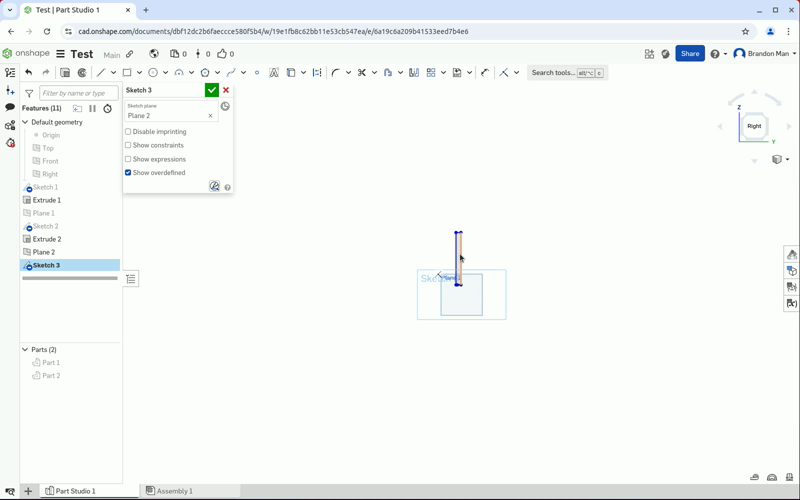
scroll(6)
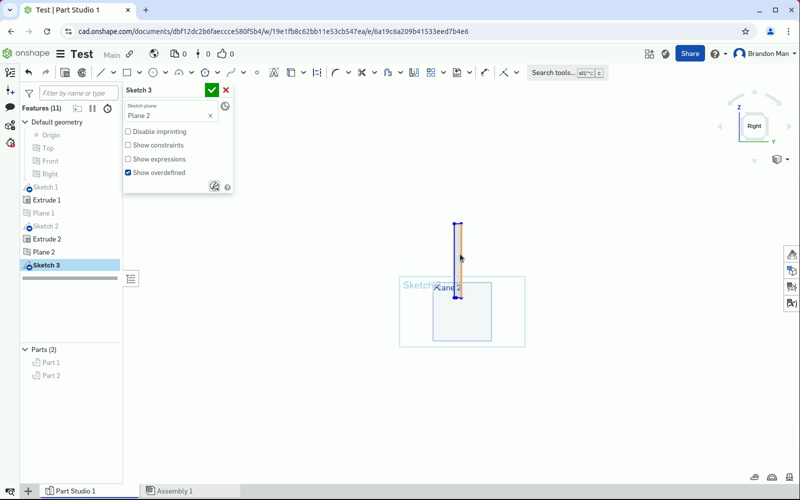
scroll(6)
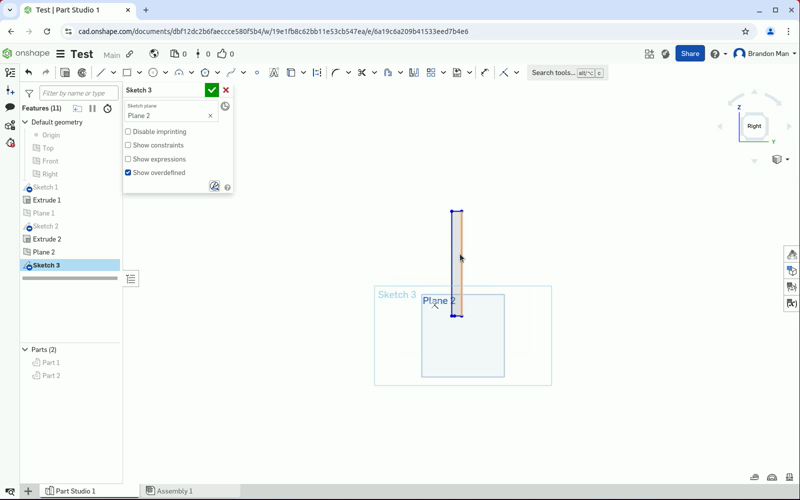
scroll(6)
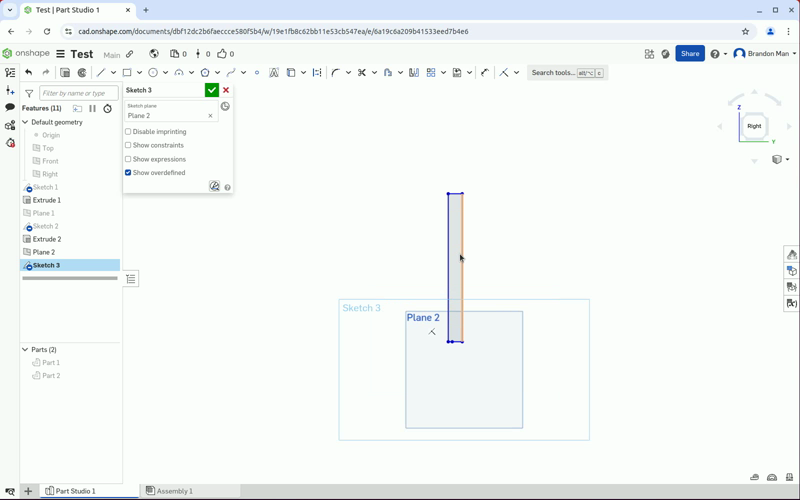
scroll(6)
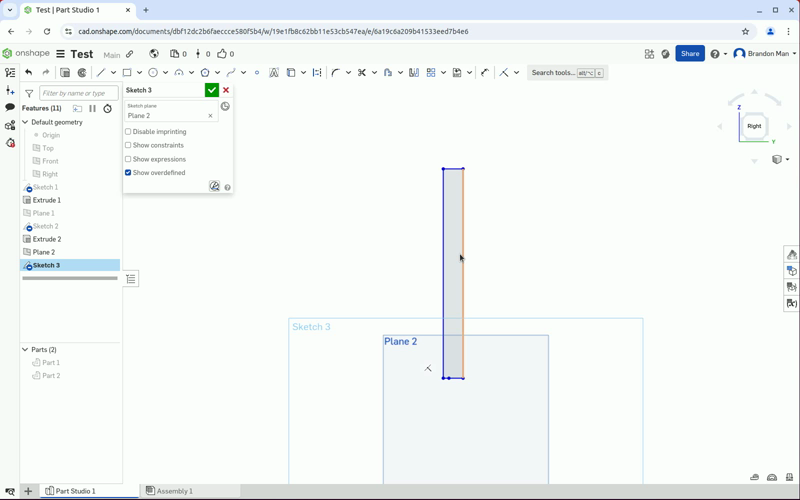
scroll(6)
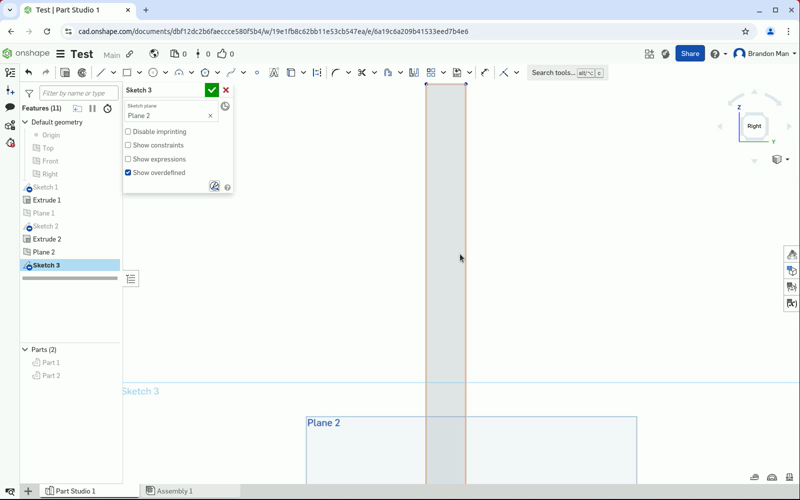
click(460, 253)
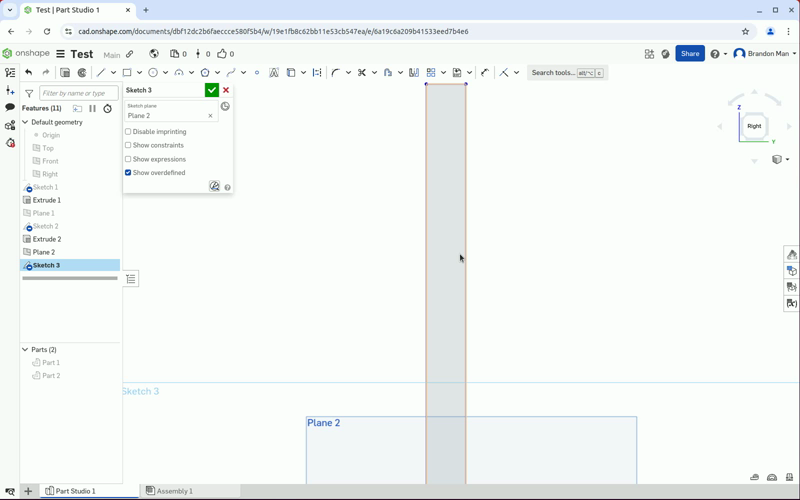
scroll(-6)
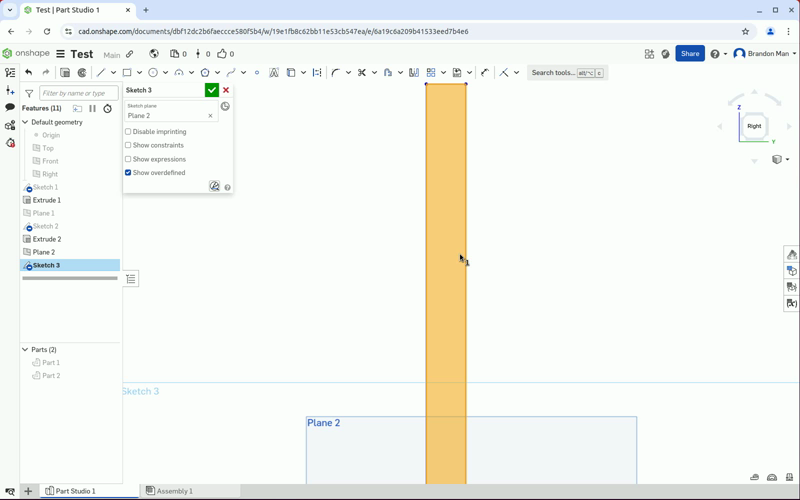
scroll(-6)
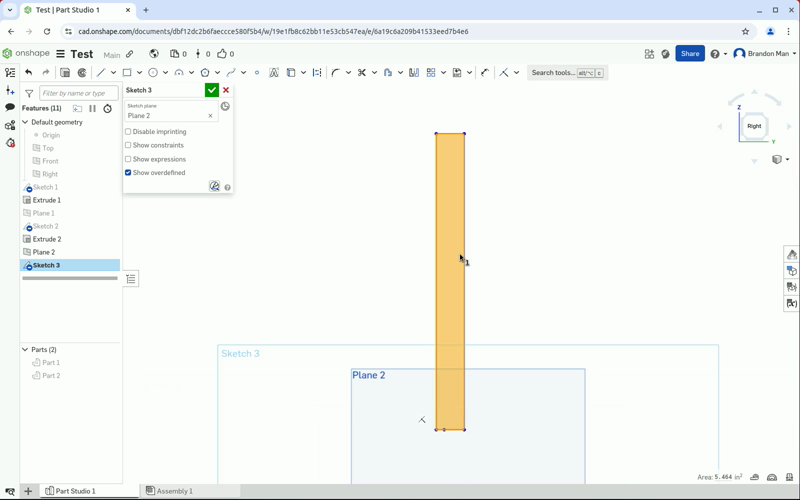
scroll(-6)
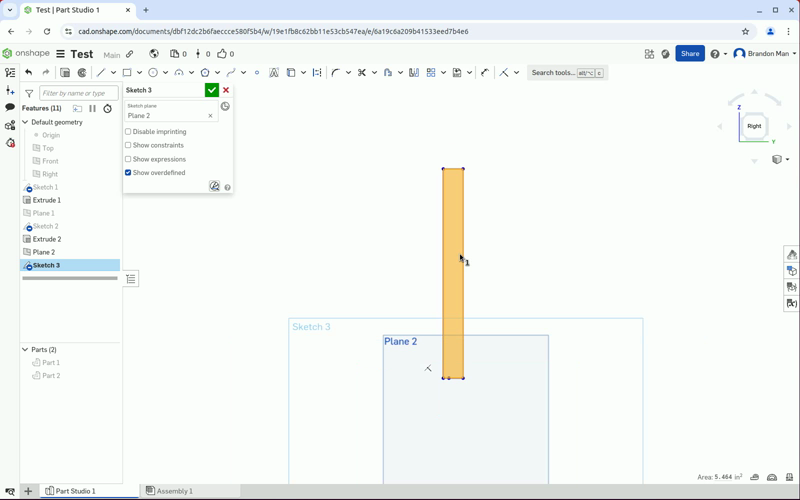
scroll(-6)
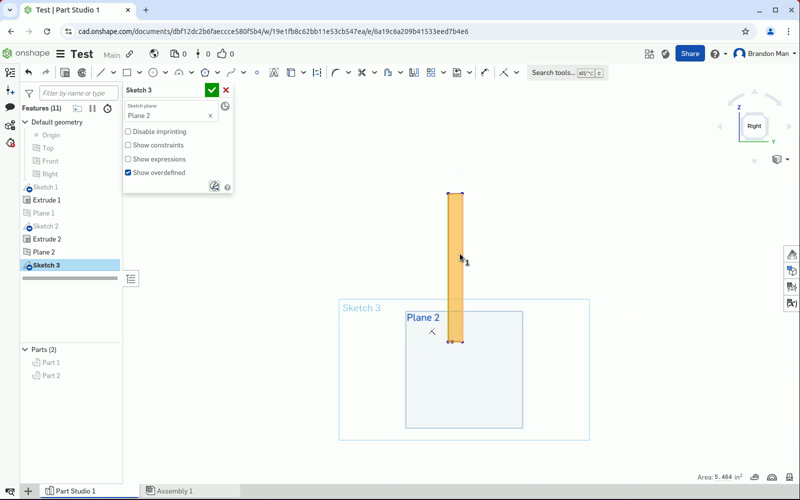
scroll(-6)
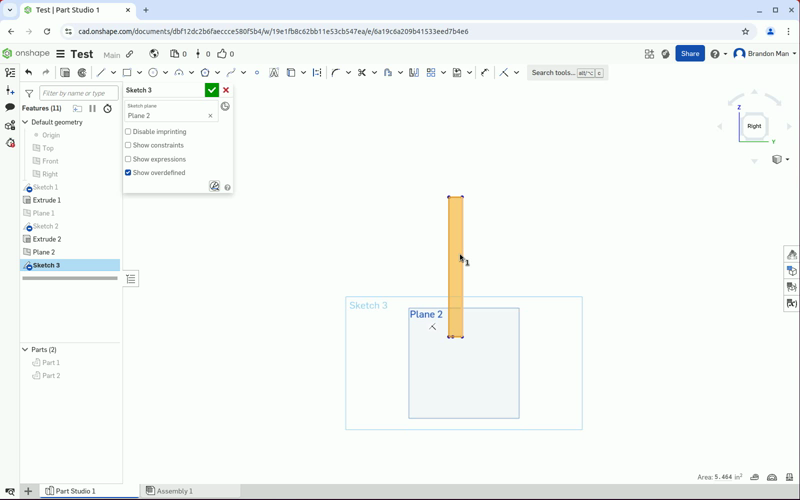
scroll(-6)
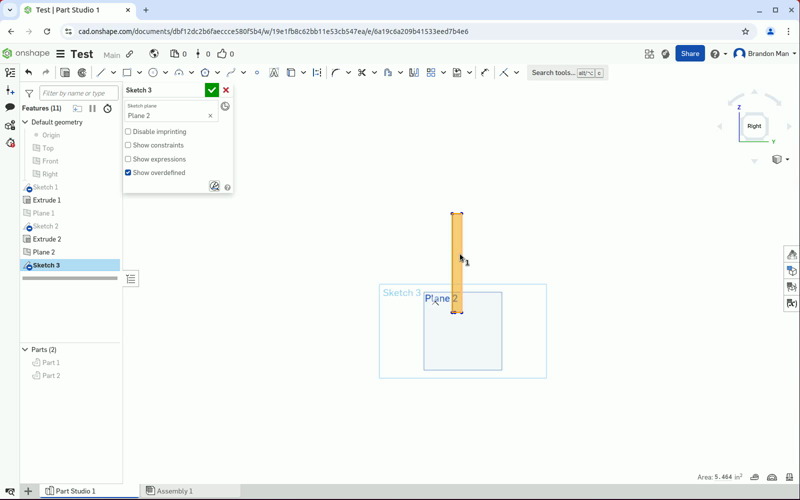
scroll(-6)
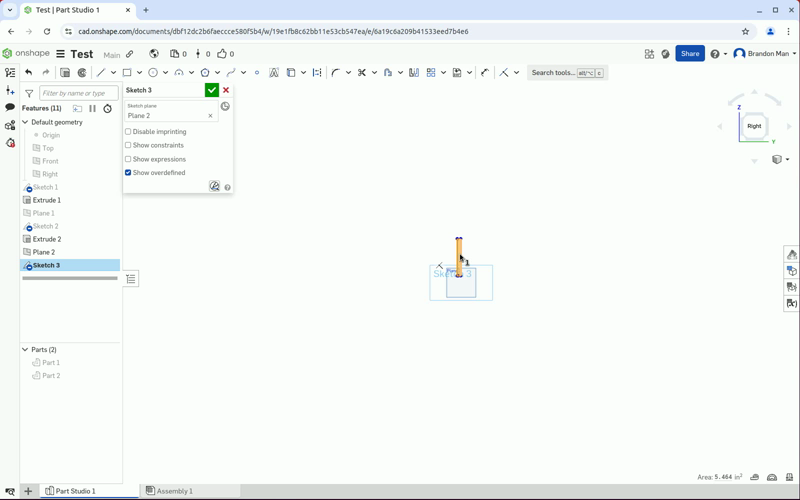
mouse_move(73, 352)
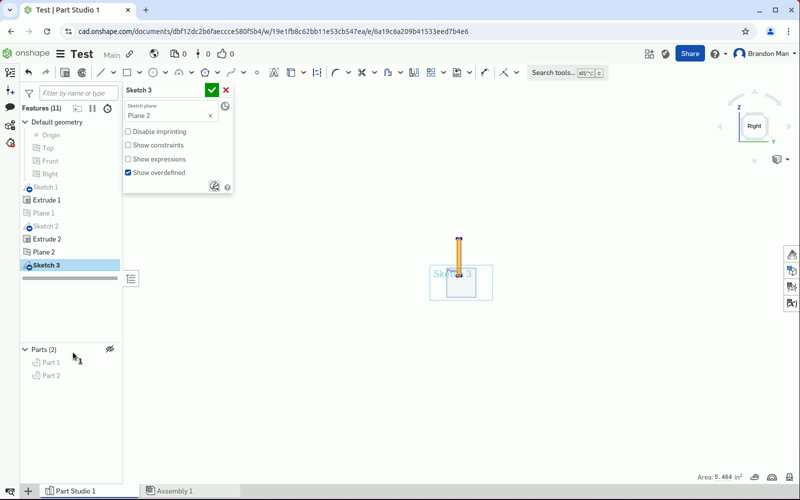
key(shift+y)
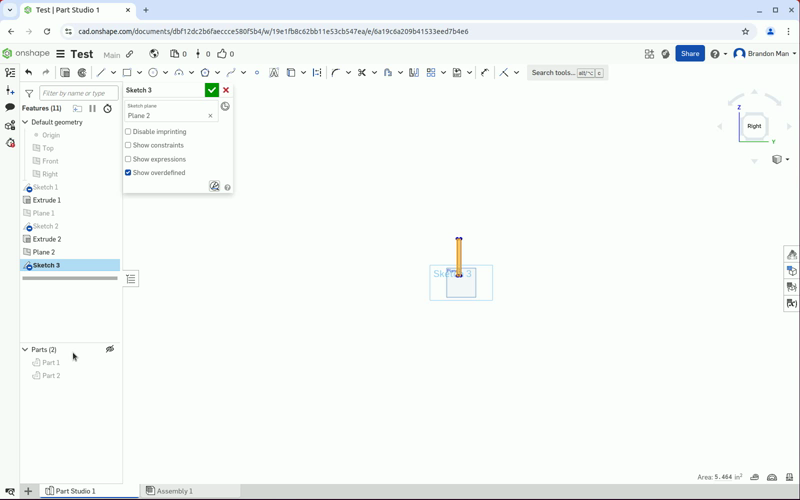
key(shift+e)
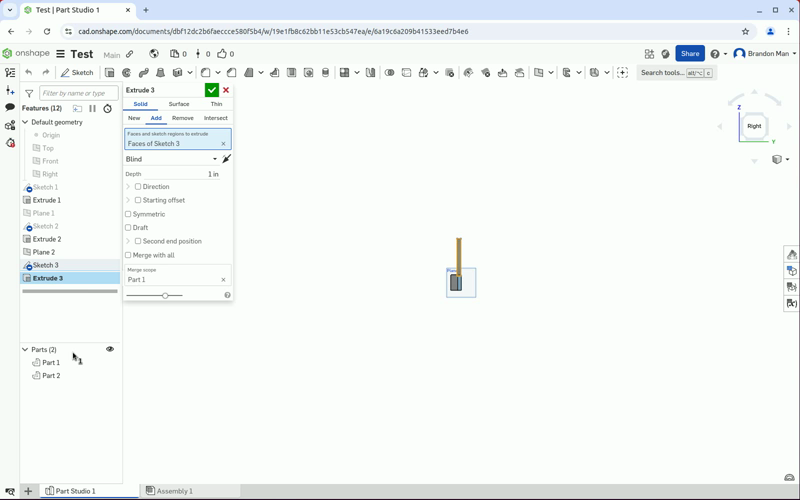
mouse_move(143, 106)
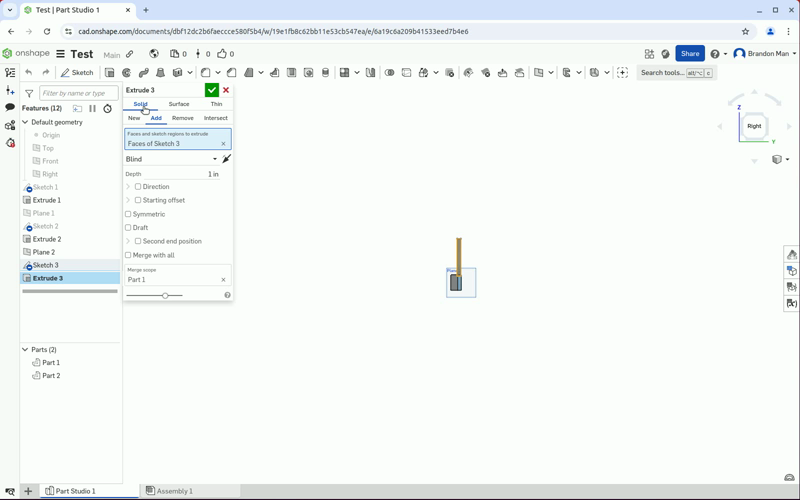
click(143, 106)
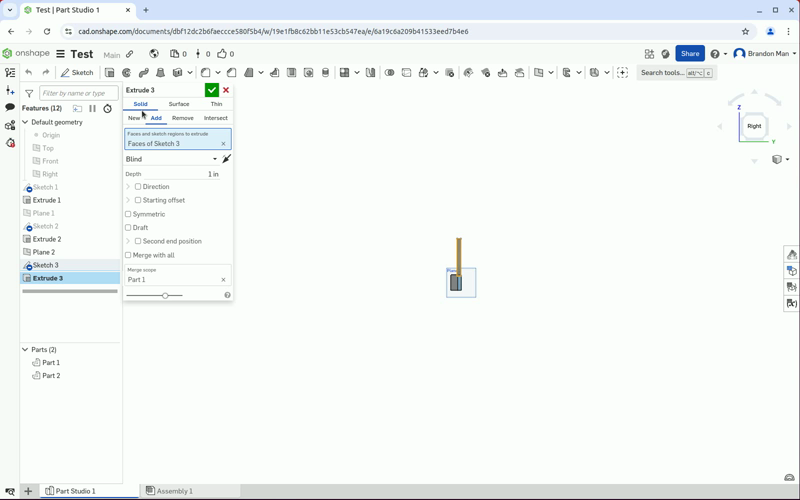
mouse_move(137, 120)
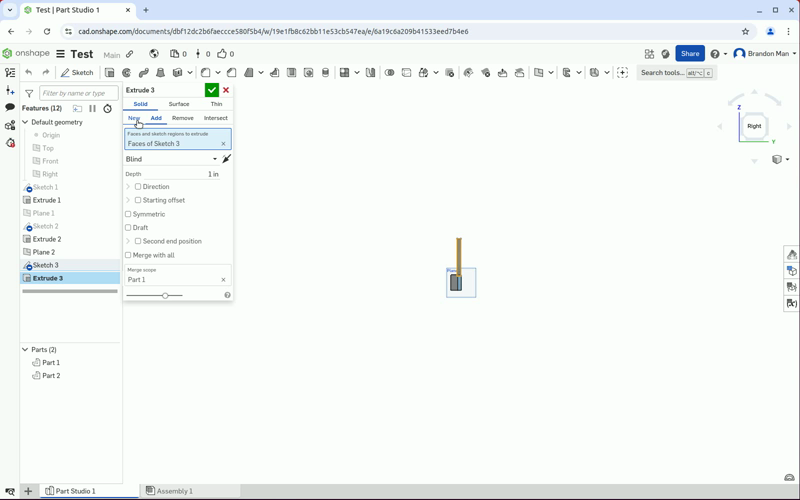
click(137, 120)
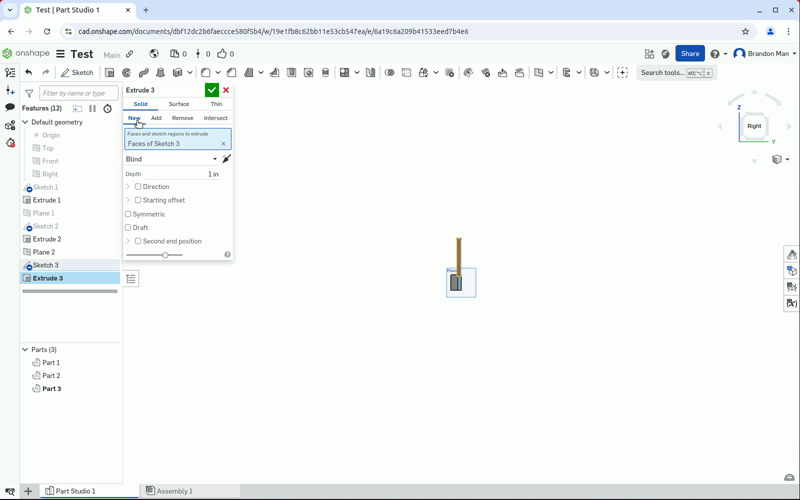
key(tab, 4)
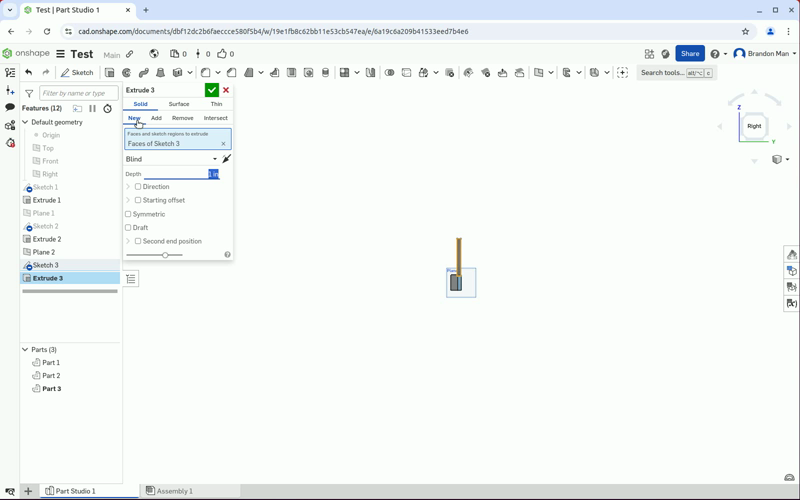
text(-25.275)
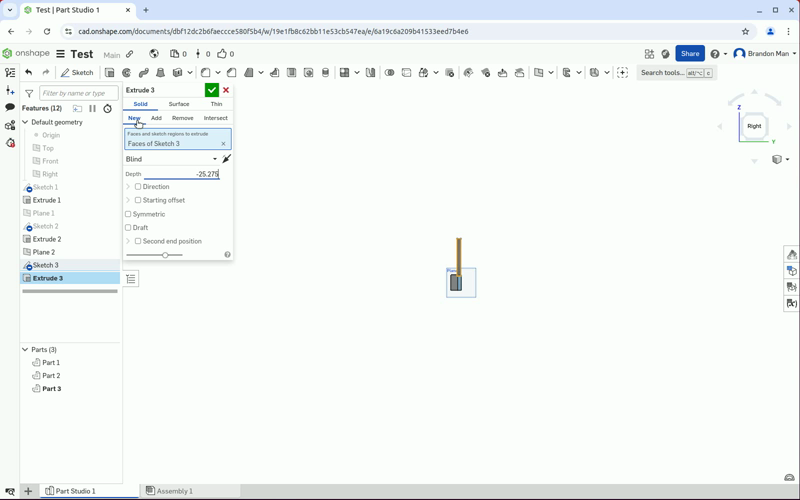
key(enter)
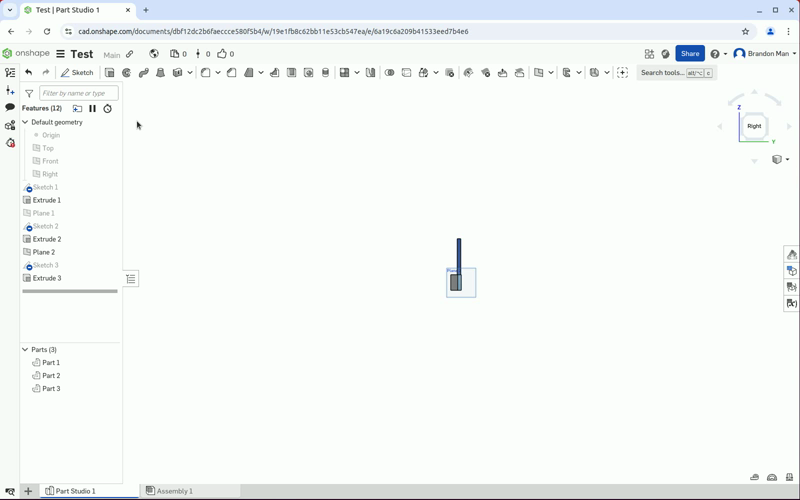
key(shift+h)
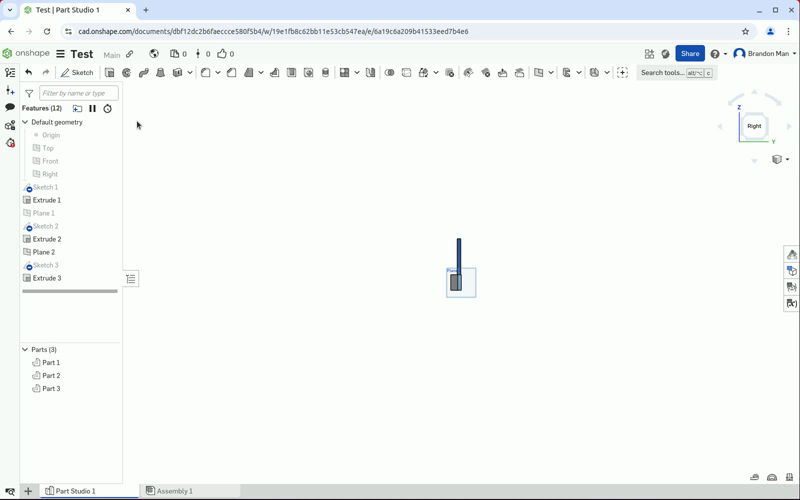
key(shift+h)
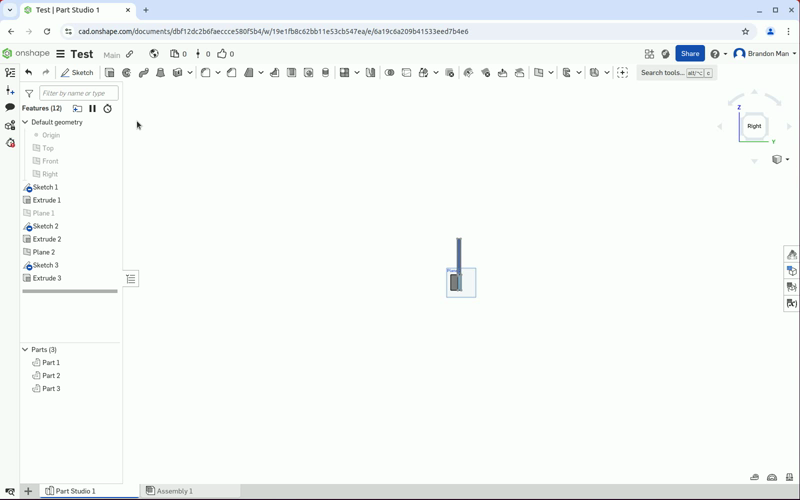
key(shift+7)
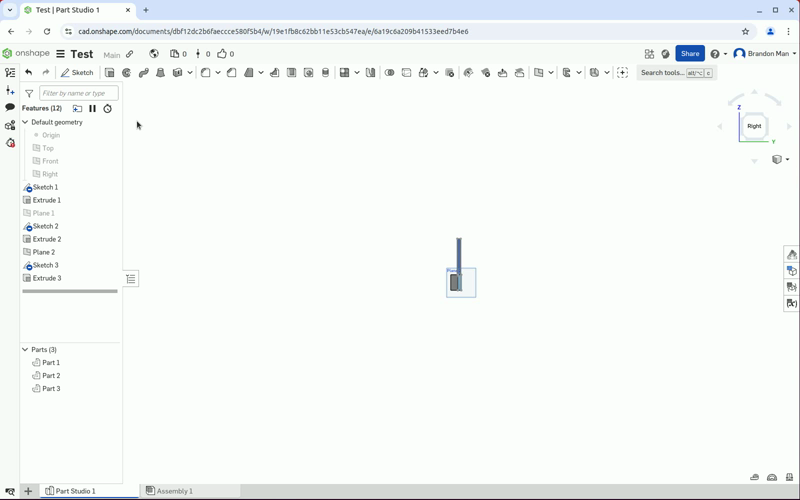
key(right, 2)
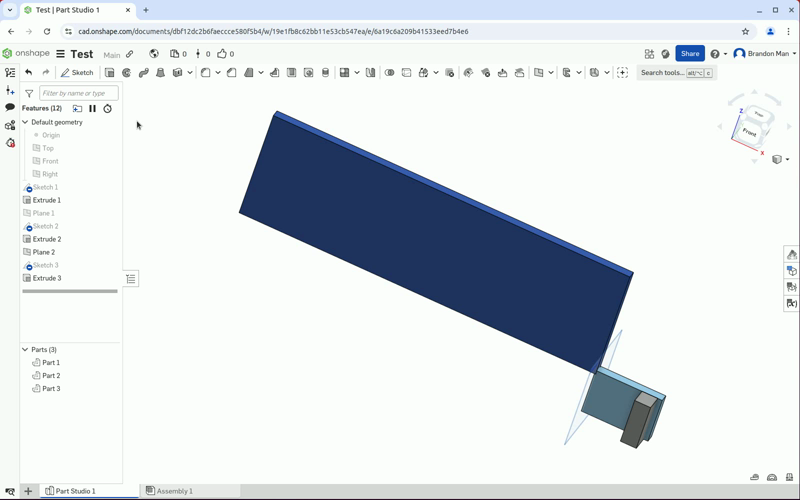
key(down, 2)
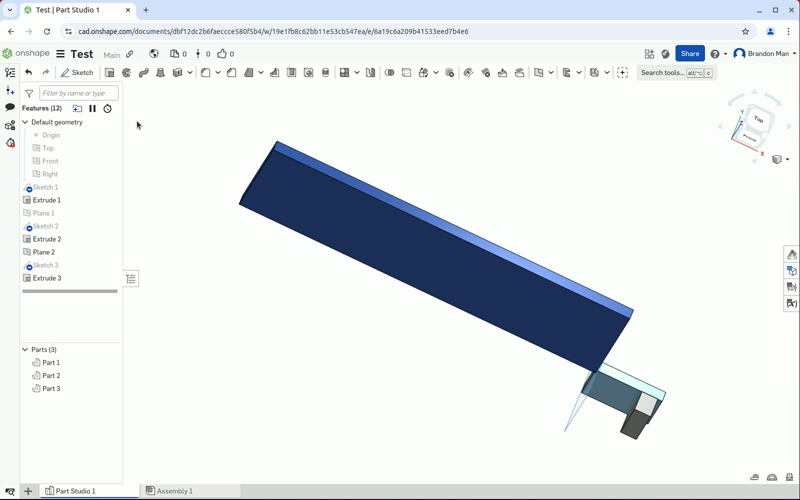
key(up, 2)
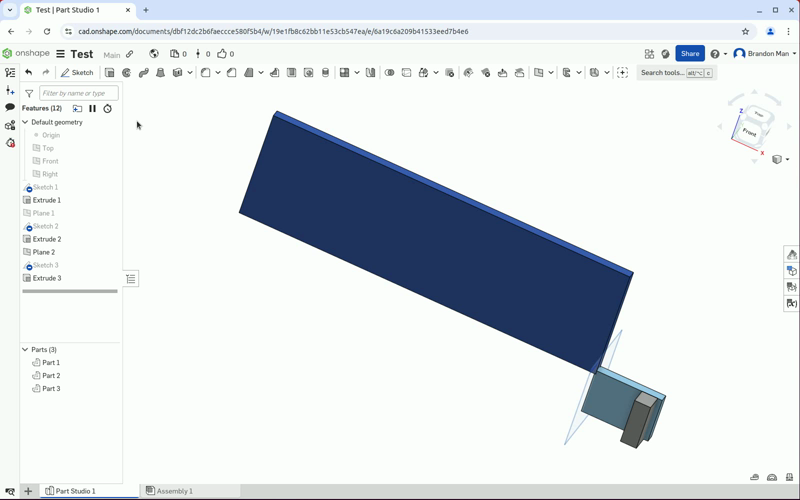
key(left, 2)
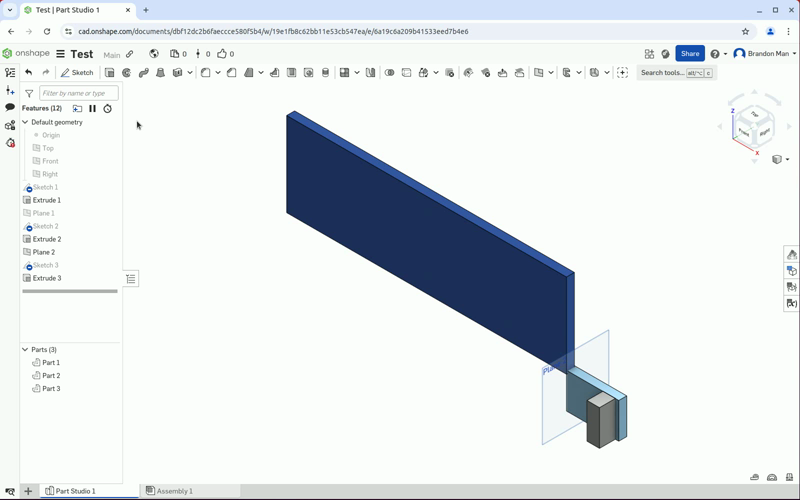
mouse_move(73, 189)
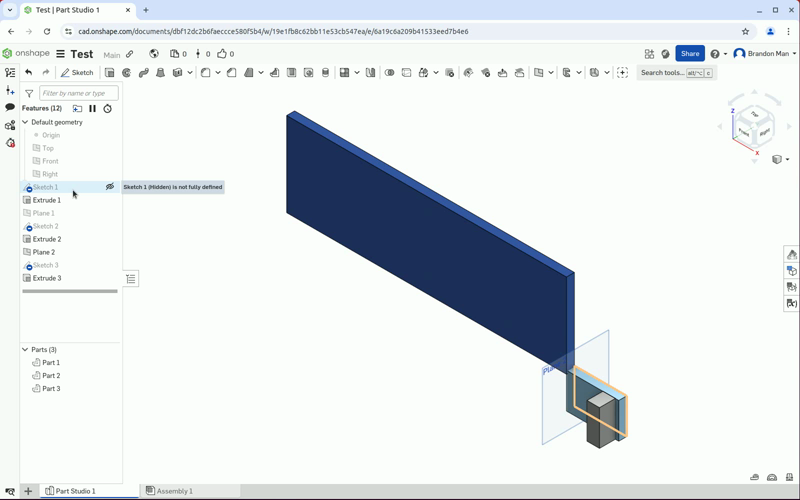
click(73, 189)